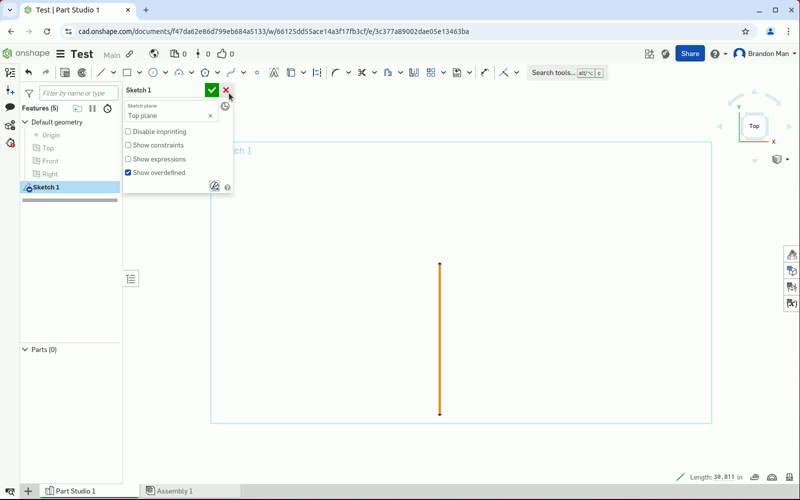
key(shift+h)
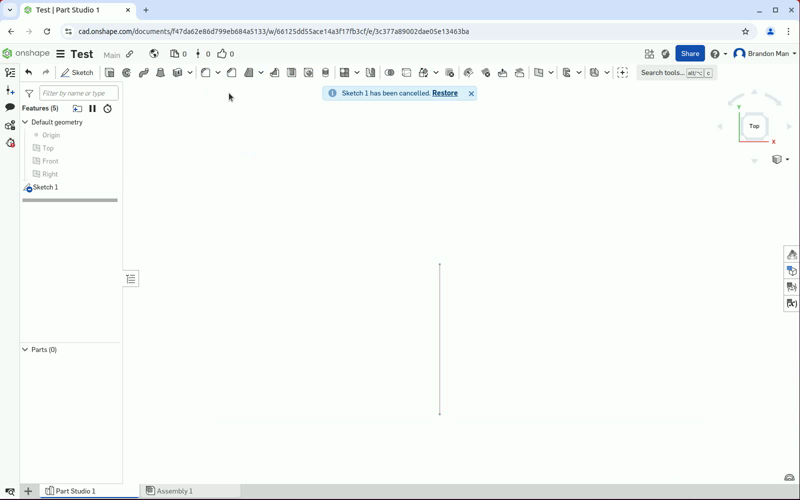
key(shift+s)
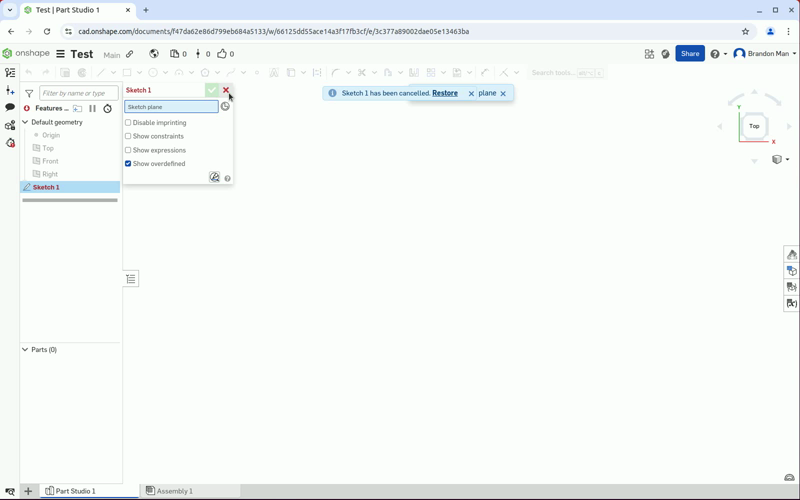
mouse_move(73, 150)
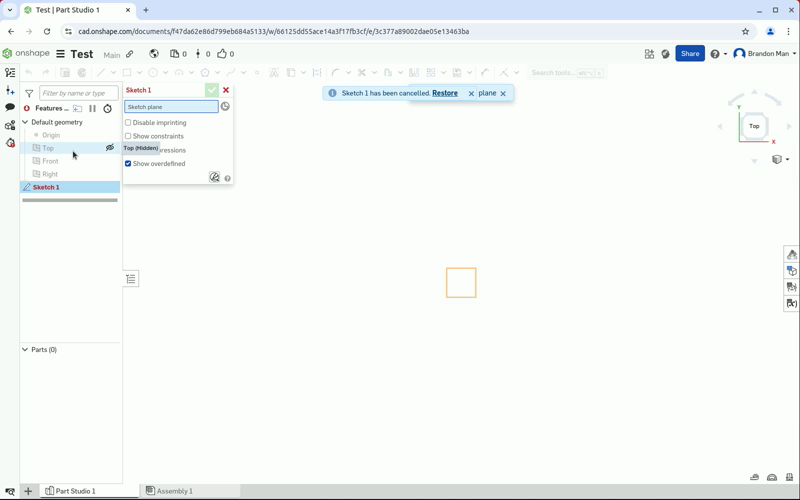
click(73, 150)
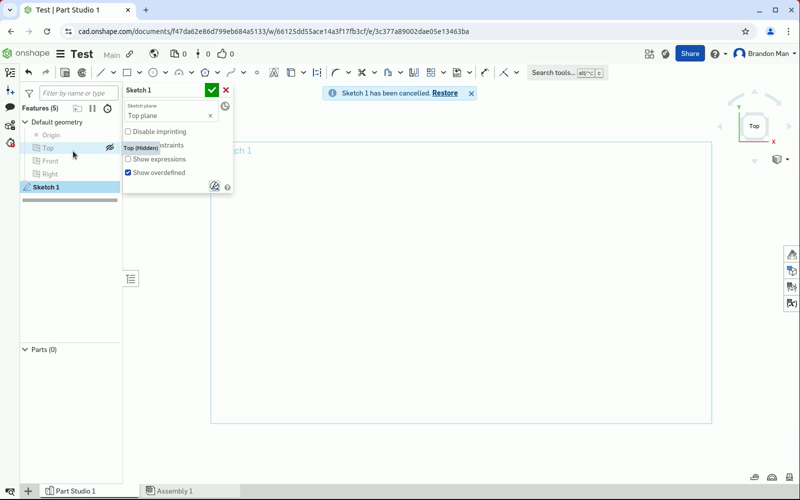
mouse_move(73, 352)
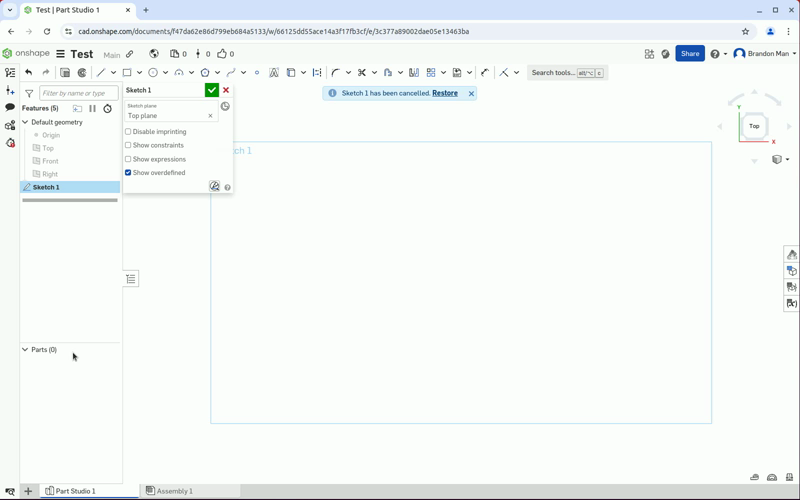
key(y)
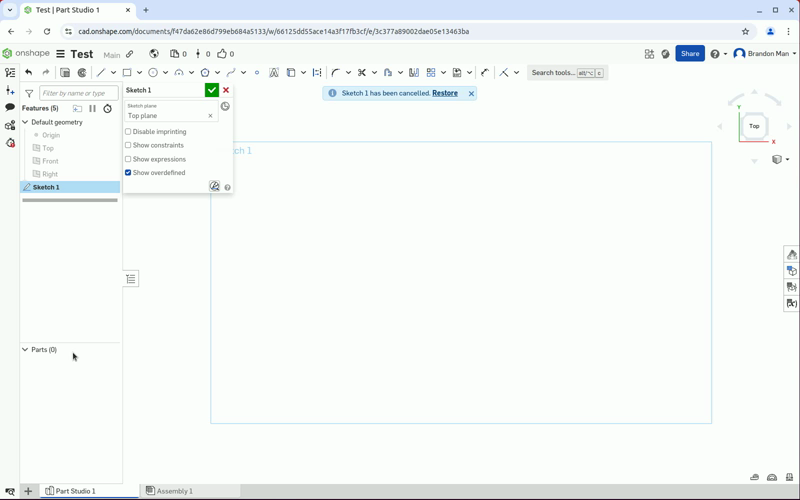
key(l)
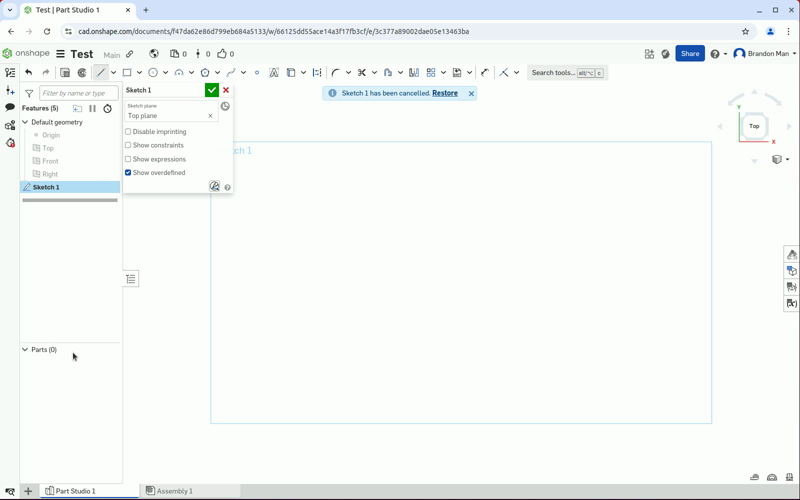
key_down(shift)
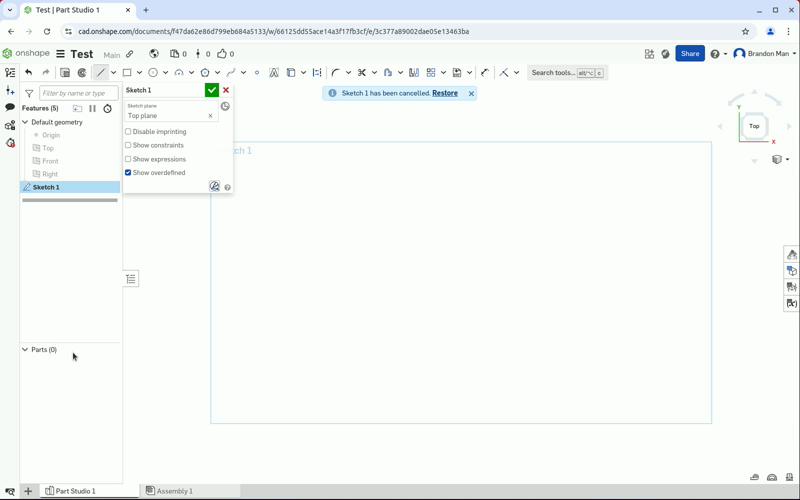
mouse_move(460, 311)
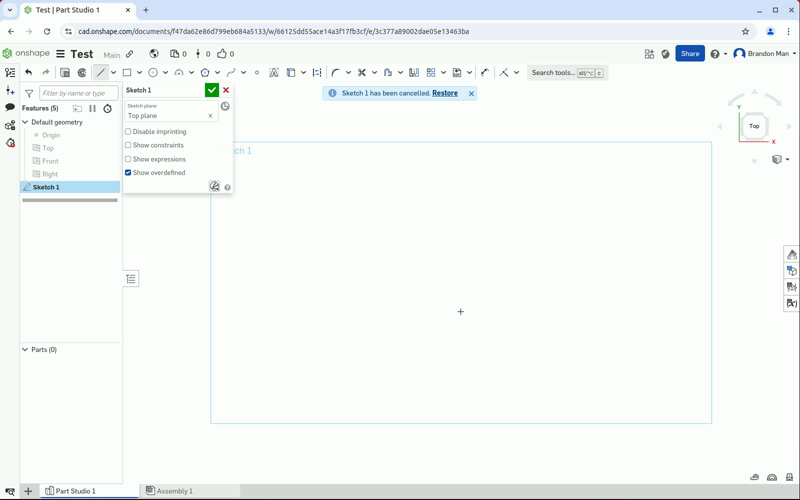
click(460, 311)
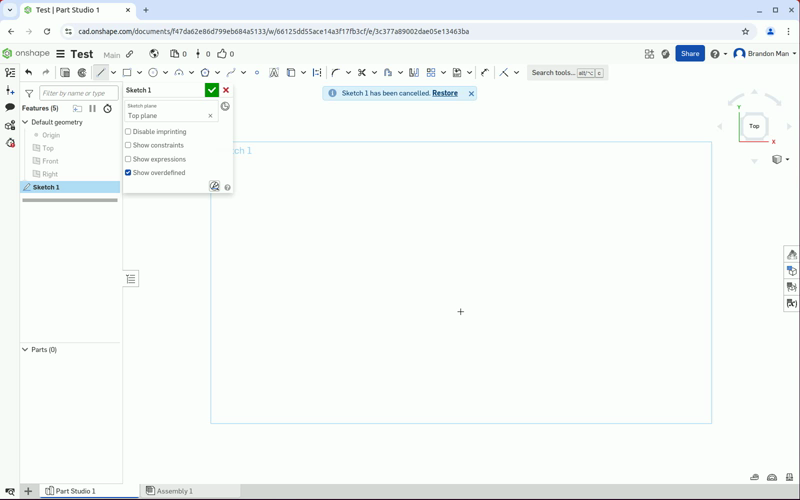
key_up(shift)
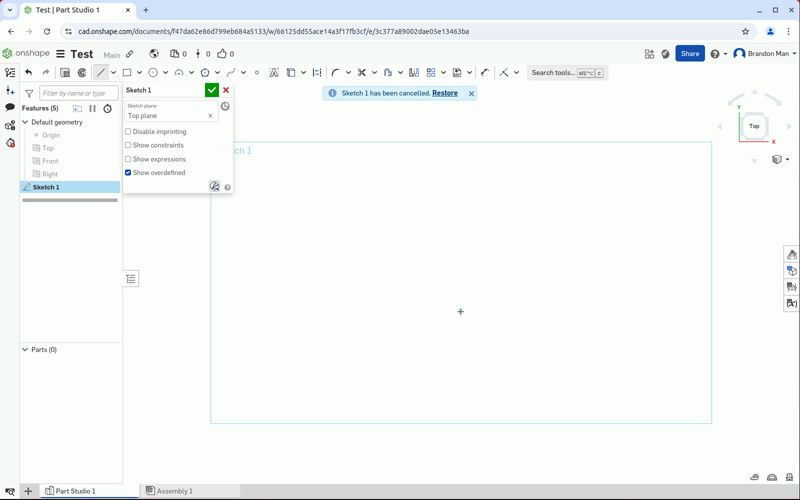
key_down(shift)
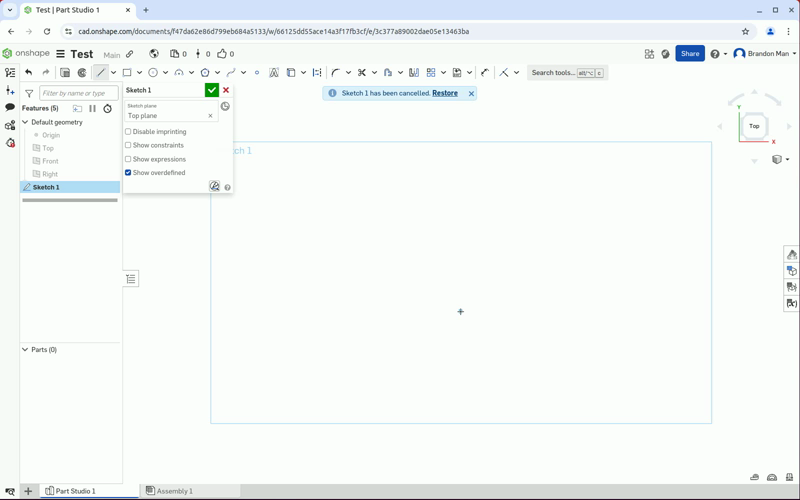
mouse_move(490, 311)
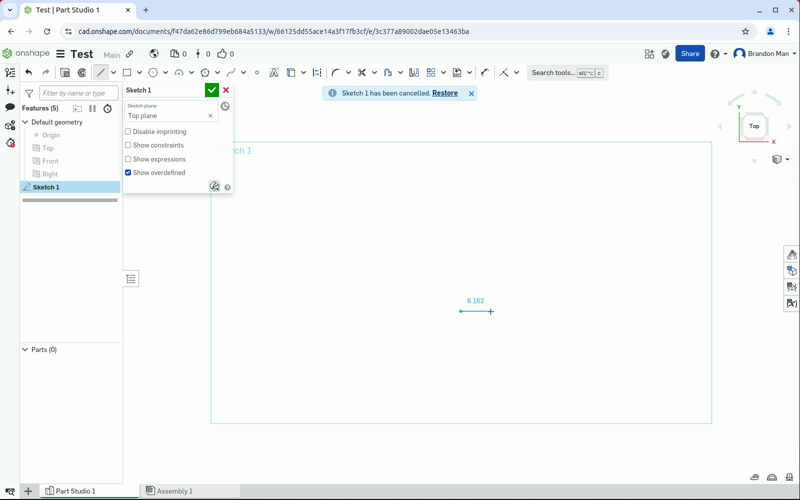
mouse_move(467, 309)
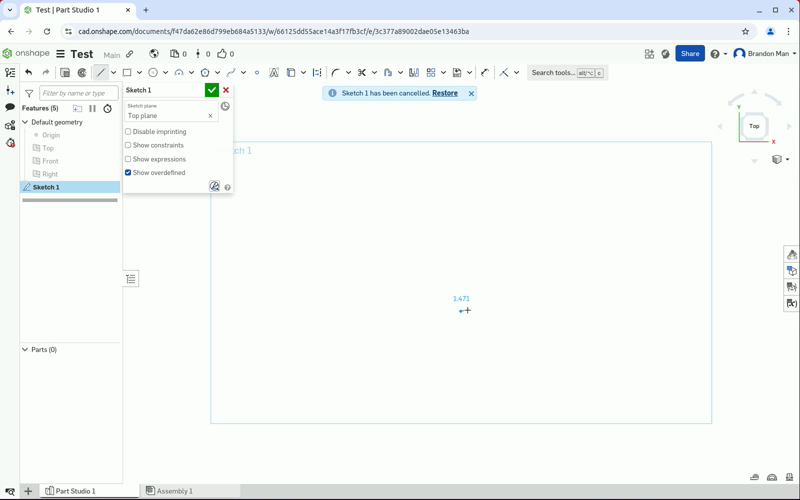
scroll(6)
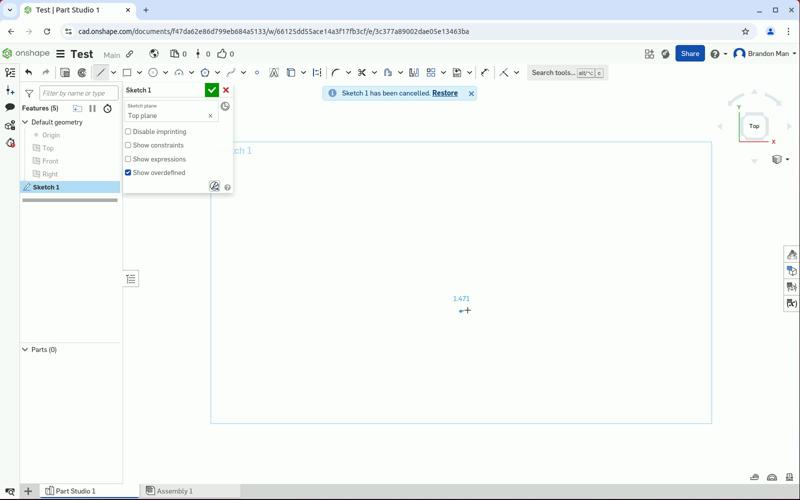
scroll(6)
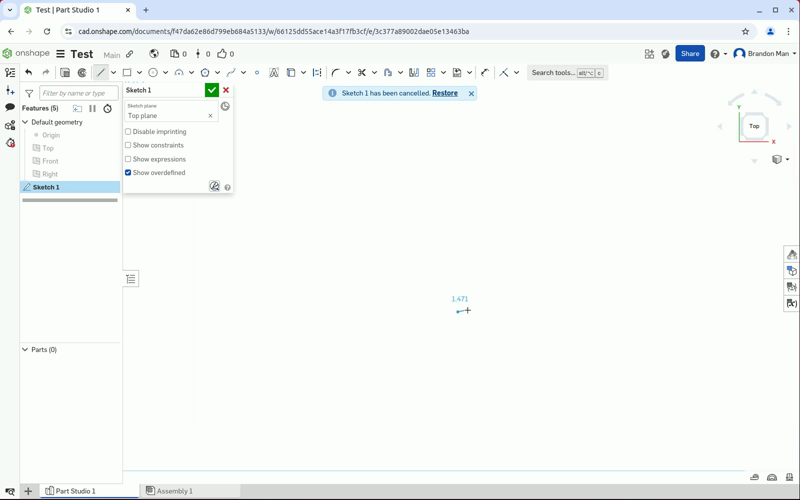
scroll(6)
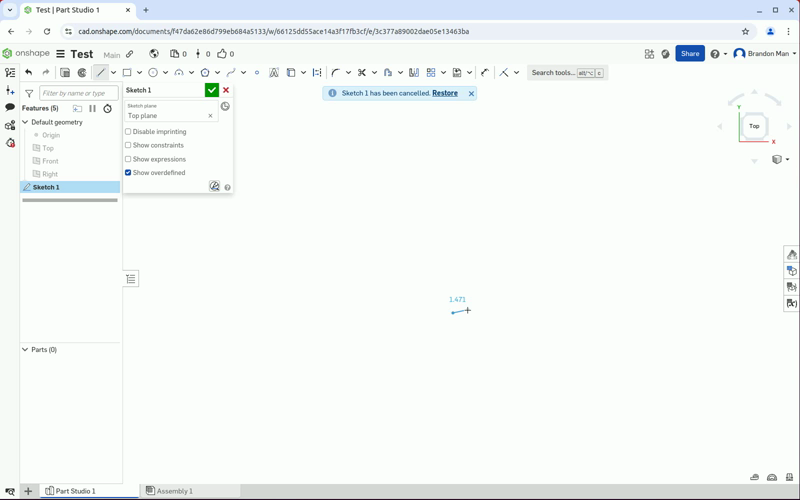
scroll(6)
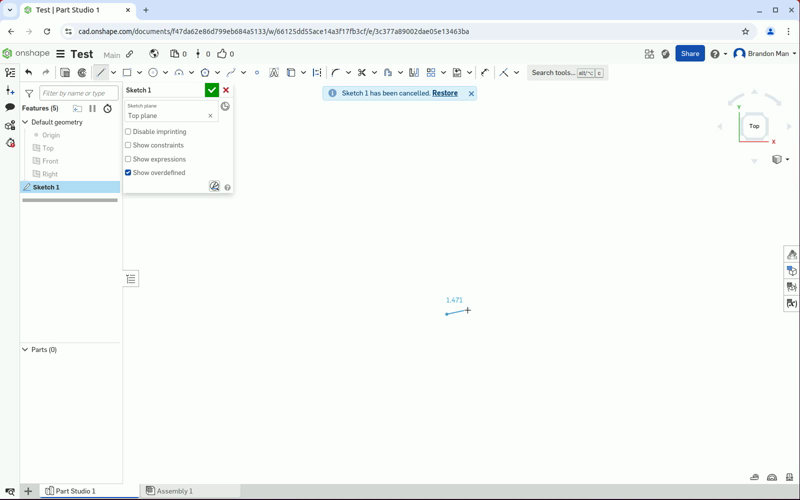
scroll(6)
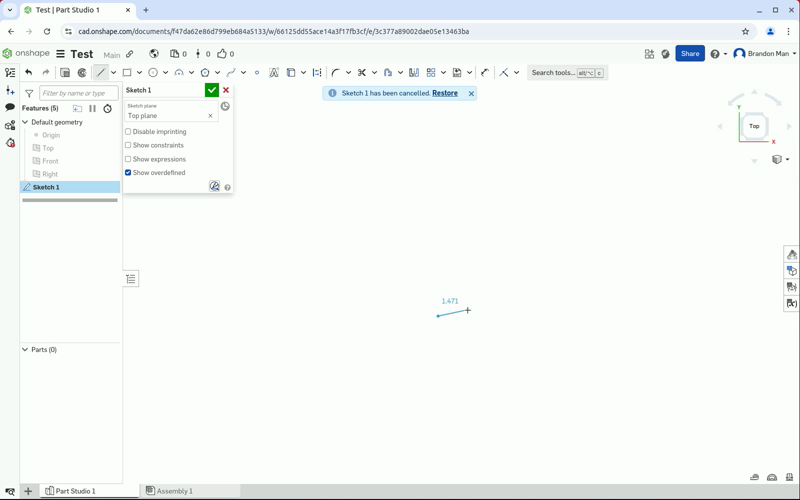
scroll(6)
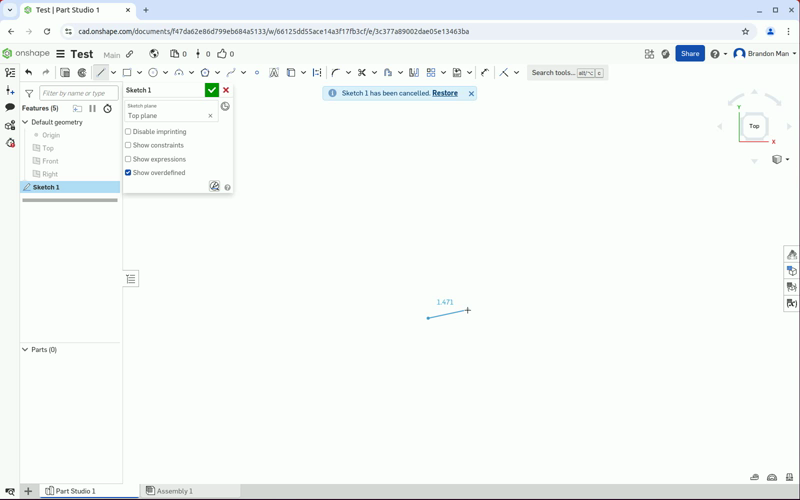
scroll(6)
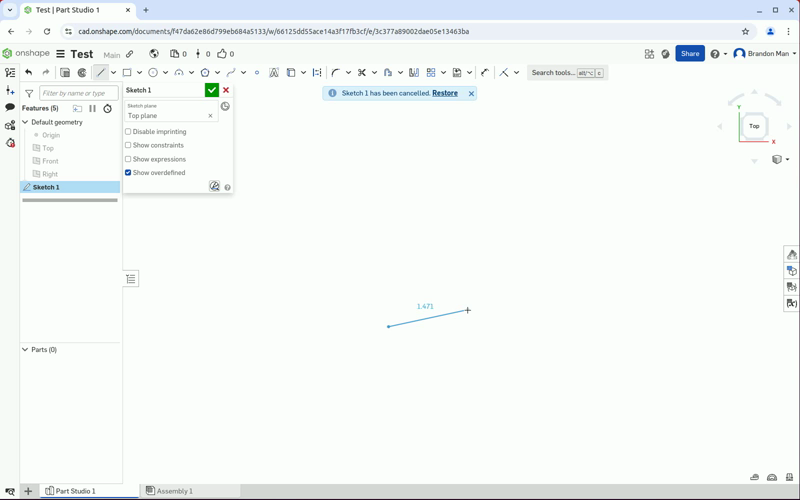
click(467, 309)
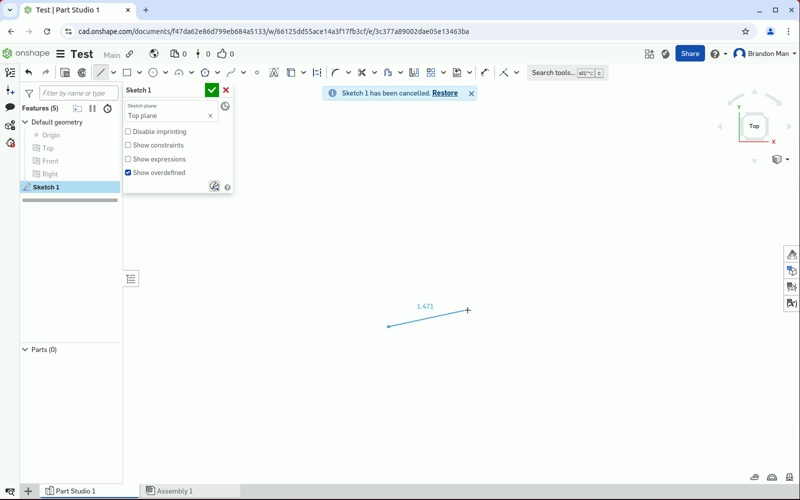
scroll(-6)
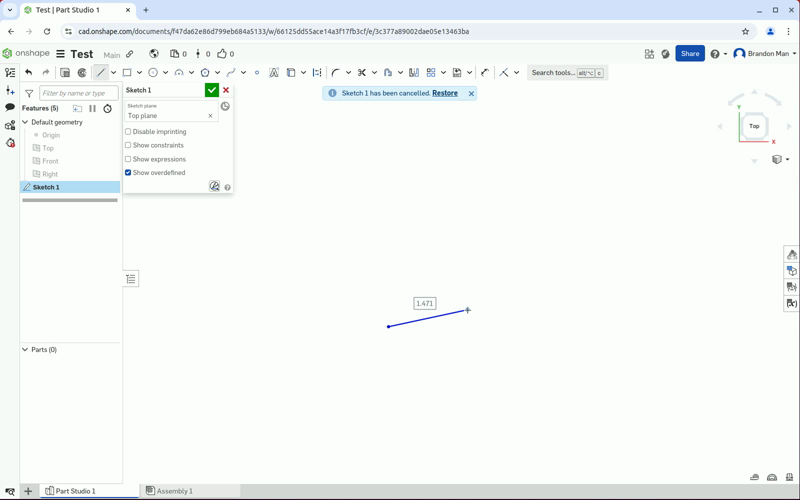
scroll(-6)
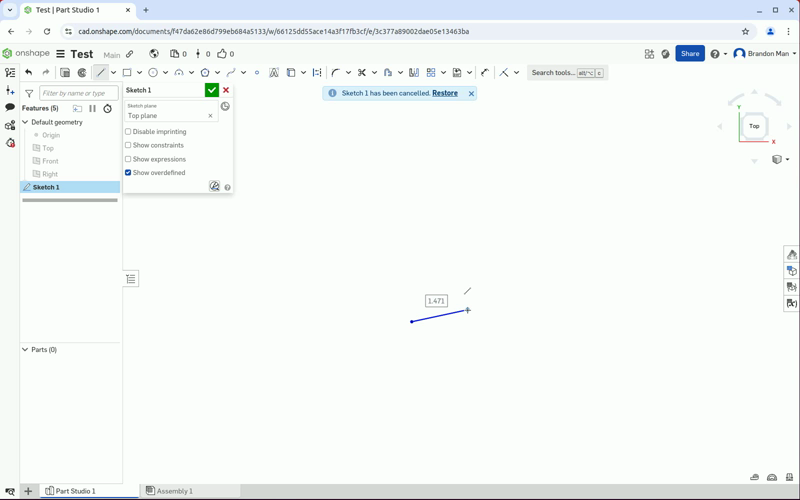
scroll(-6)
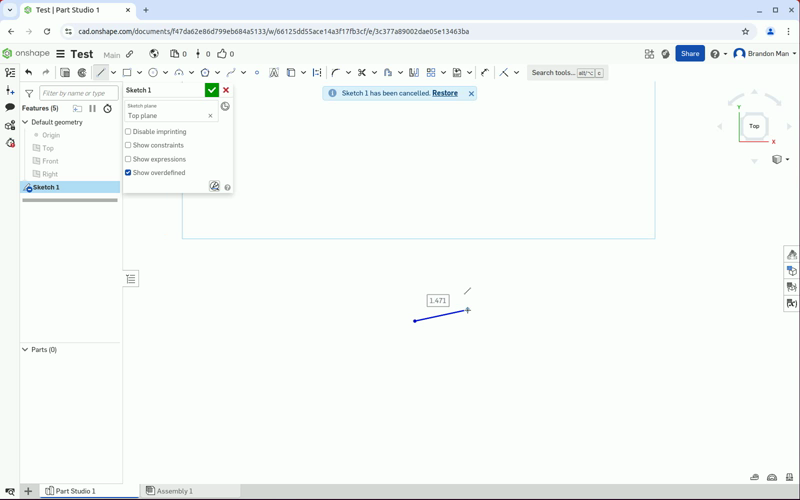
scroll(-6)
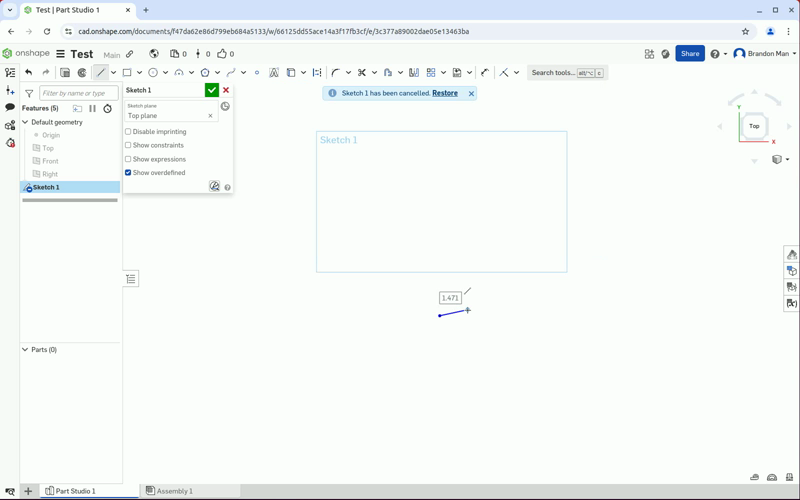
scroll(-6)
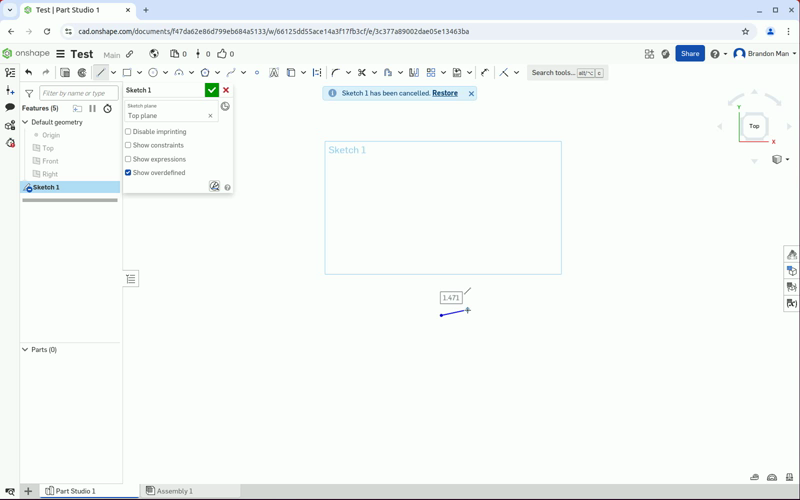
scroll(-6)
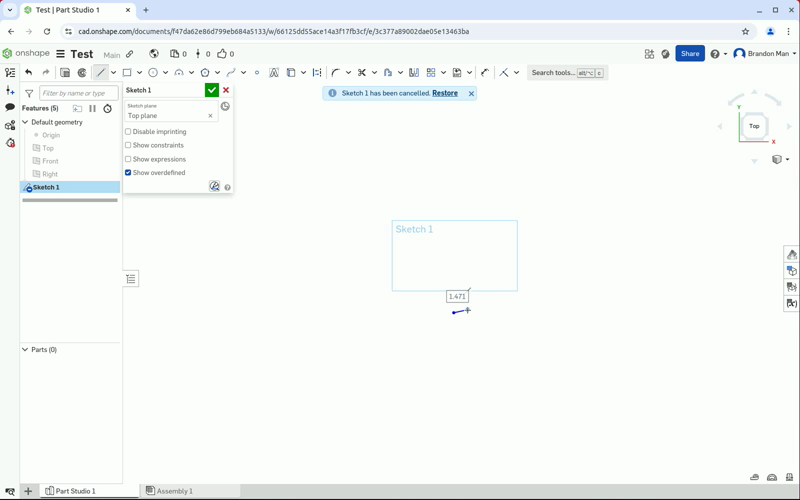
scroll(-6)
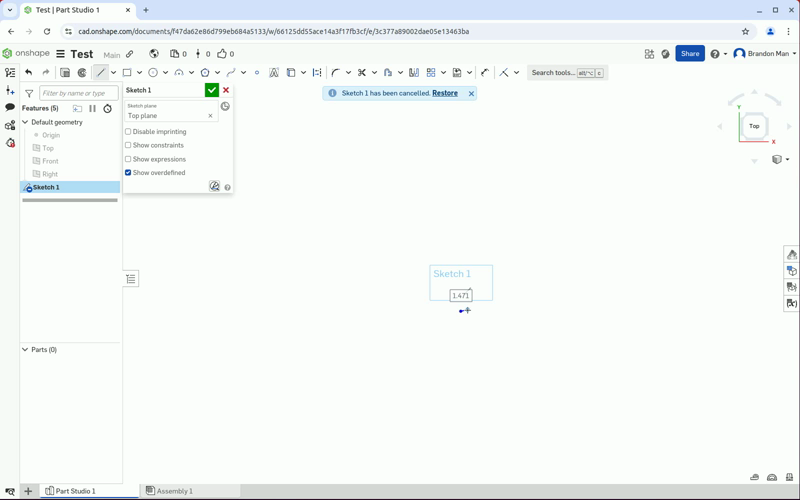
key_up(shift)
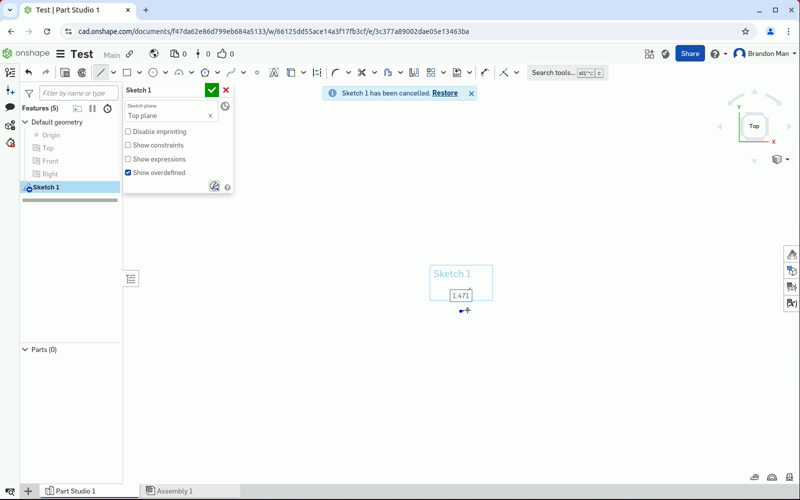
key(esc)
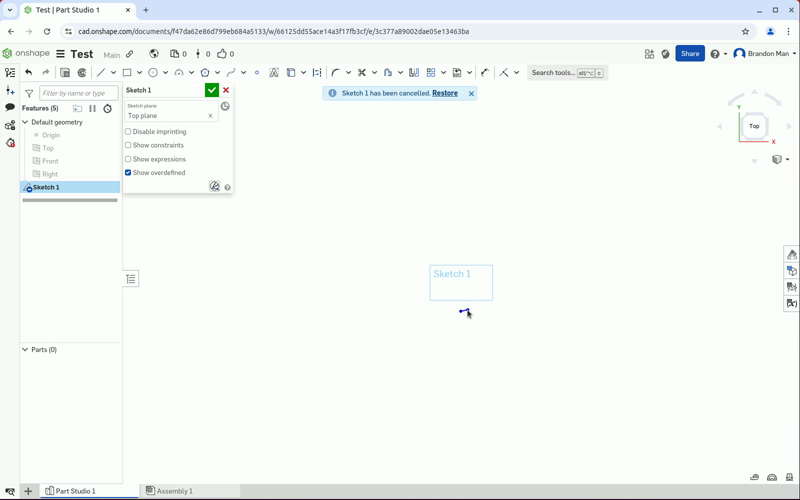
key(a)
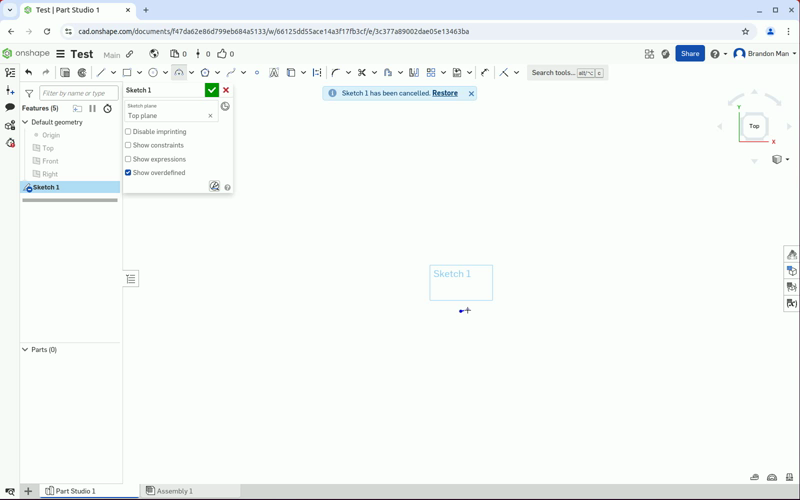
mouse_move(467, 309)
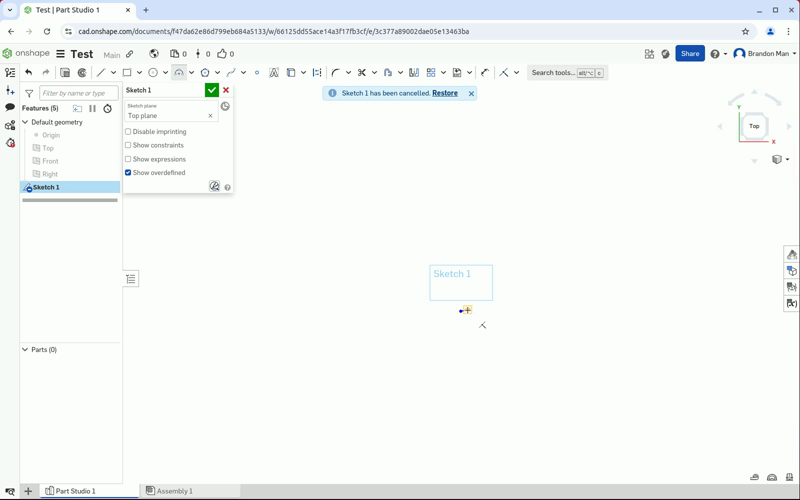
click(467, 309)
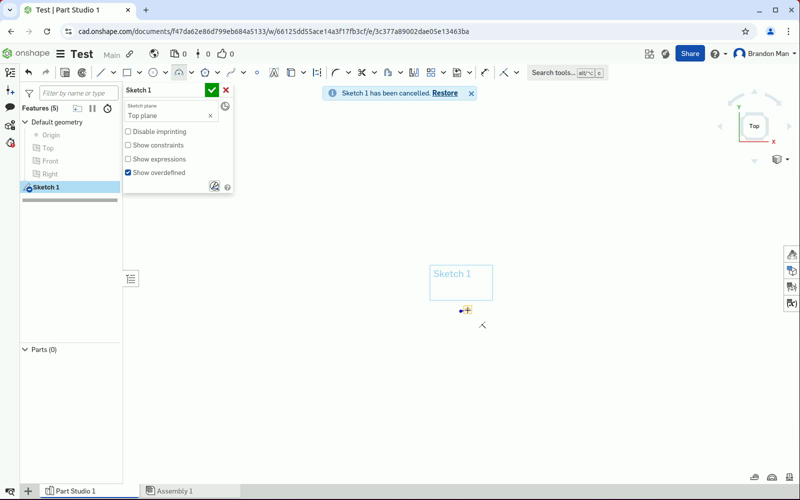
key_down(shift)
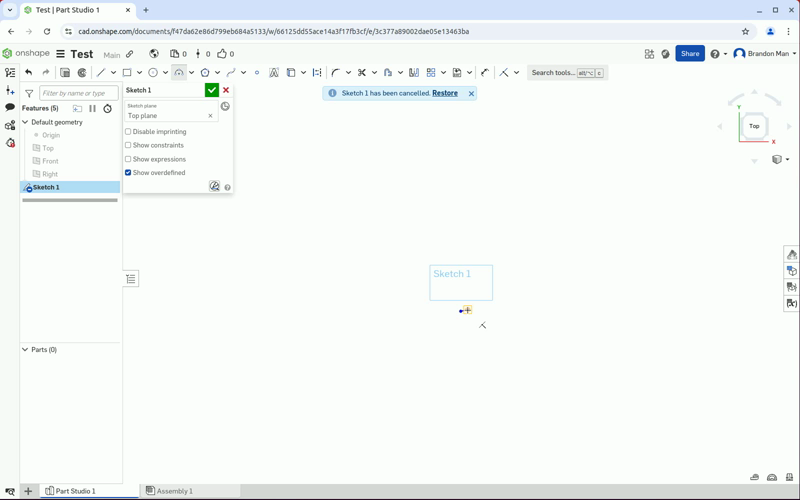
mouse_move(467, 255)
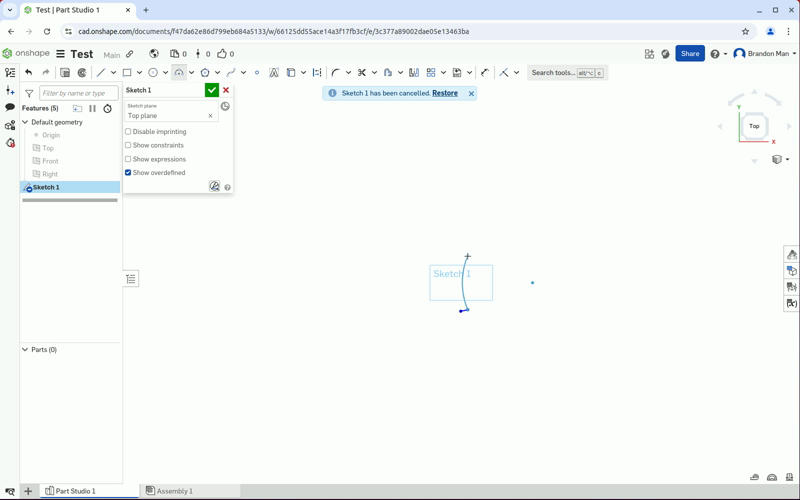
click(467, 255)
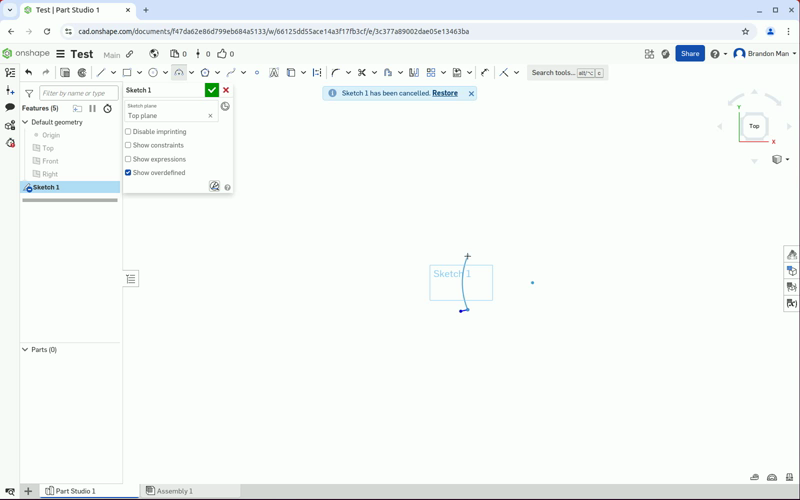
mouse_move(489, 282)
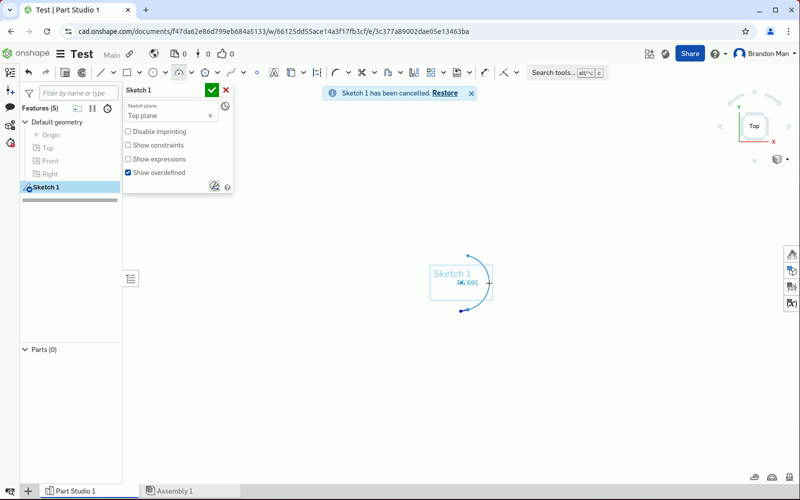
click(489, 282)
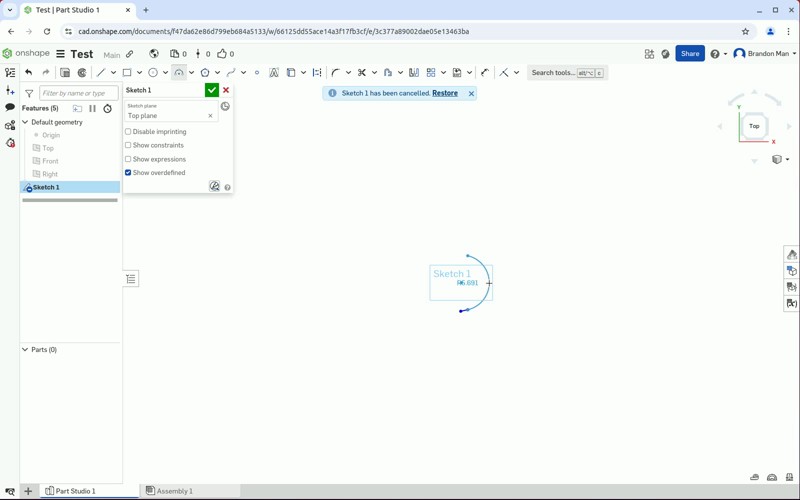
key_up(shift)
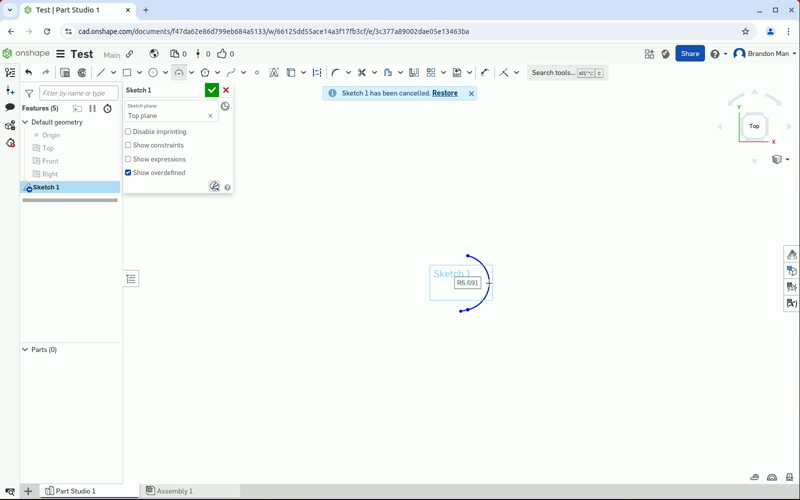
key(esc)
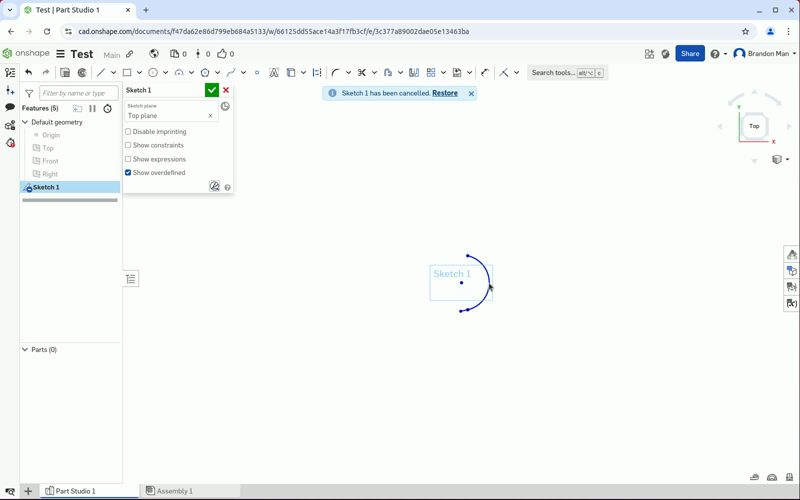
key(l)
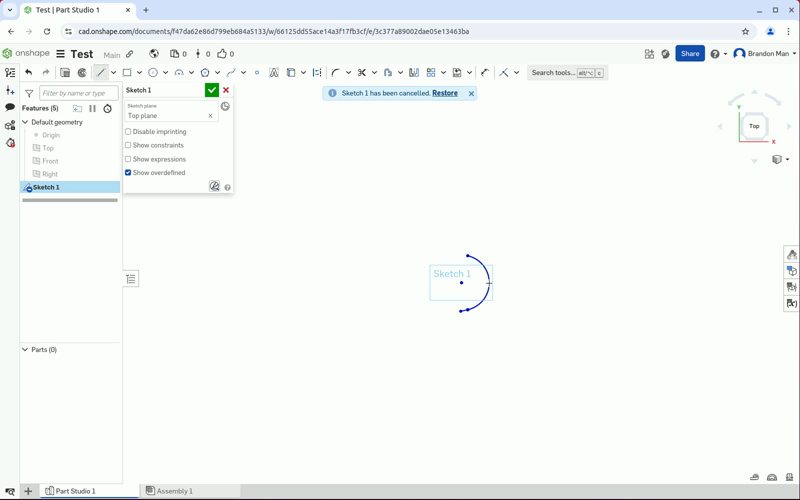
mouse_move(467, 255)
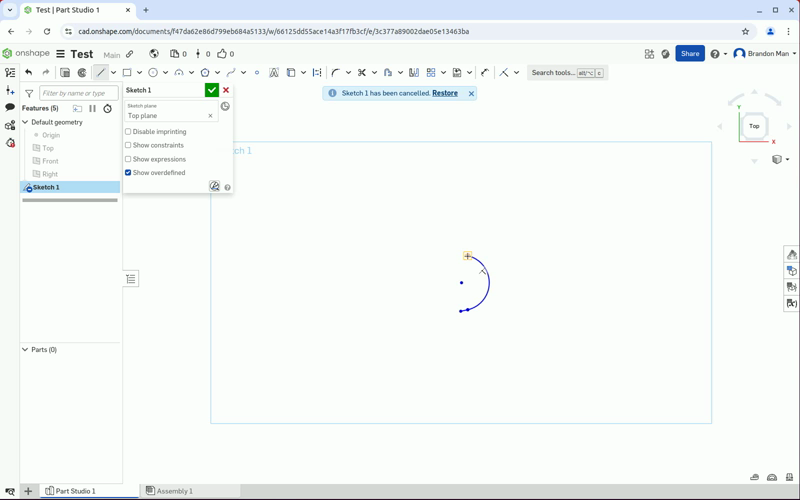
click(467, 255)
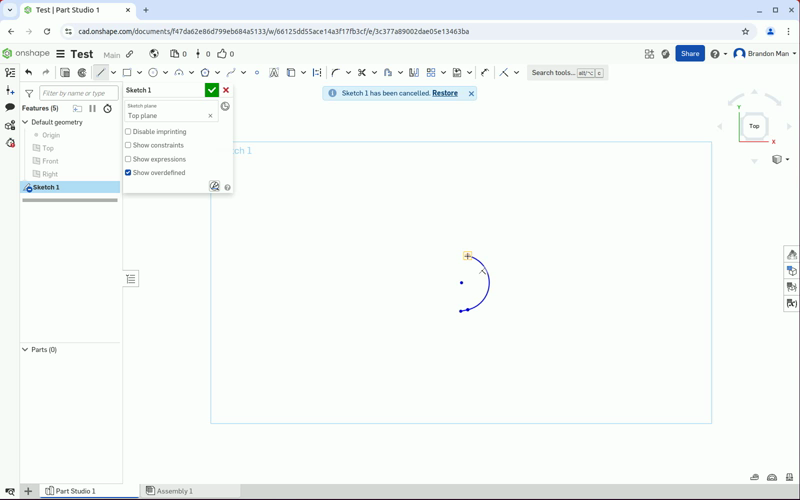
key_down(shift)
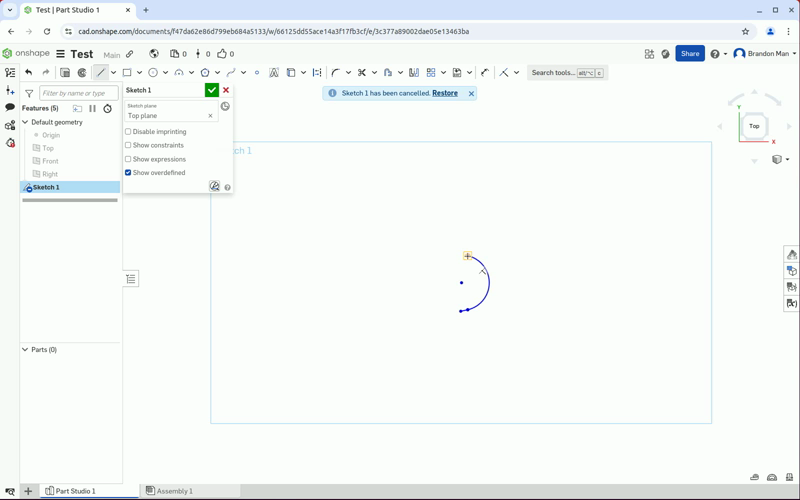
mouse_move(498, 255)
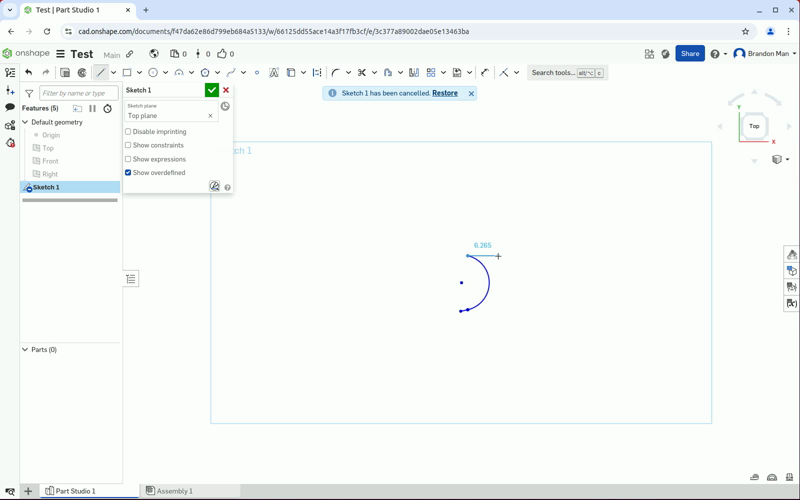
mouse_move(460, 254)
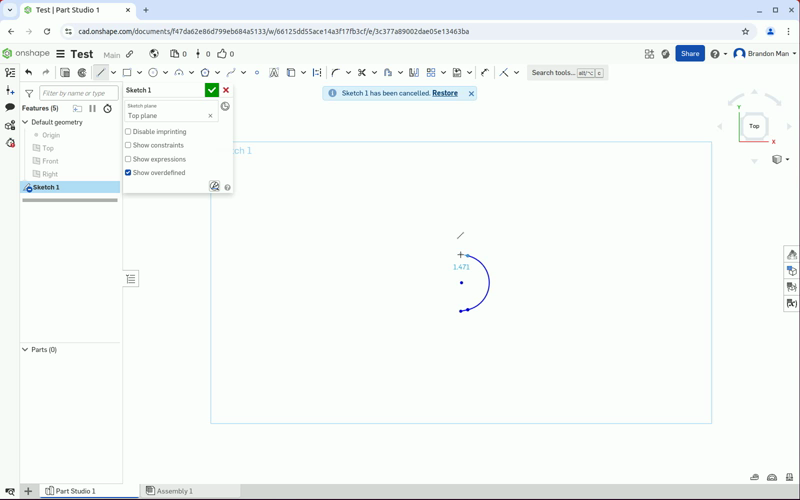
scroll(6)
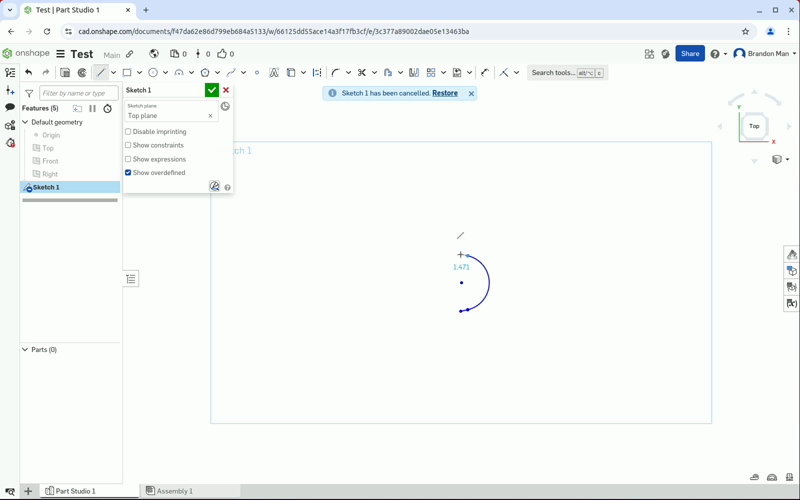
scroll(6)
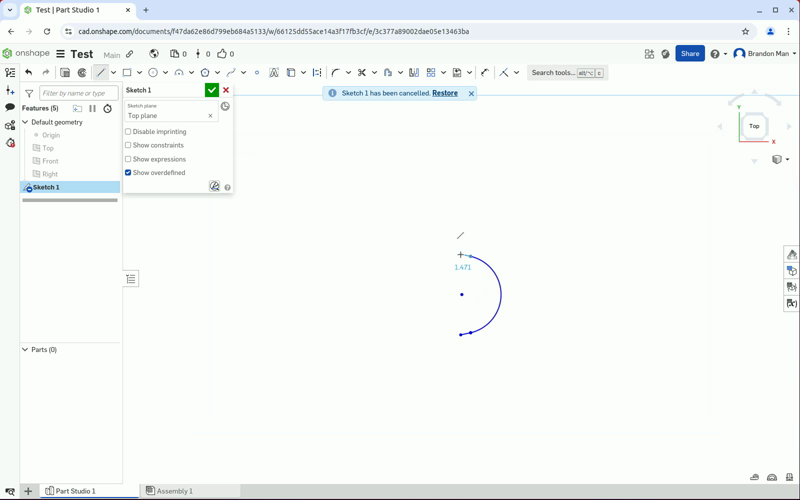
scroll(6)
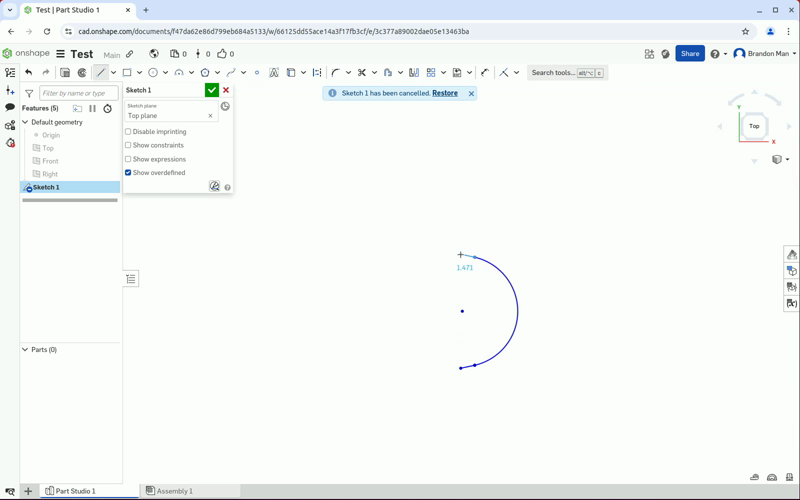
scroll(6)
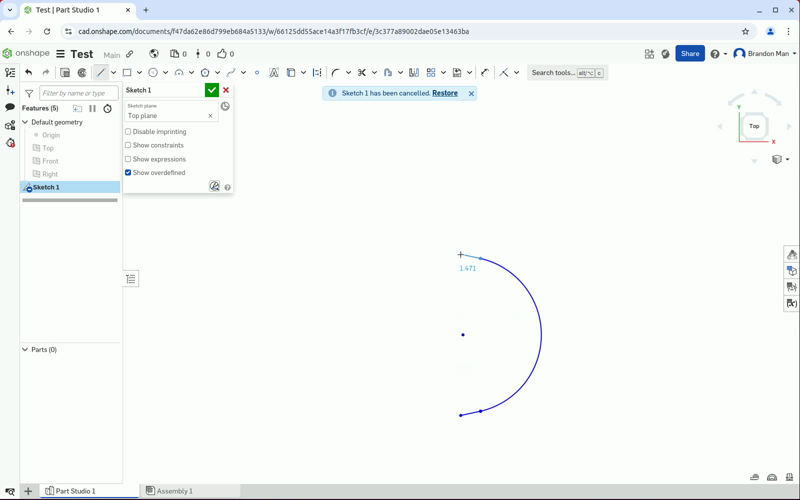
scroll(6)
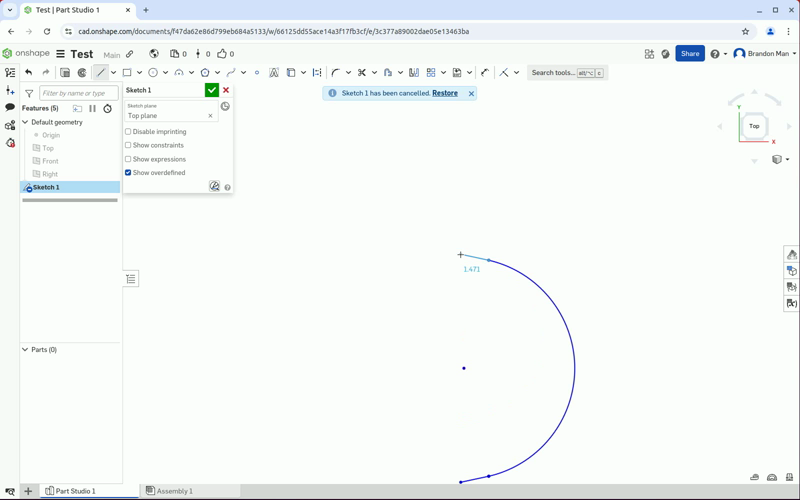
scroll(6)
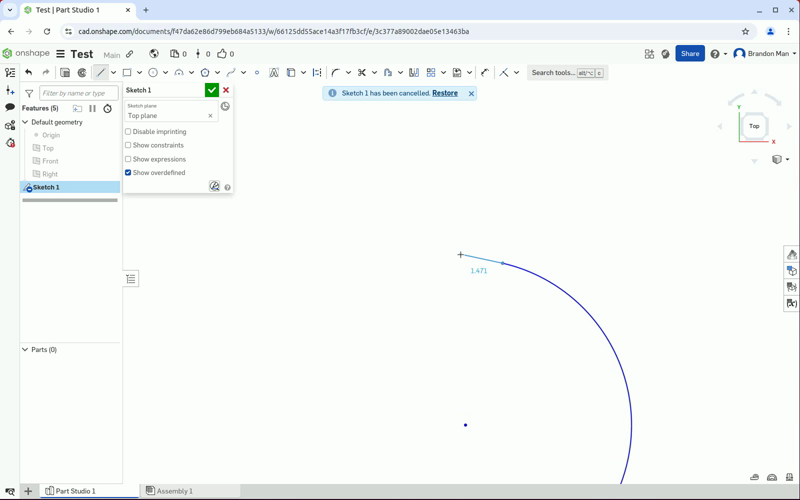
scroll(6)
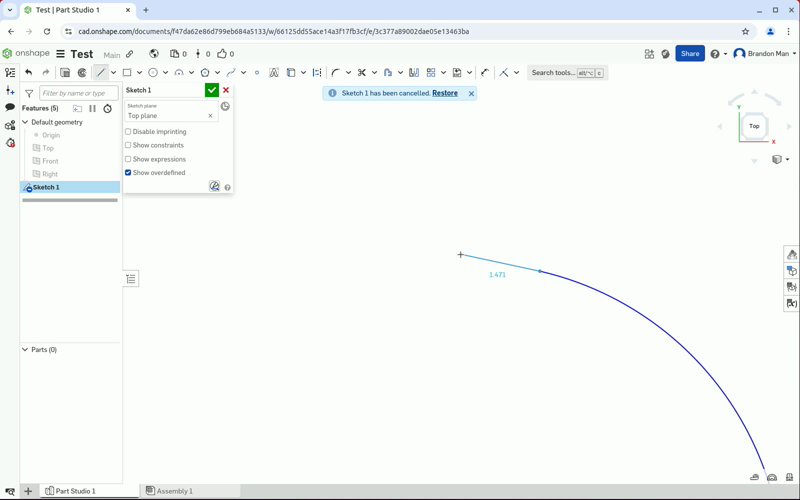
click(460, 254)
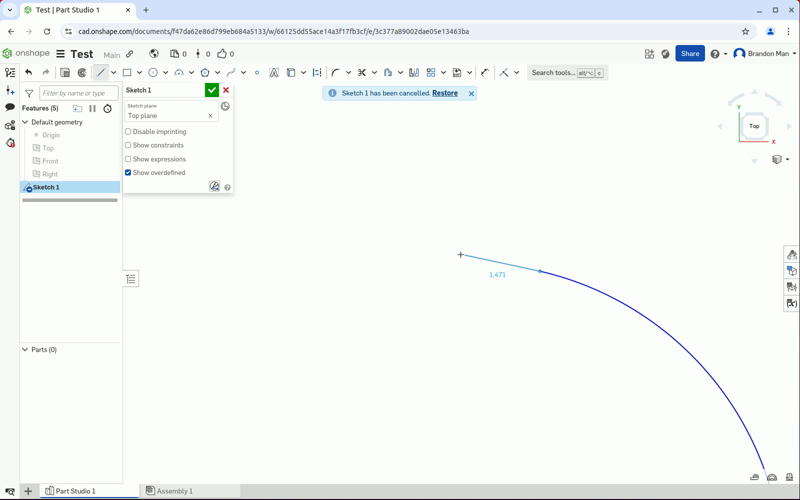
scroll(-6)
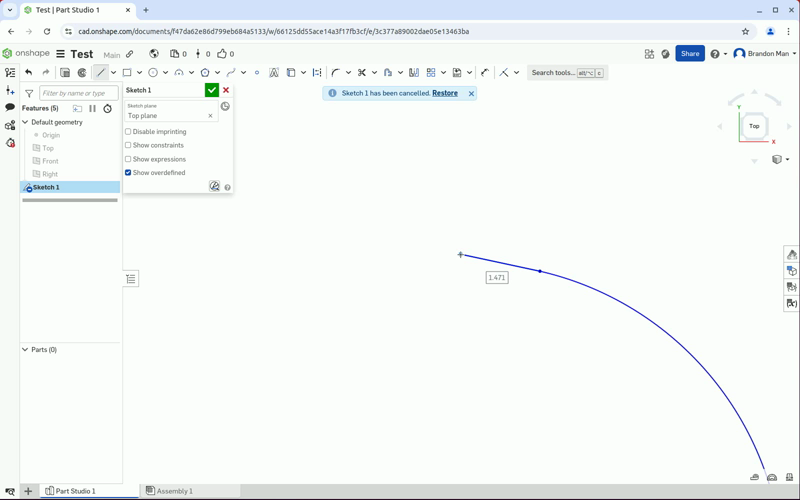
scroll(-6)
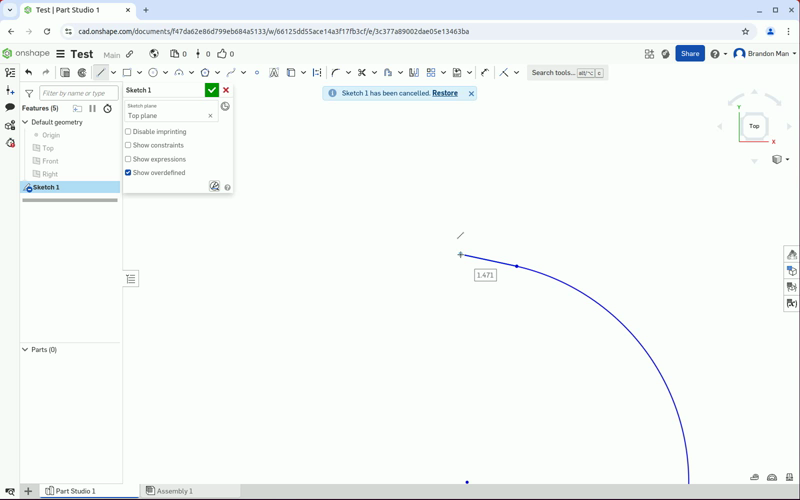
scroll(-6)
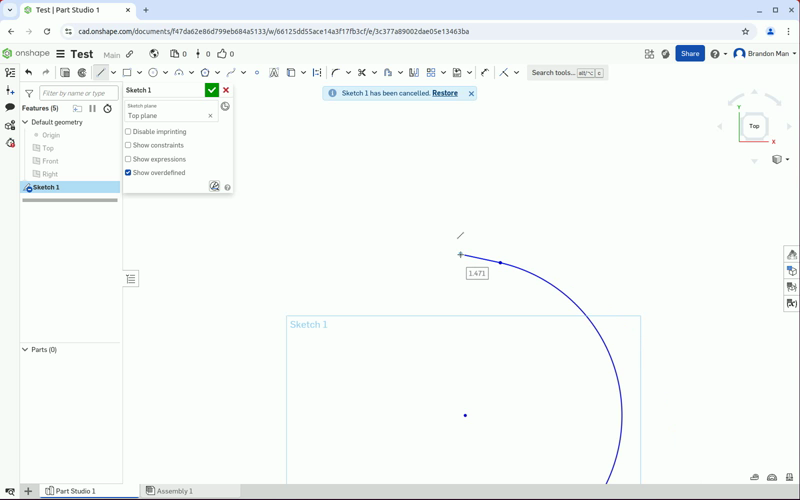
scroll(-6)
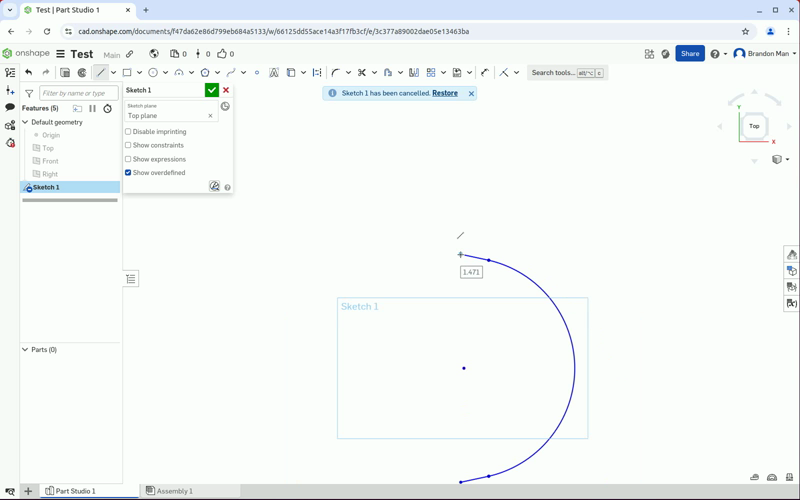
scroll(-6)
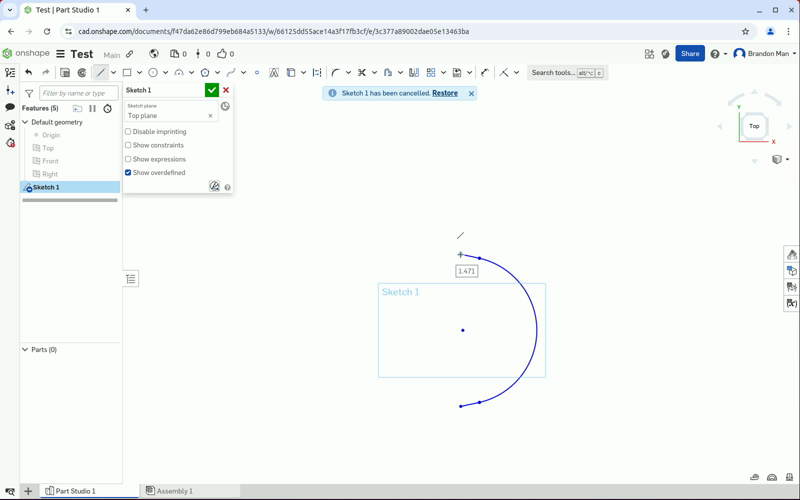
scroll(-6)
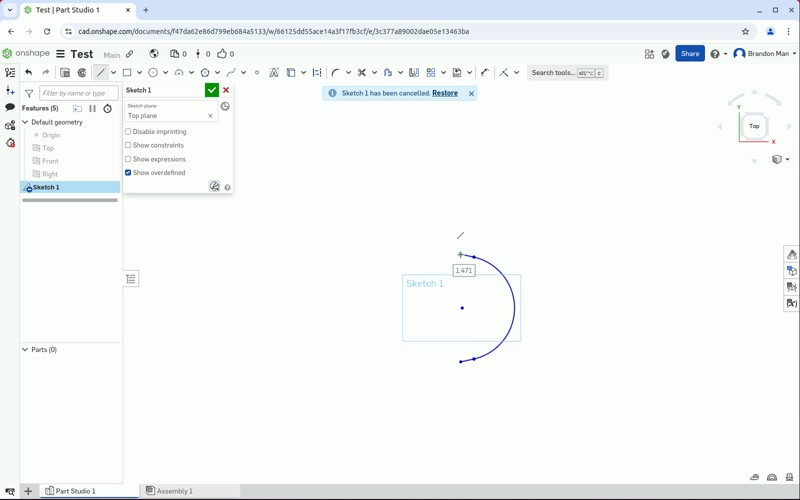
scroll(-6)
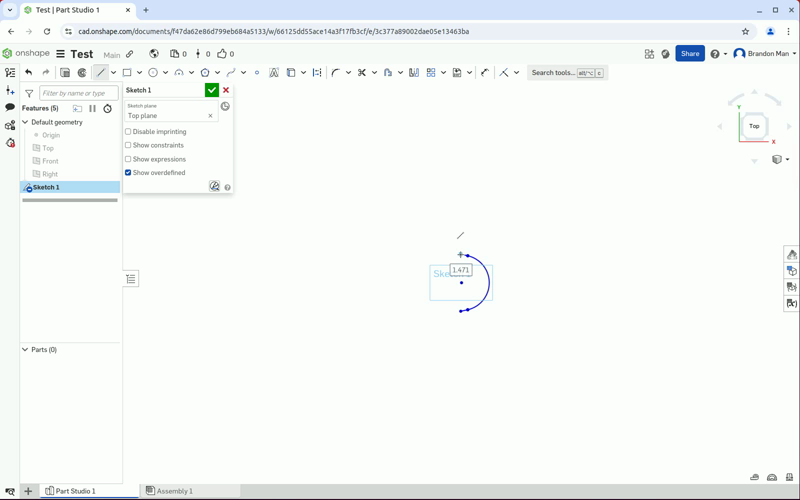
key_up(shift)
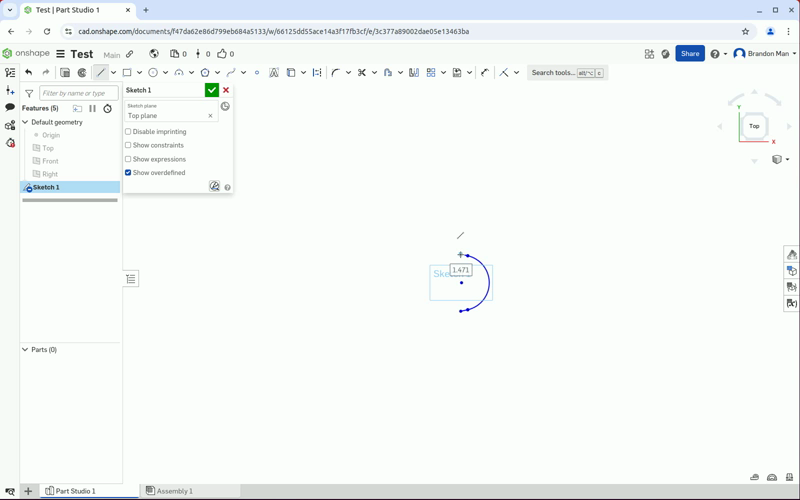
key(esc)
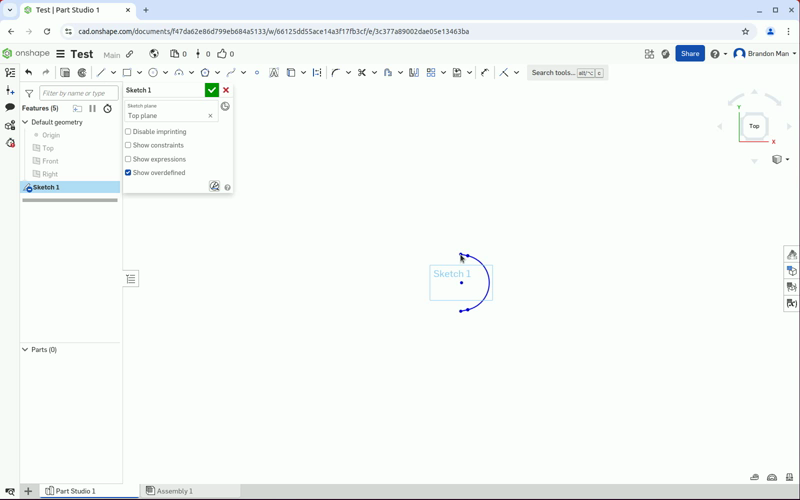
key(a)
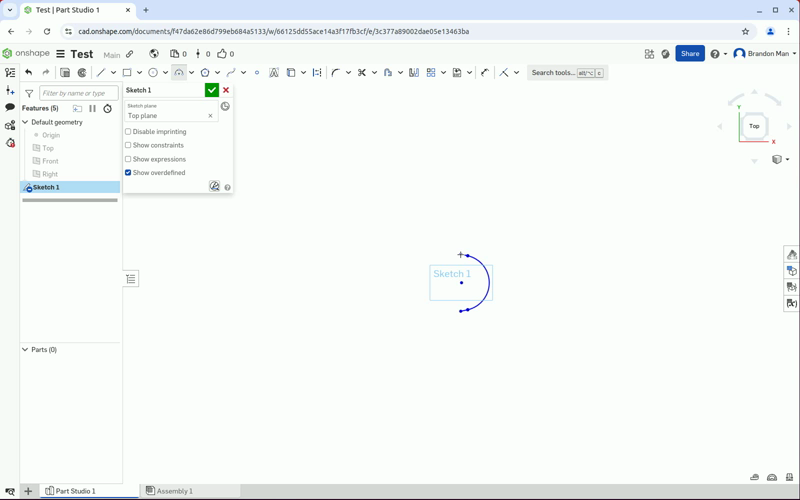
mouse_move(460, 254)
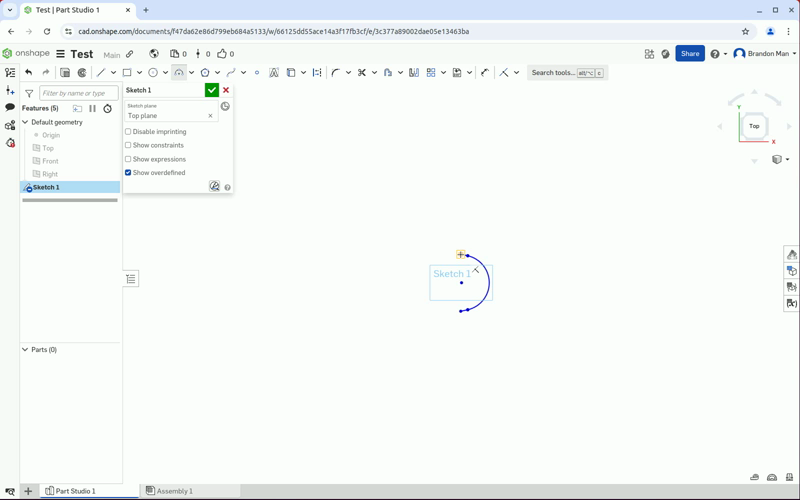
click(460, 254)
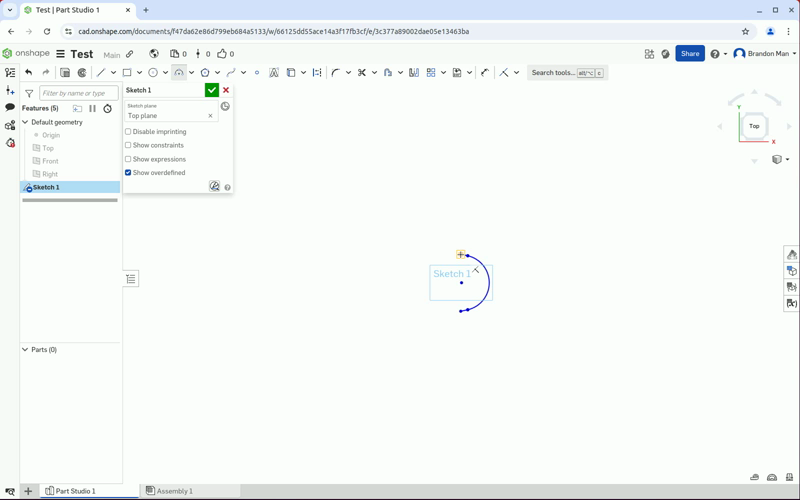
mouse_move(460, 311)
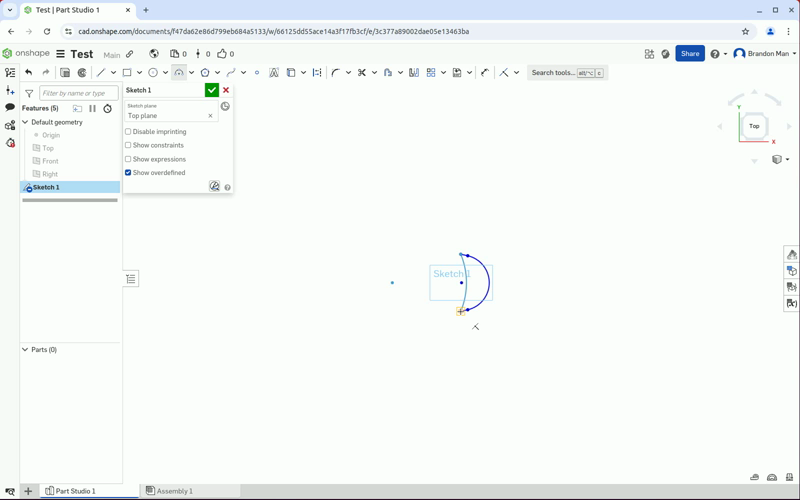
click(460, 311)
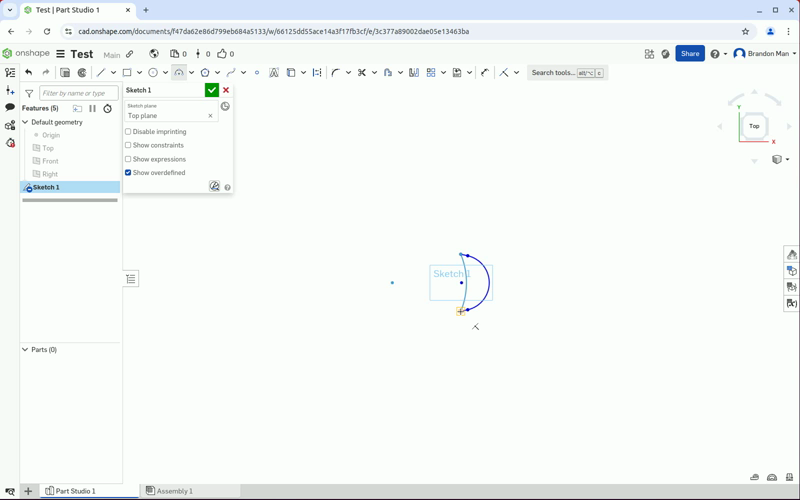
key_down(shift)
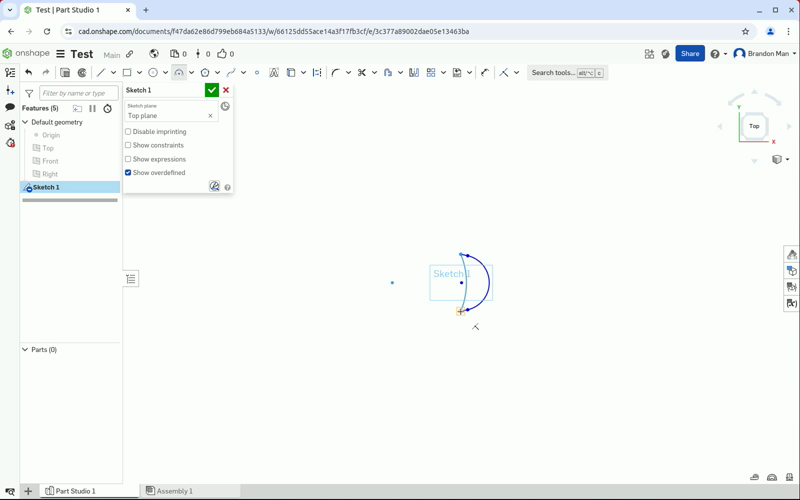
mouse_move(432, 282)
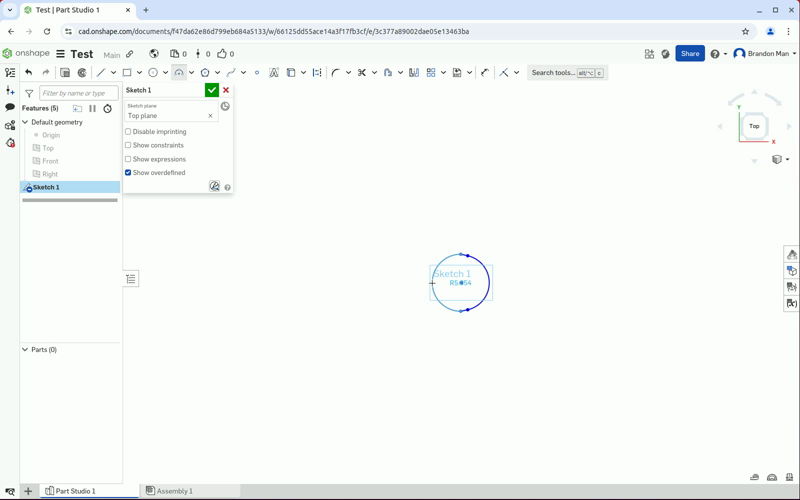
click(432, 282)
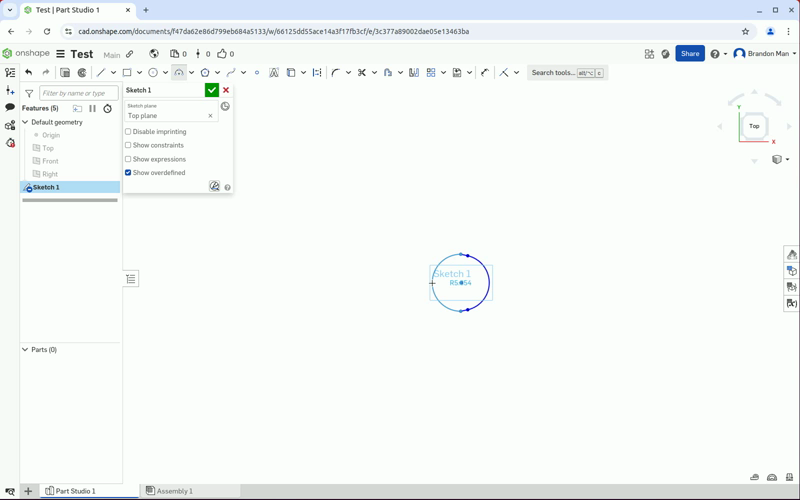
key_up(shift)
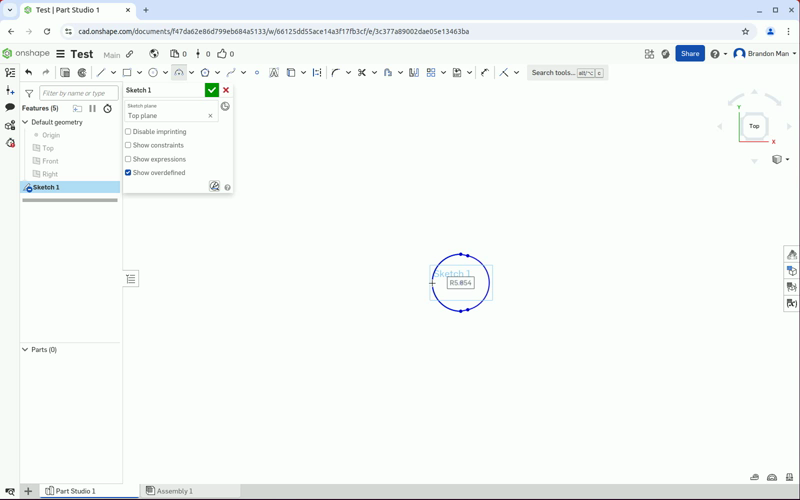
key(esc)
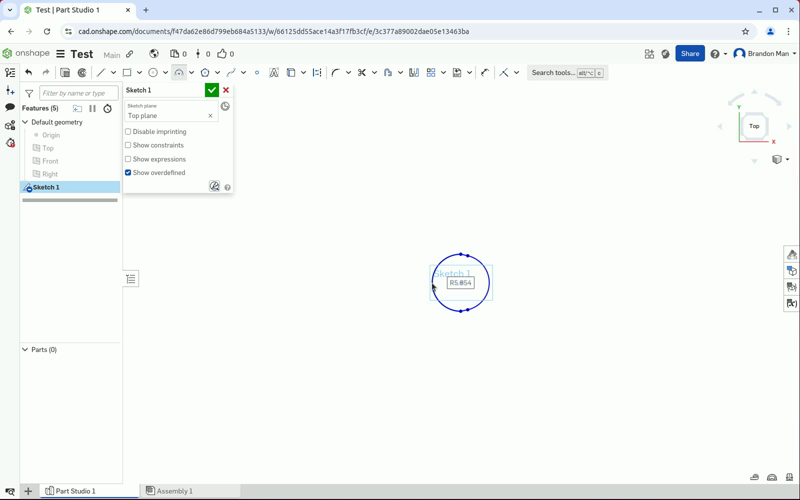
key(c)
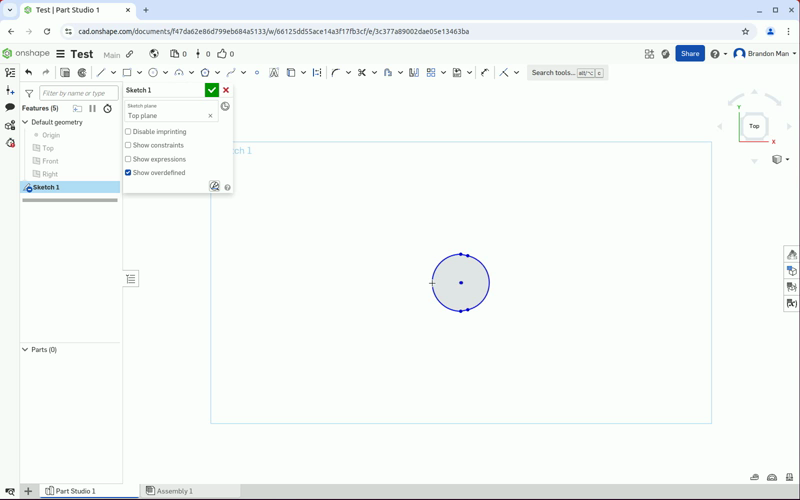
key_down(shift)
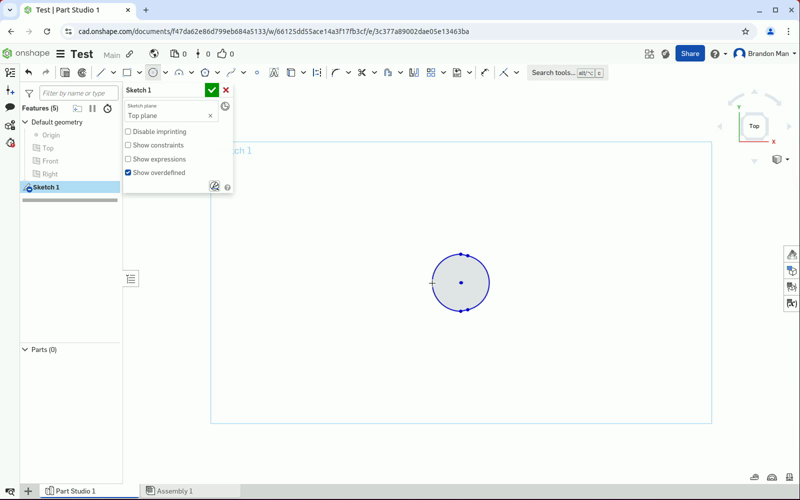
mouse_move(460, 282)
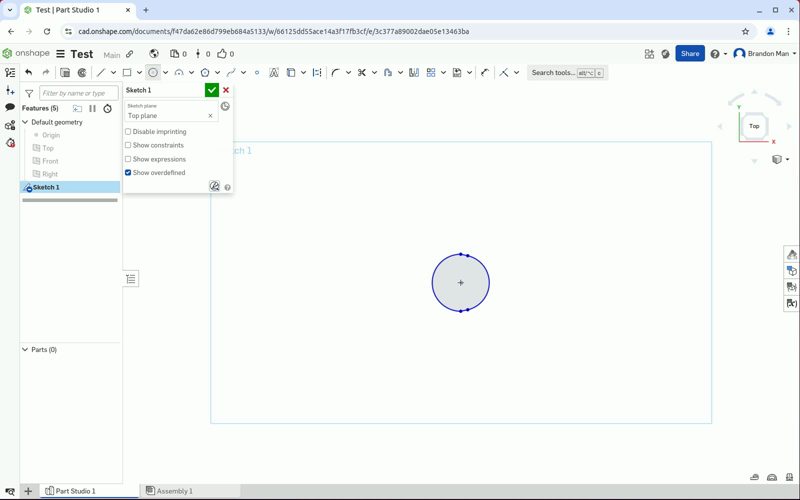
click(460, 282)
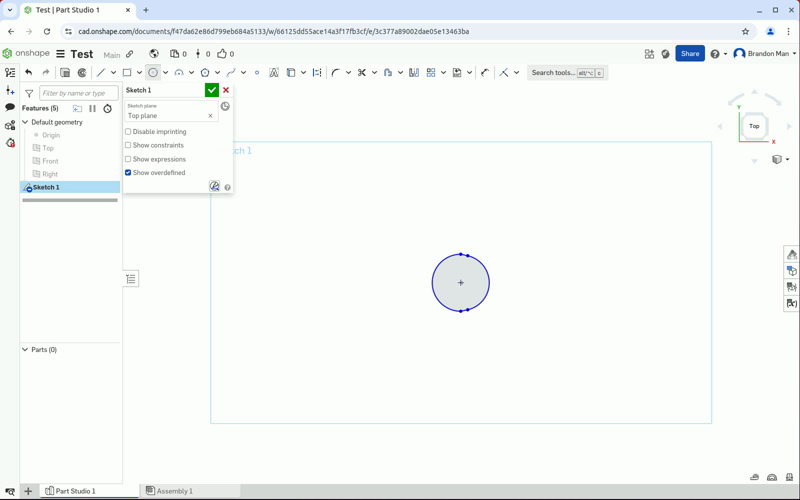
key_up(shift)
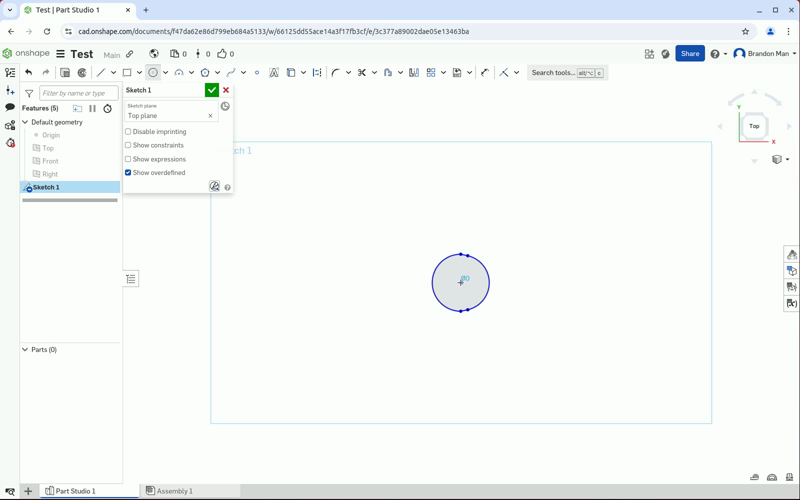
mouse_move(474, 282)
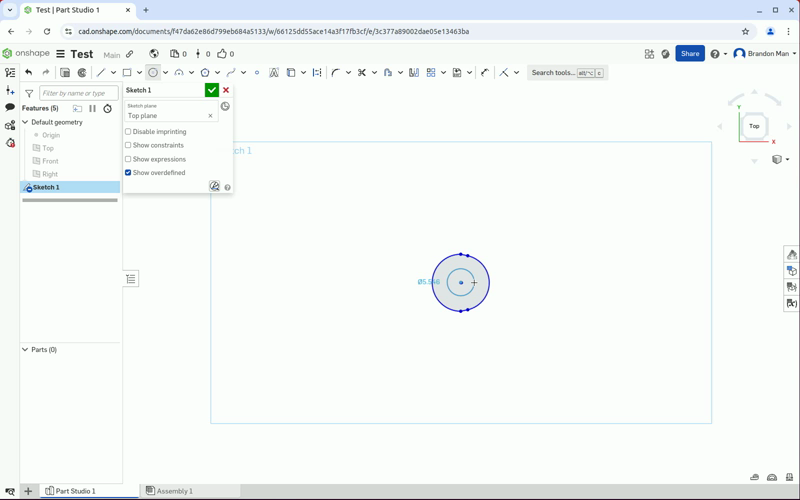
click(474, 282)
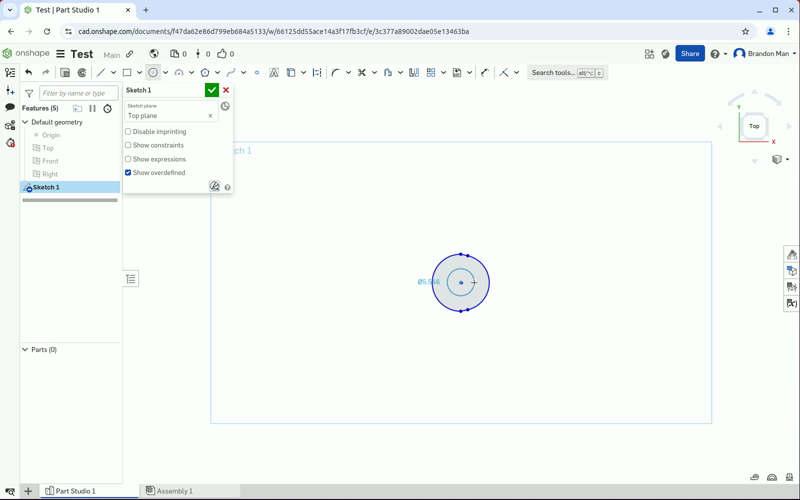
key(esc)
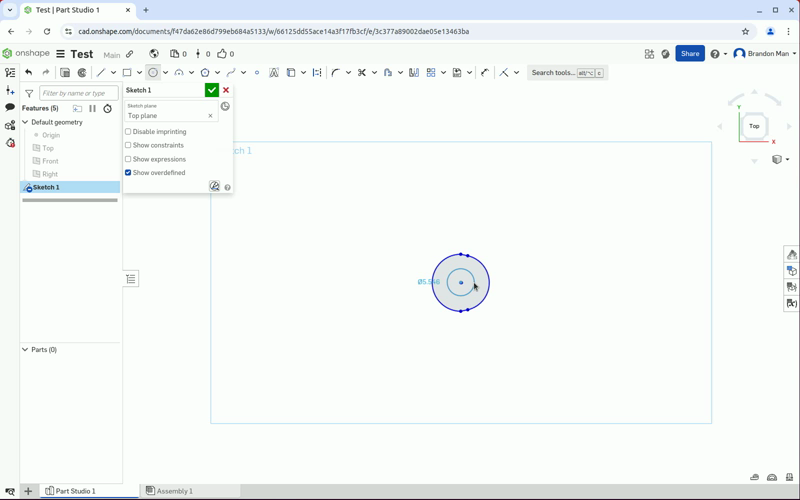
mouse_move(484, 282)
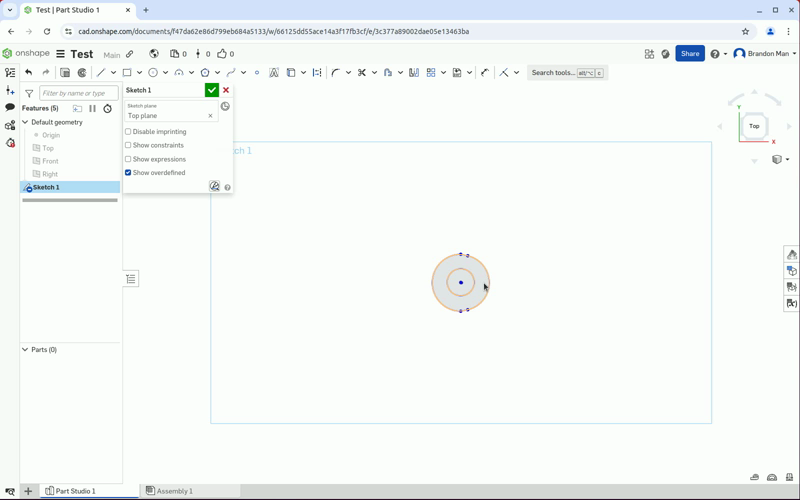
click(484, 282)
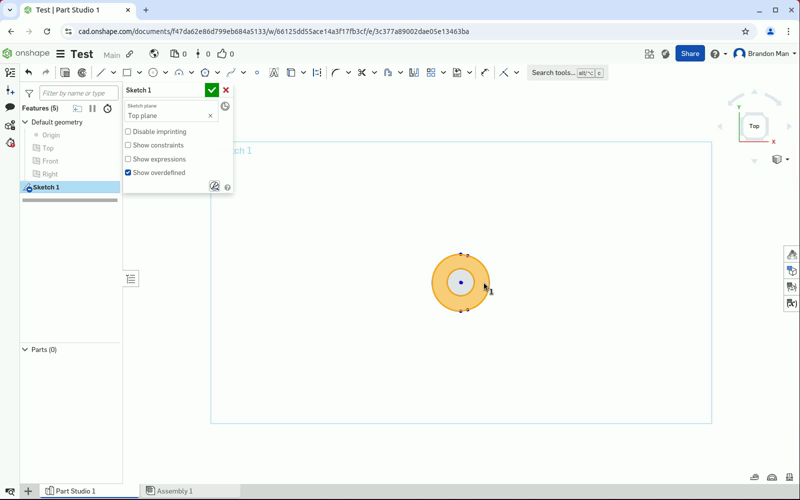
mouse_move(73, 352)
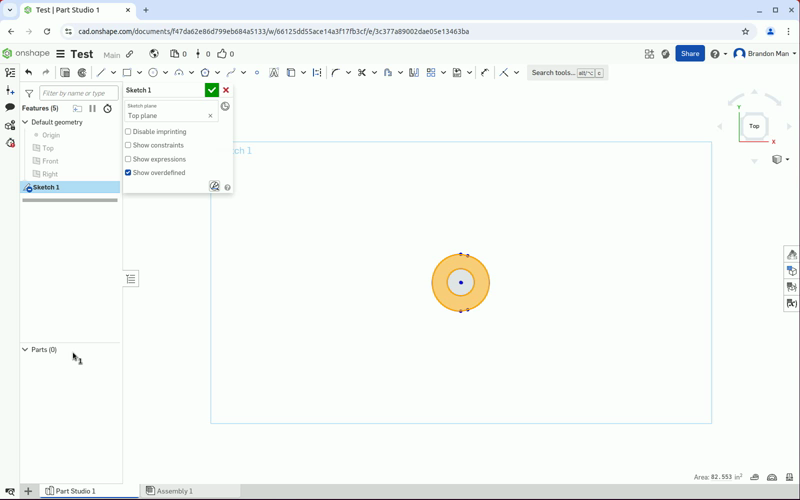
key(shift+y)
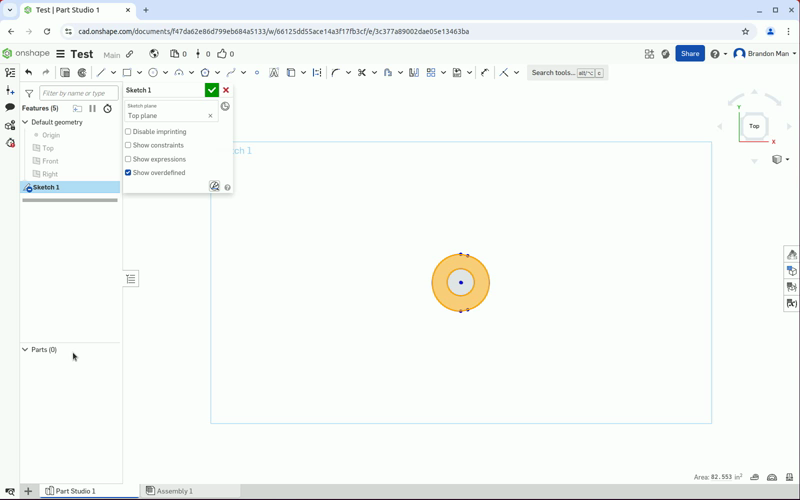
key(shift+e)
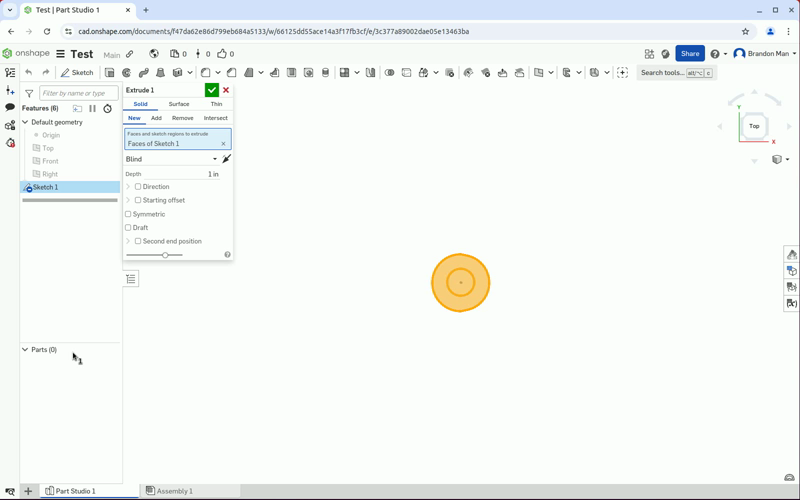
mouse_move(143, 106)
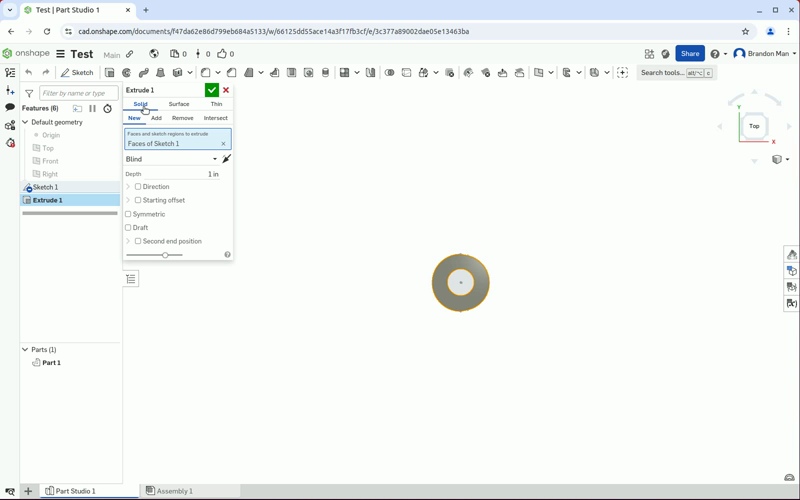
click(143, 106)
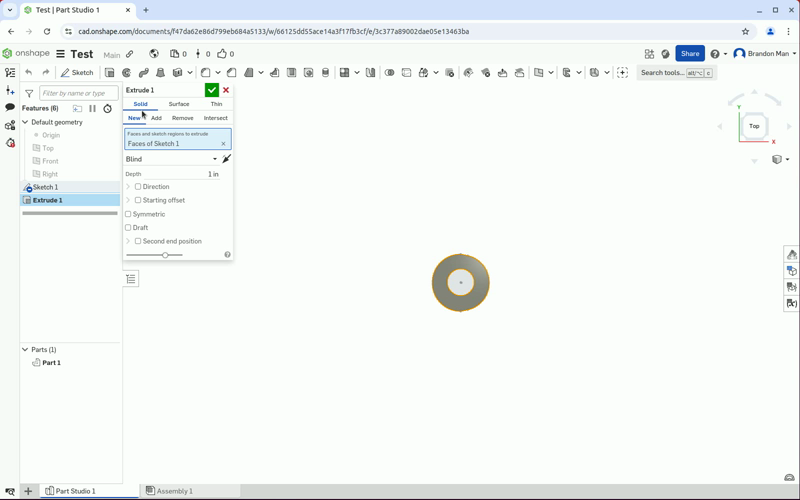
mouse_move(137, 120)
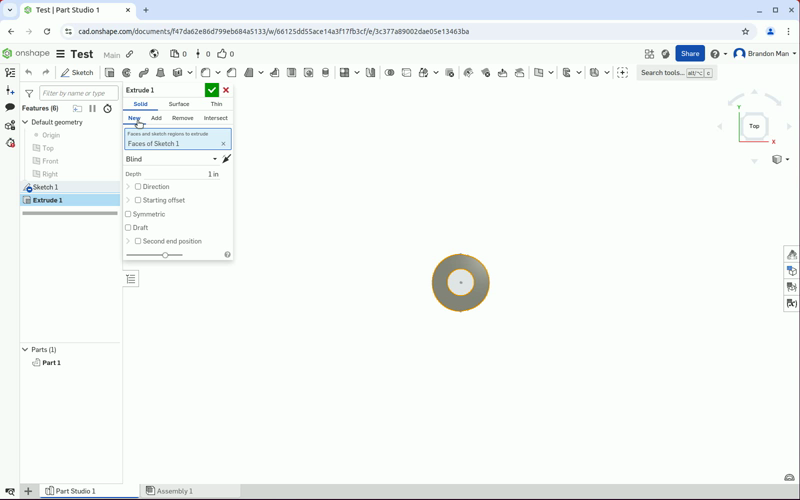
click(137, 120)
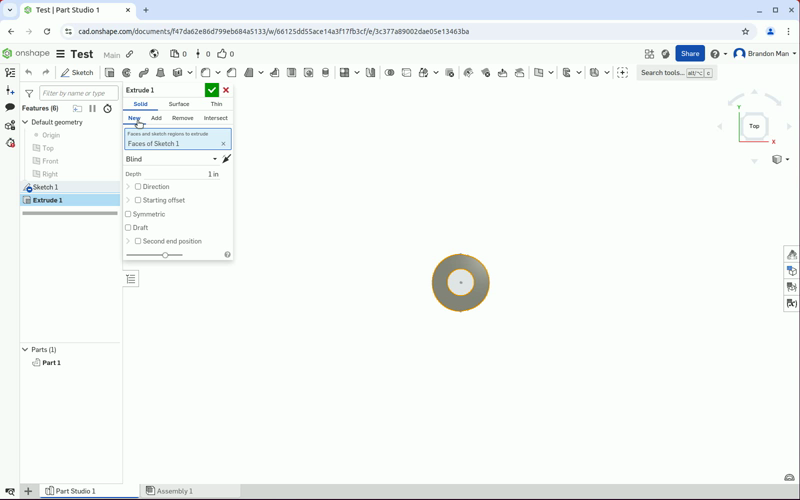
key(tab, 4)
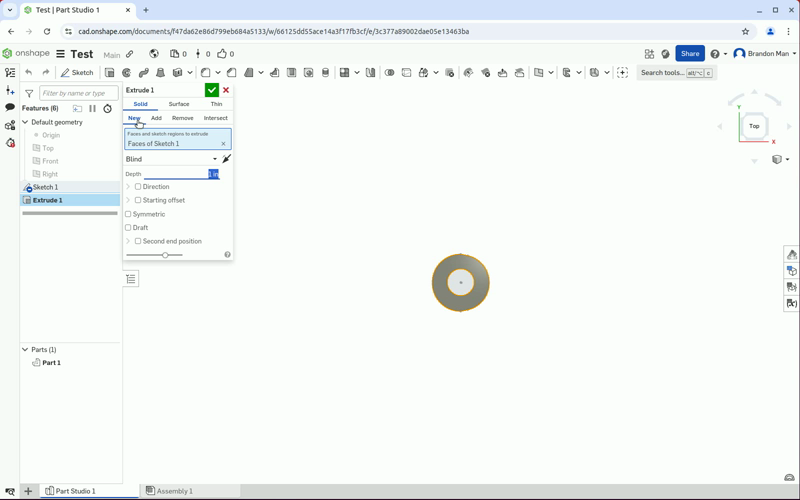
text(1.685)
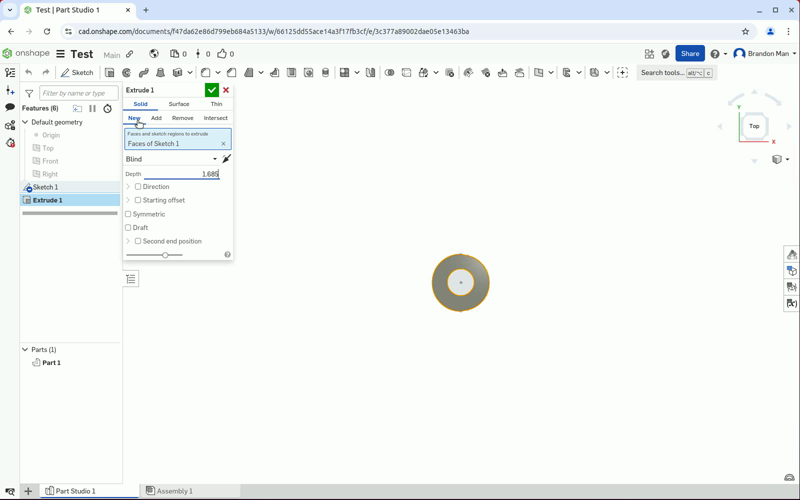
key(enter)
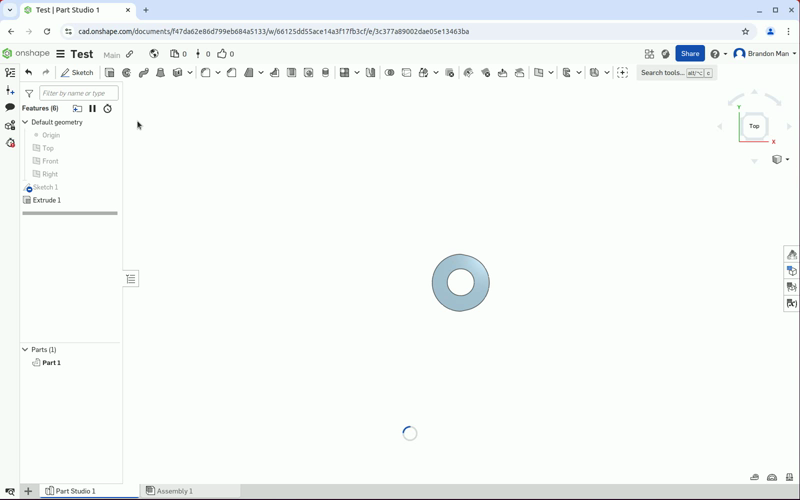
key(shift+h)
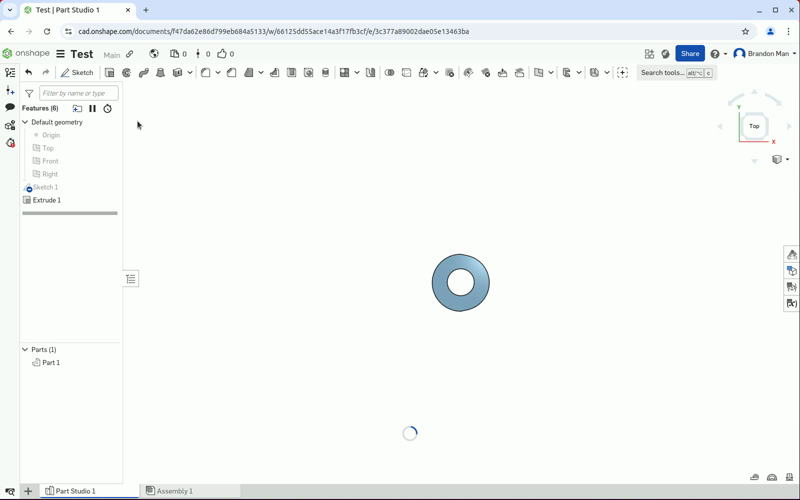
key(shift+h)
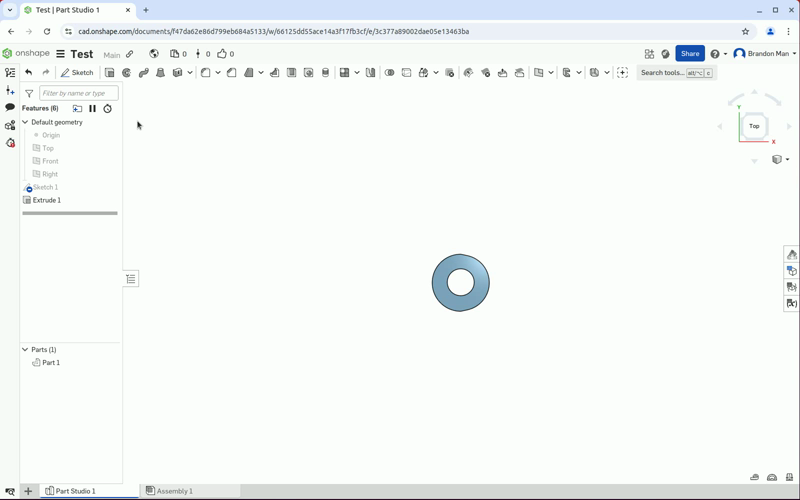
mouse_move(73, 189)
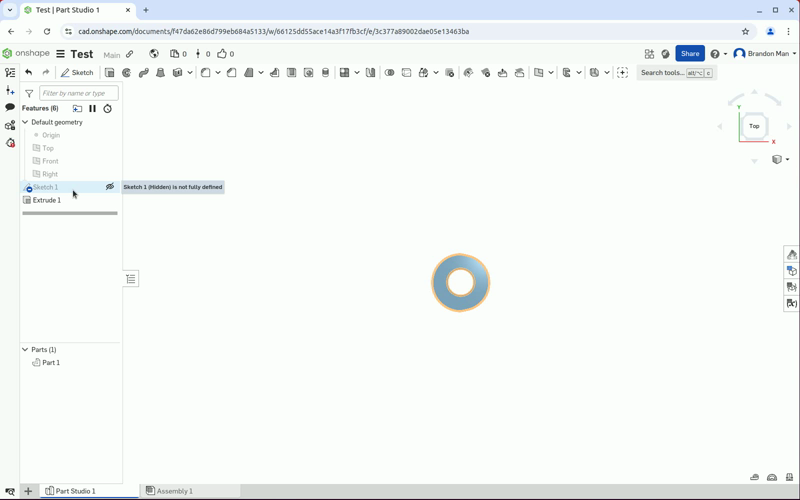
click(73, 189)
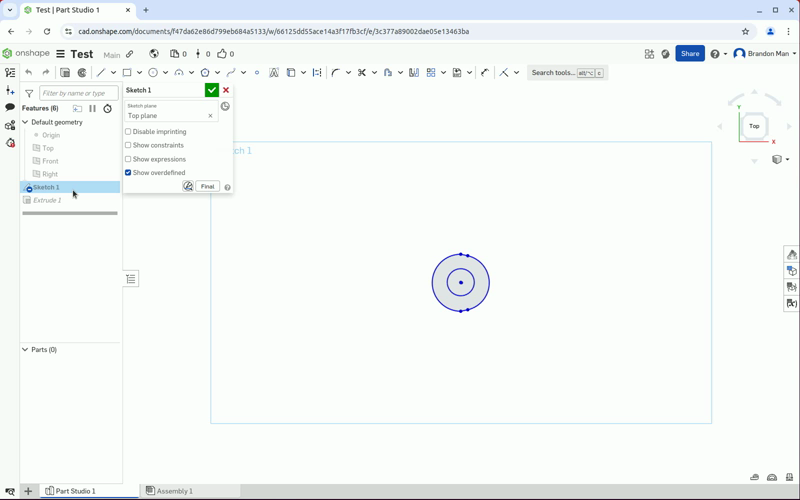
mouse_move(229, 92)
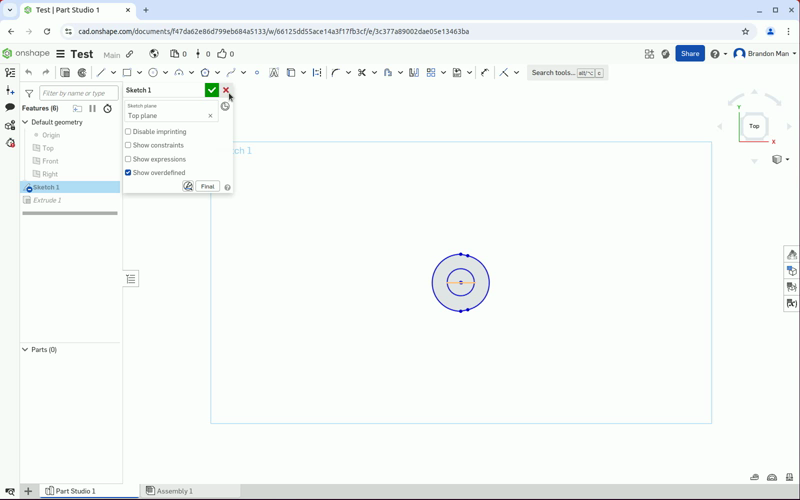
click(229, 92)
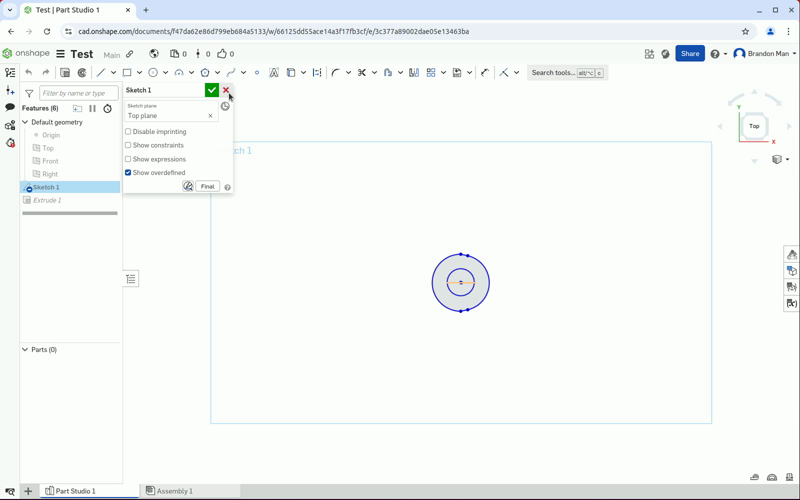
key(shift+s)
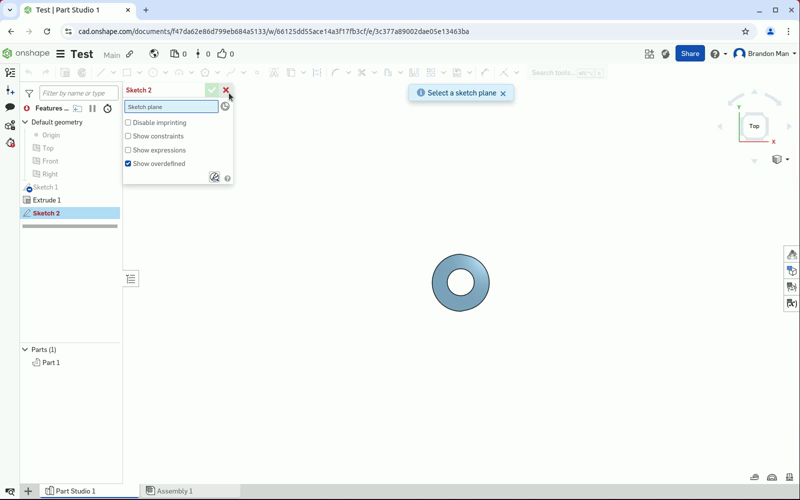
mouse_move(73, 150)
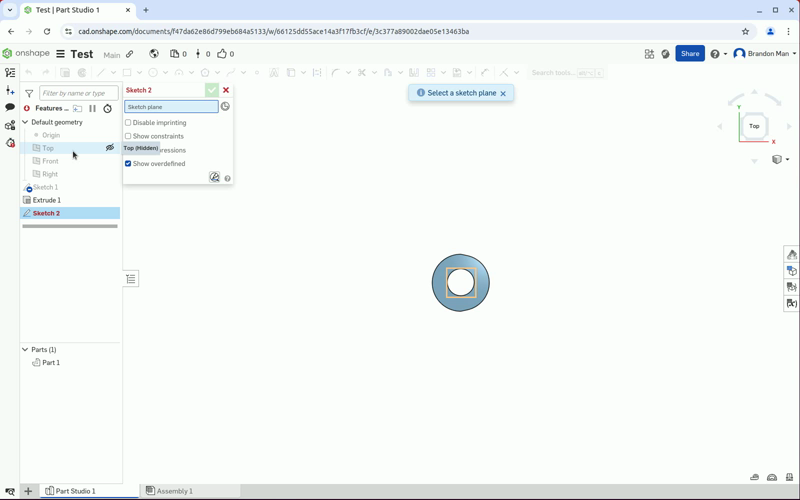
click(73, 150)
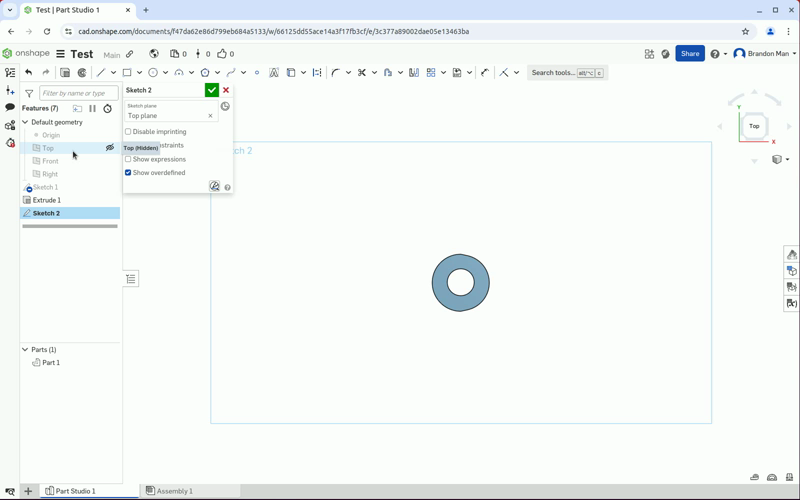
mouse_move(73, 352)
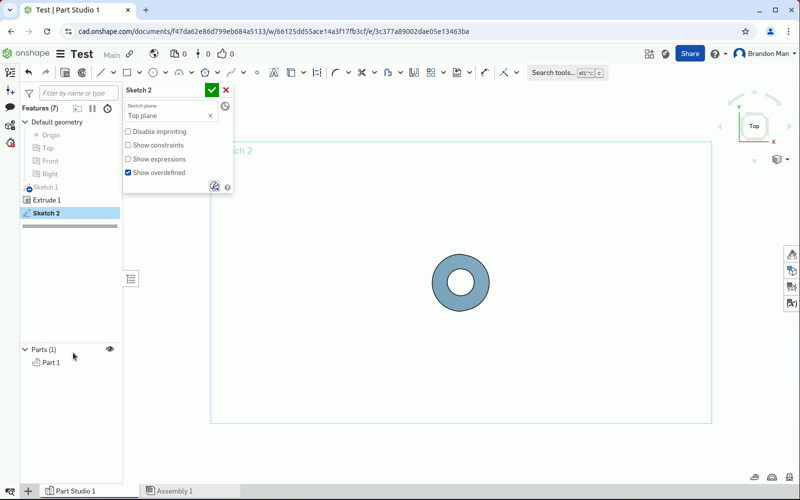
key(y)
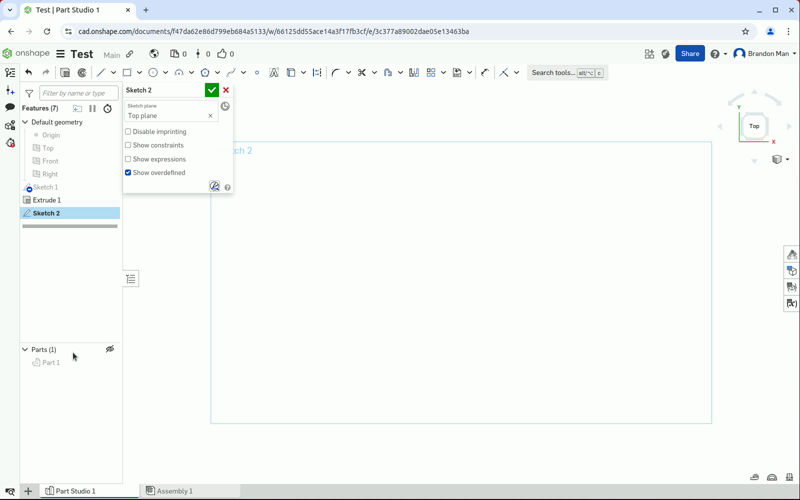
key(c)
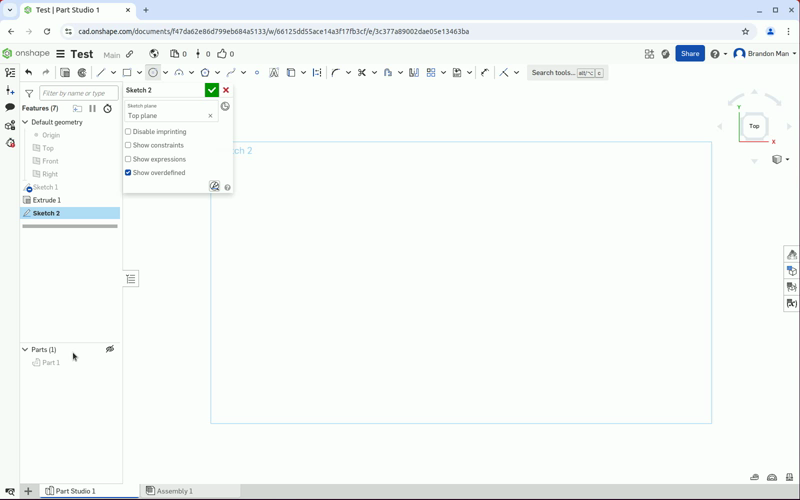
key_down(shift)
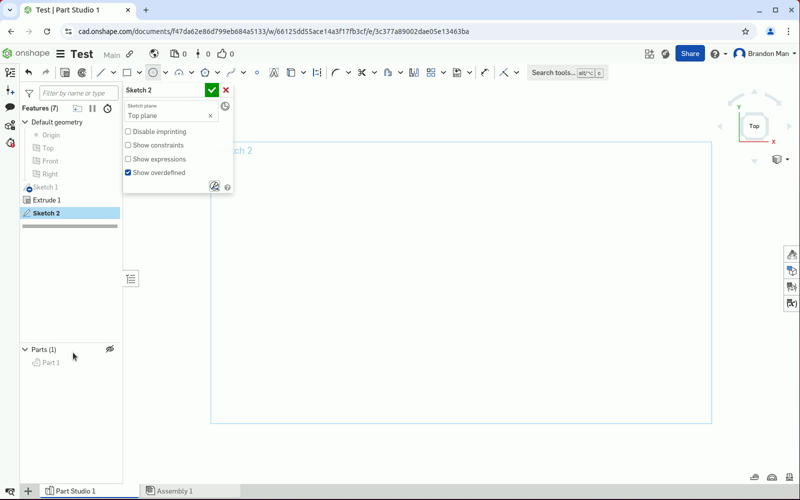
mouse_move(558, 282)
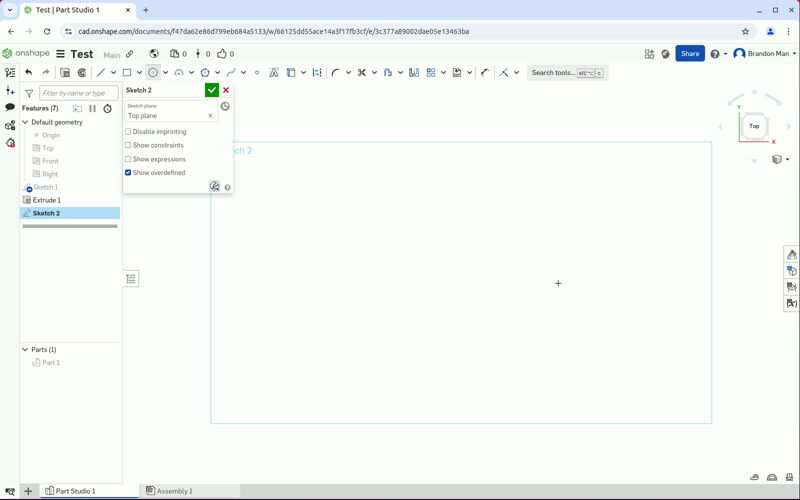
click(558, 282)
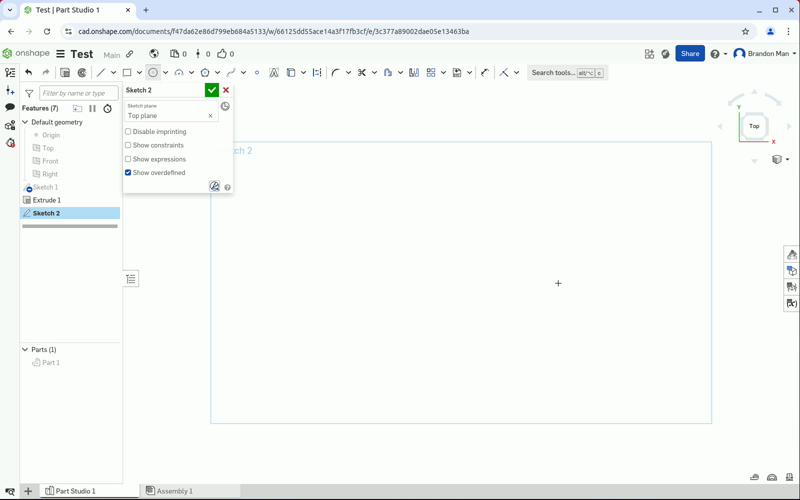
key_up(shift)
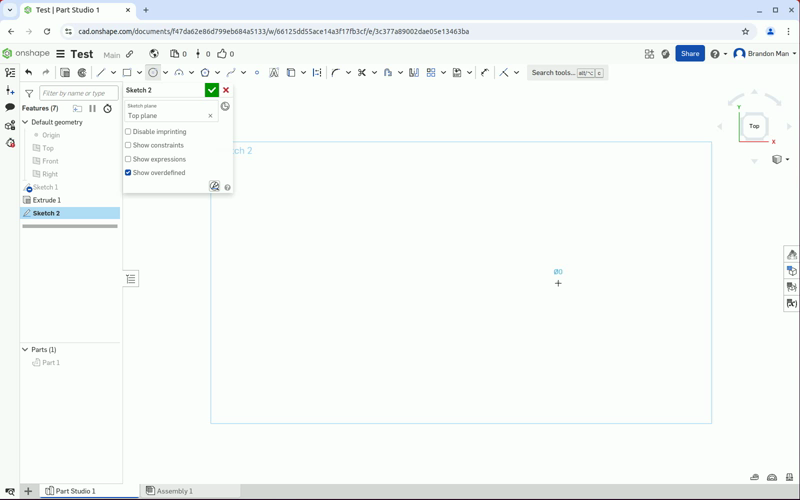
mouse_move(574, 282)
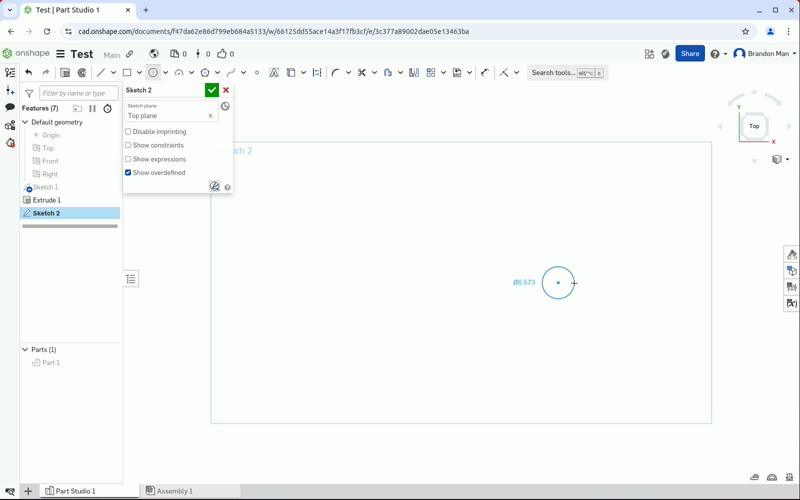
click(574, 282)
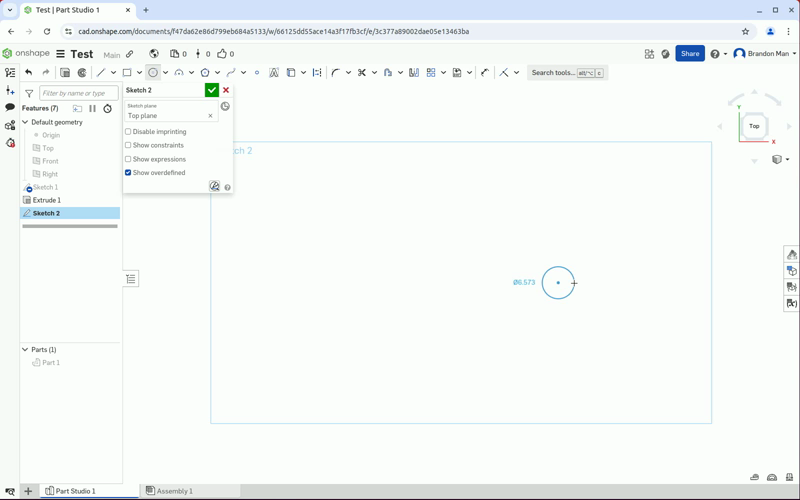
key(esc)
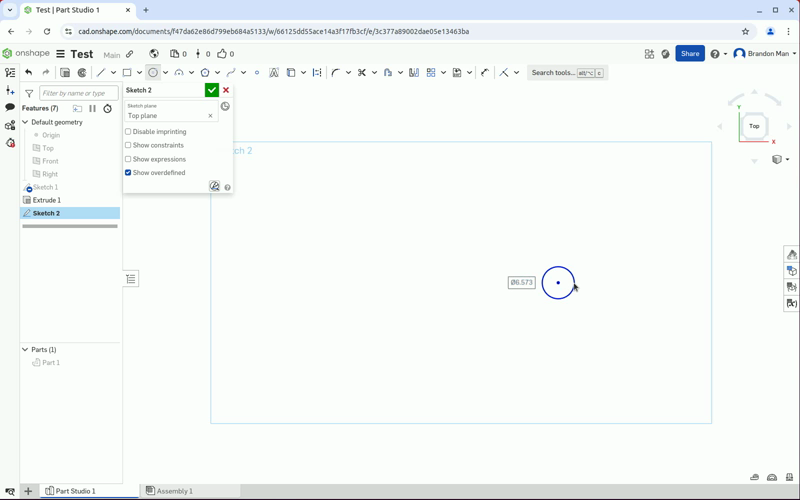
mouse_move(555, 288)
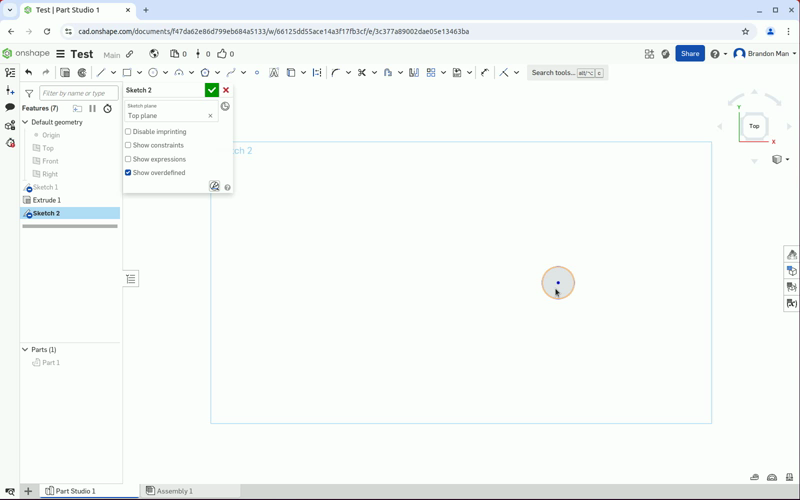
scroll(6)
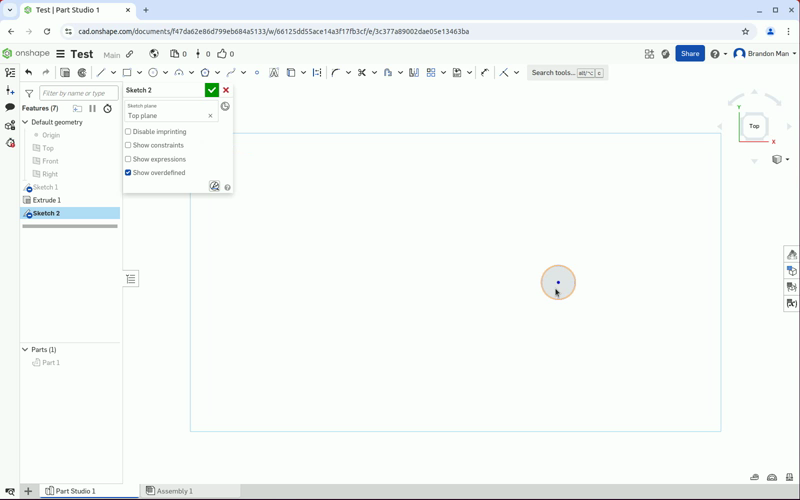
scroll(6)
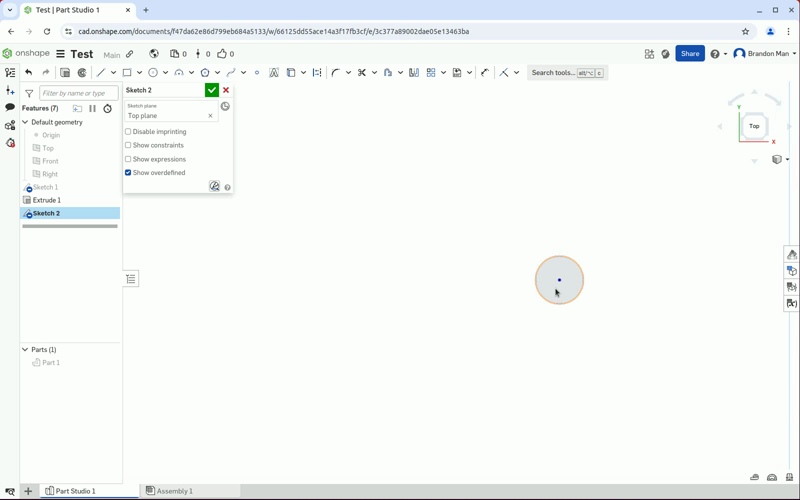
scroll(6)
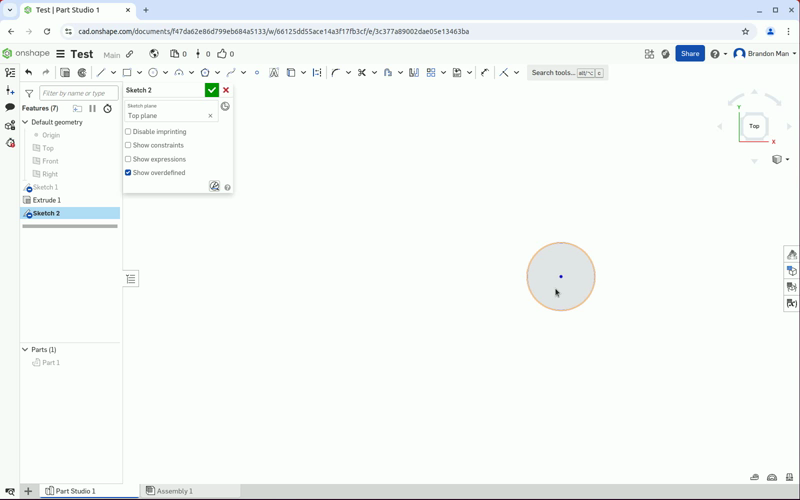
scroll(6)
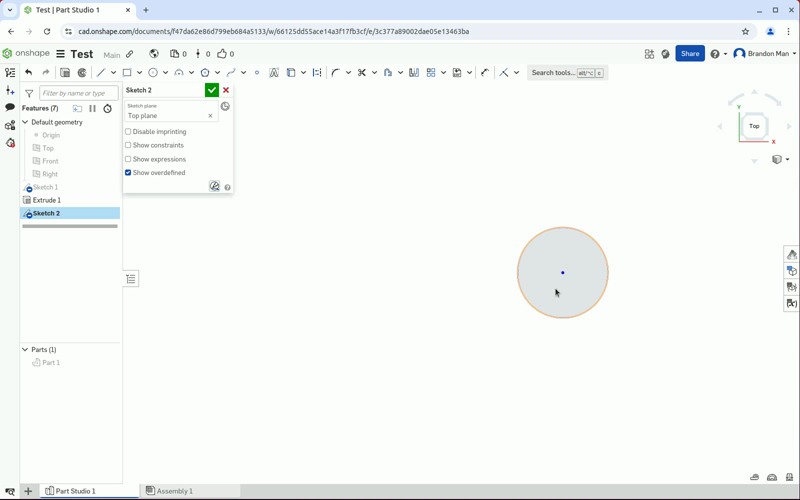
scroll(6)
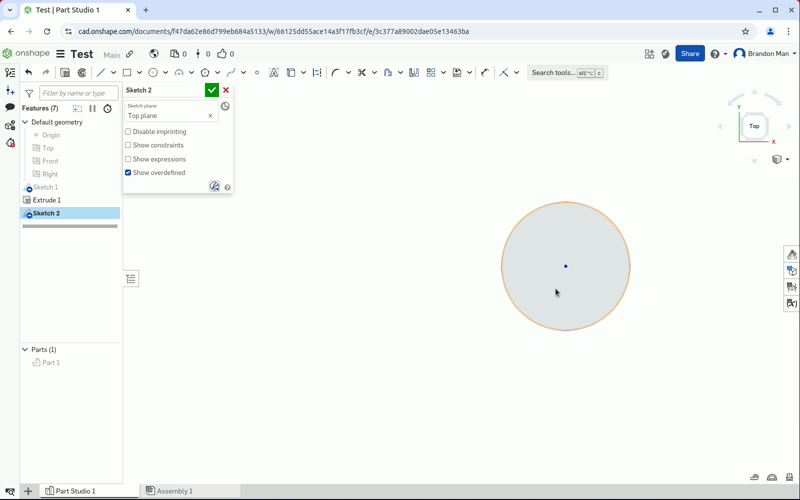
scroll(6)
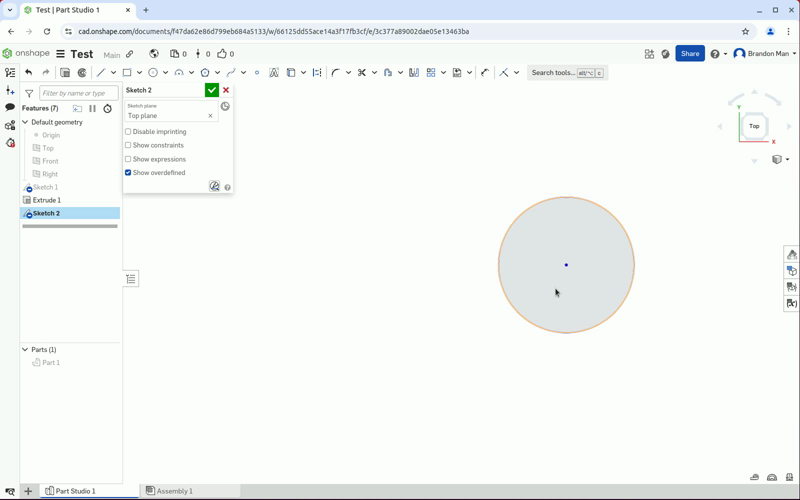
scroll(6)
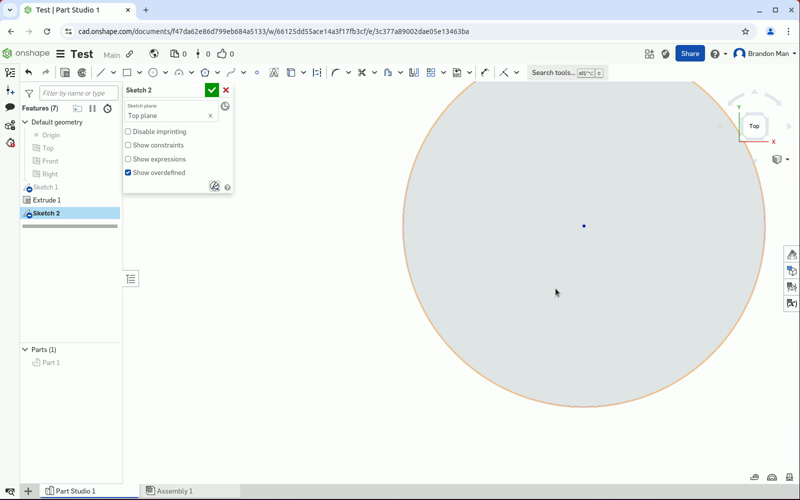
click(555, 288)
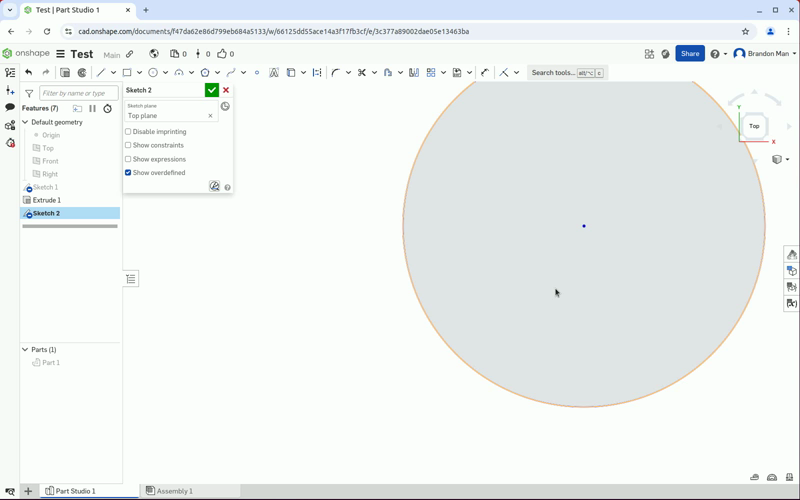
scroll(-6)
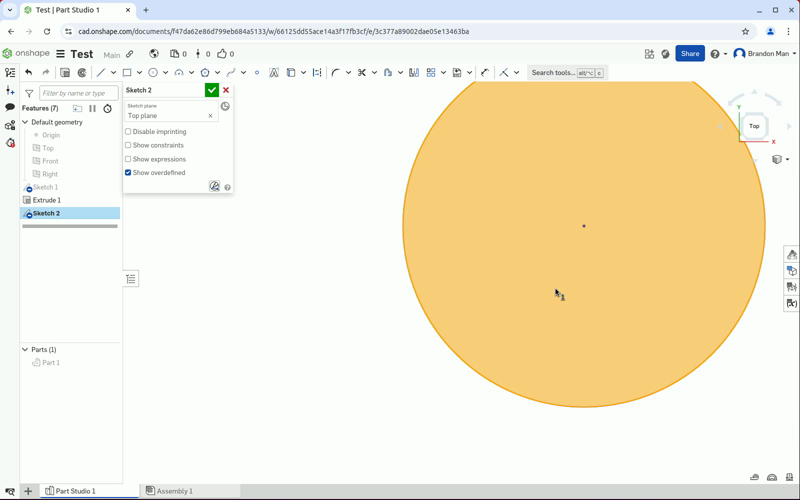
scroll(-6)
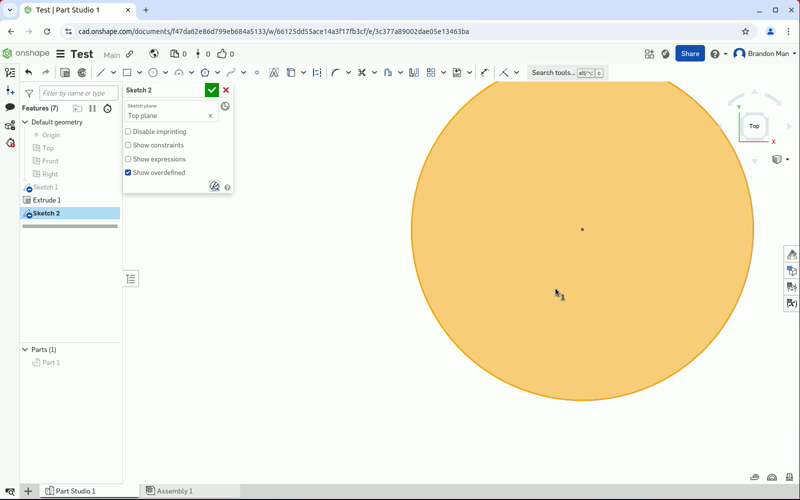
scroll(-6)
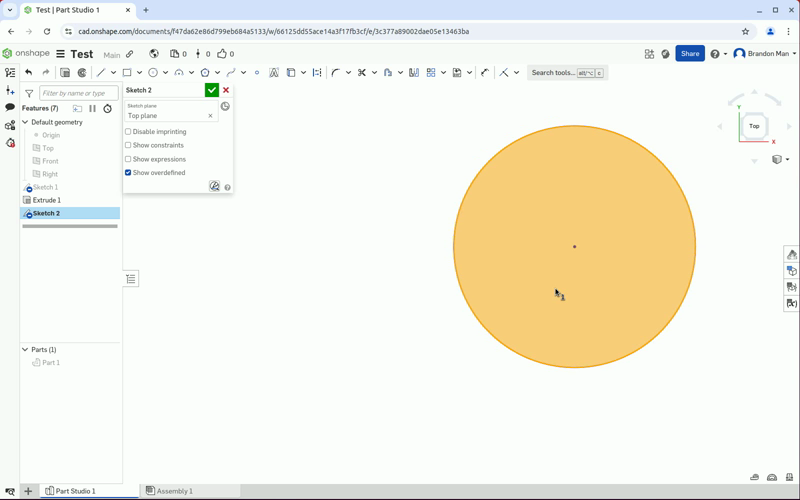
scroll(-6)
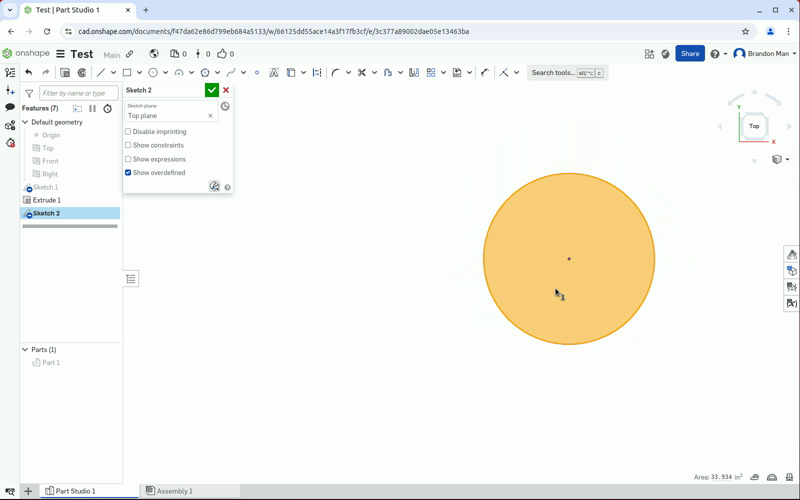
scroll(-6)
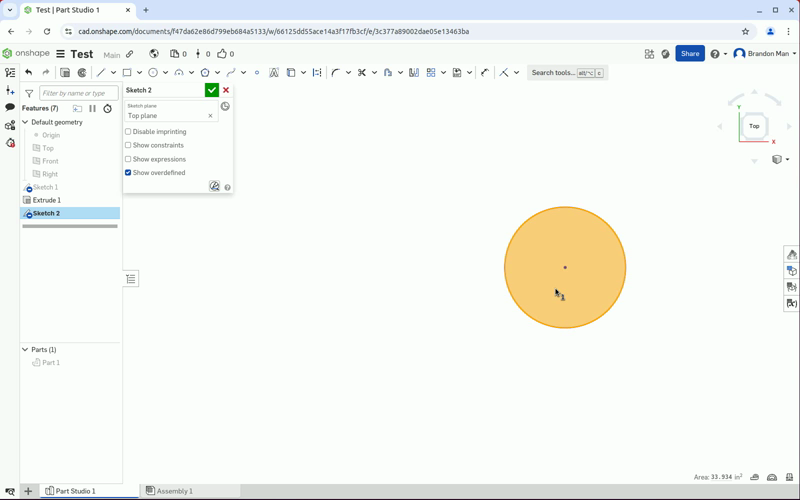
scroll(-6)
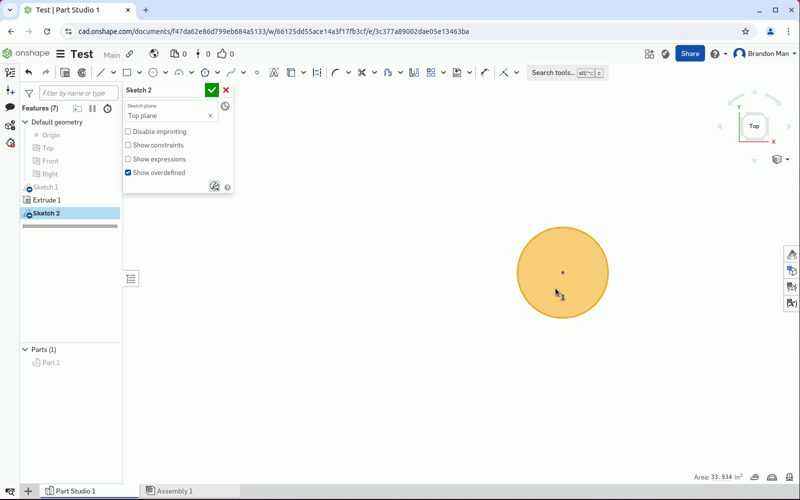
scroll(-6)
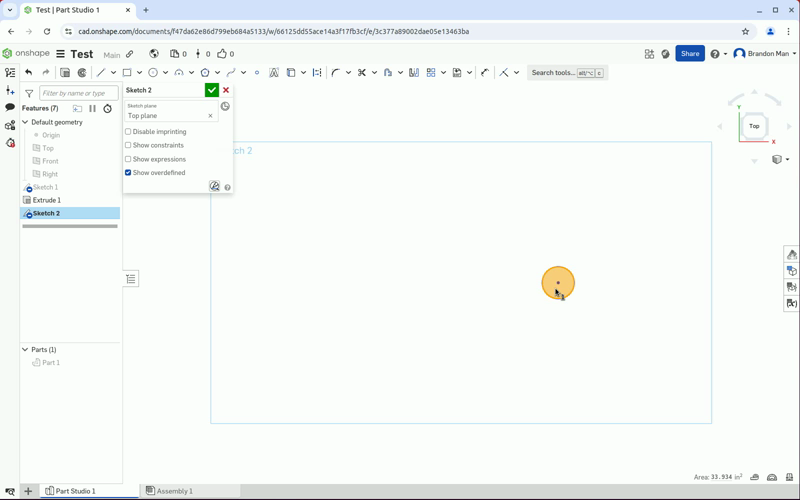
mouse_move(73, 352)
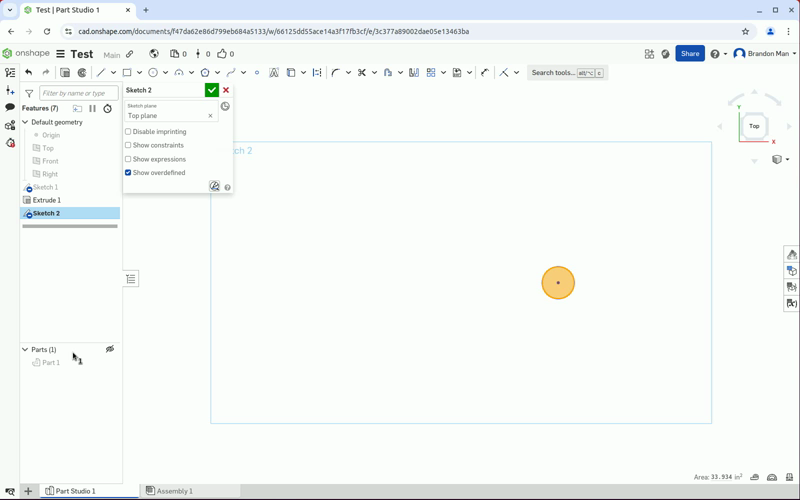
key(shift+y)
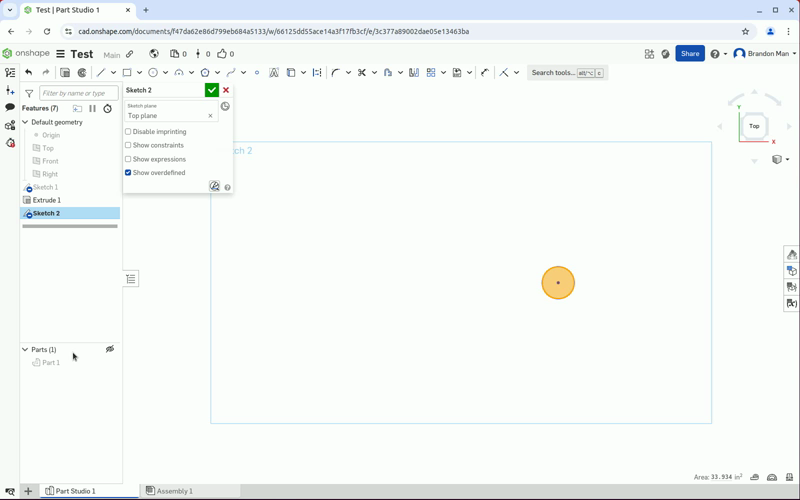
key(shift+e)
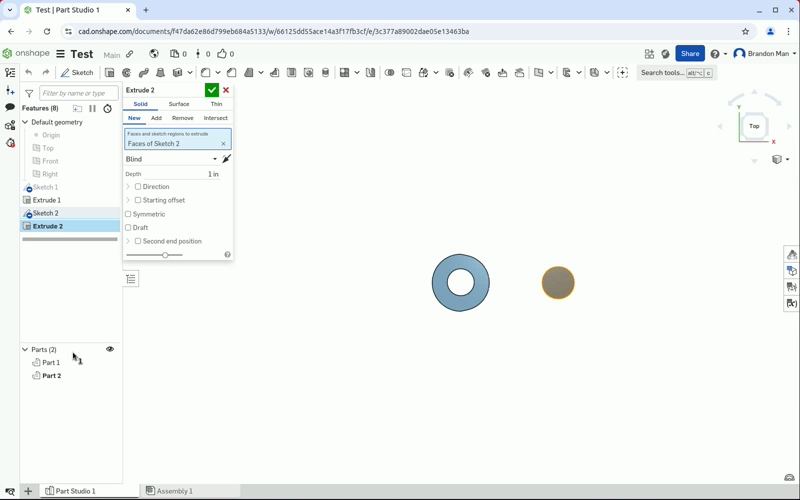
mouse_move(143, 106)
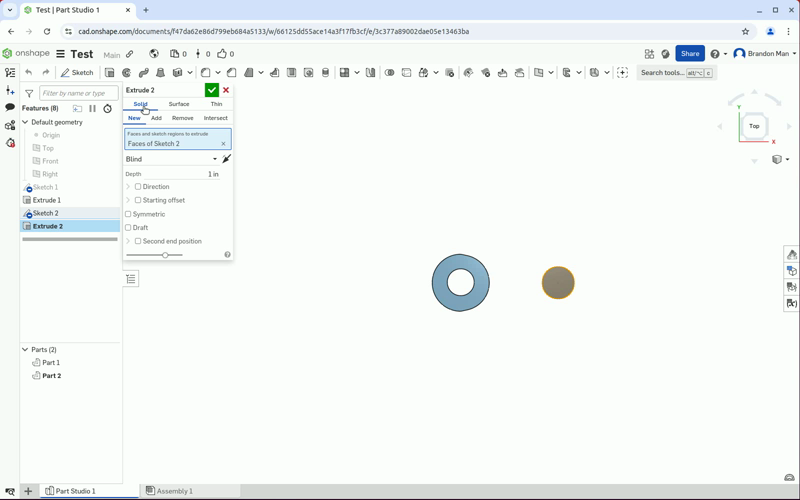
click(143, 106)
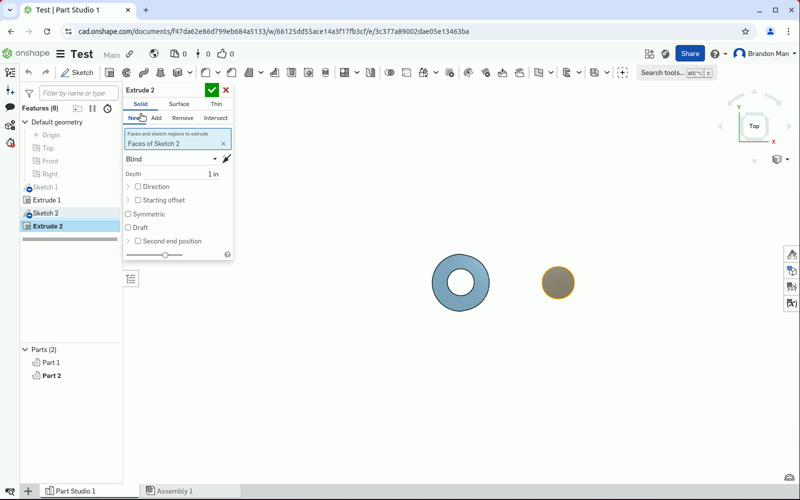
mouse_move(137, 120)
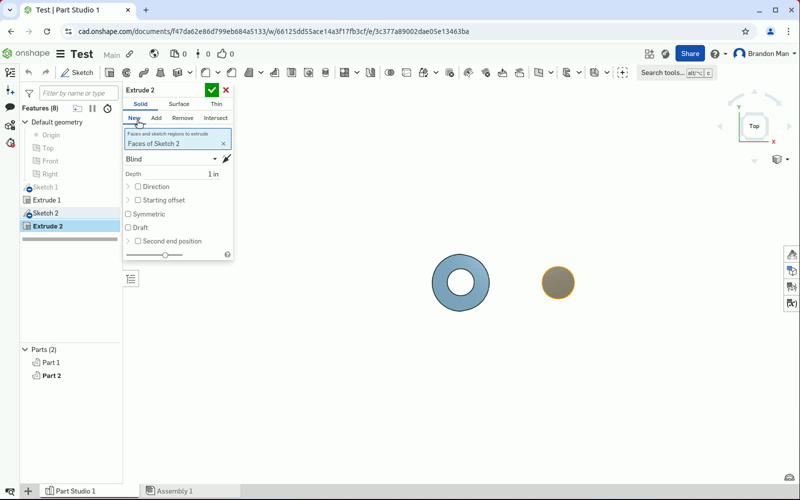
click(137, 120)
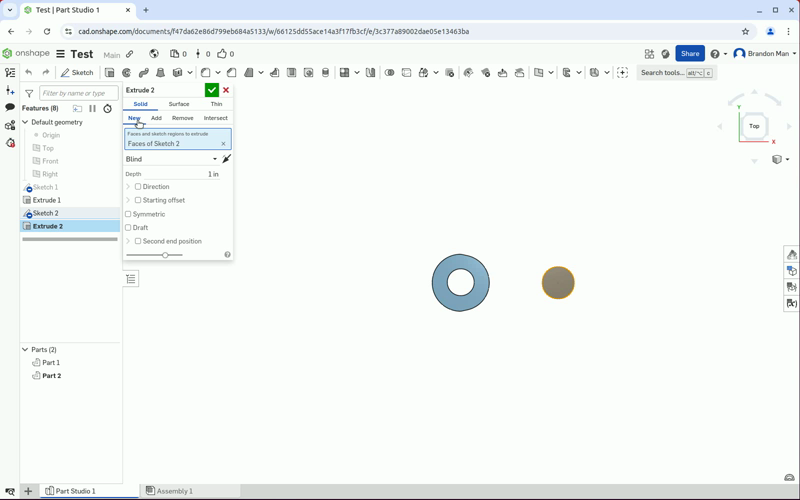
key(tab, 4)
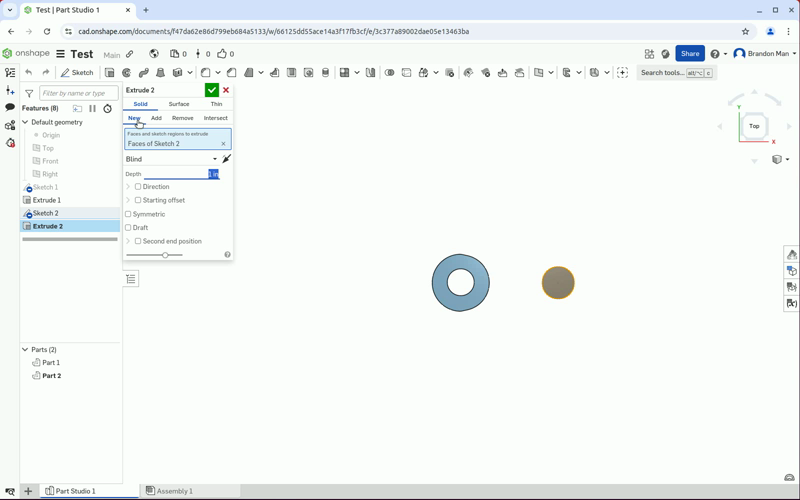
text(1.685)
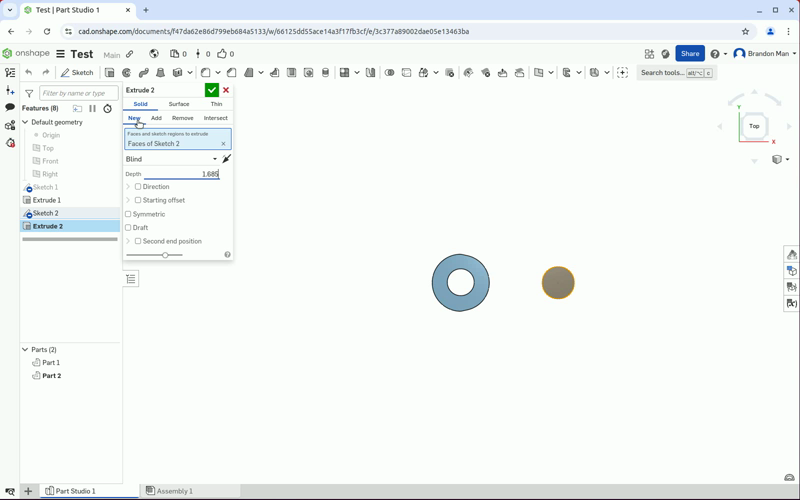
key(enter)
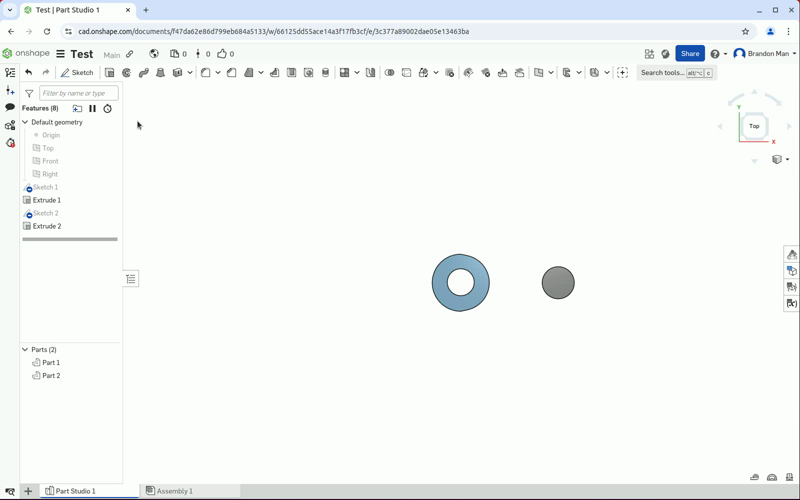
key(shift+h)
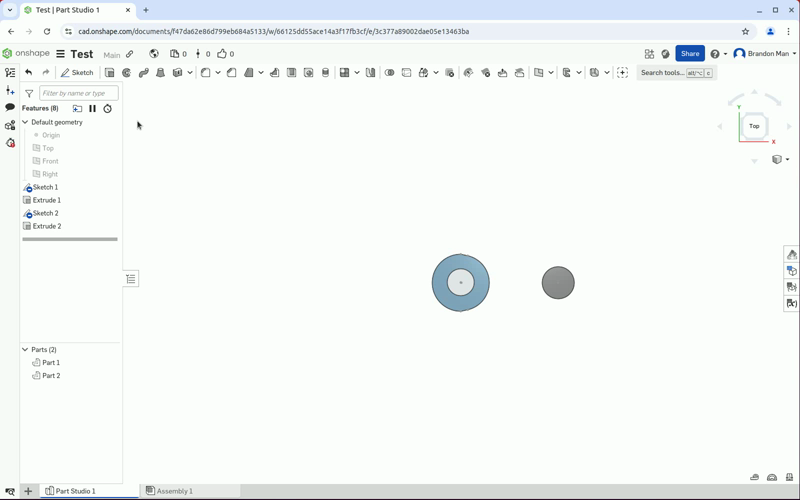
key(shift+h)
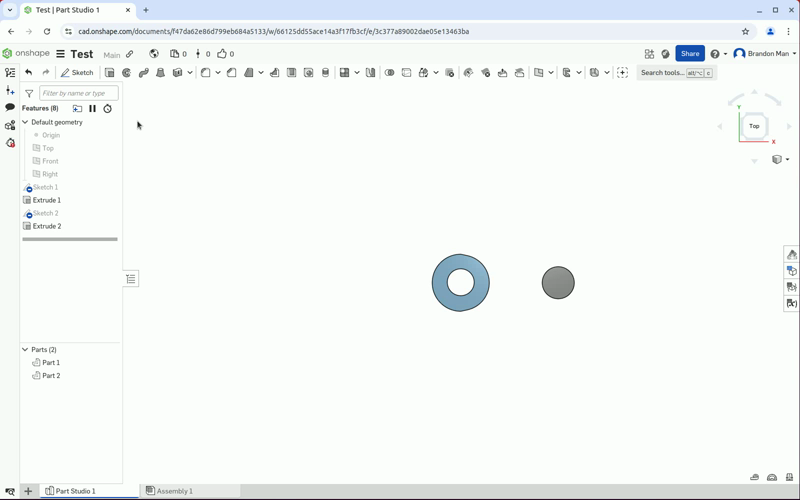
mouse_move(73, 189)
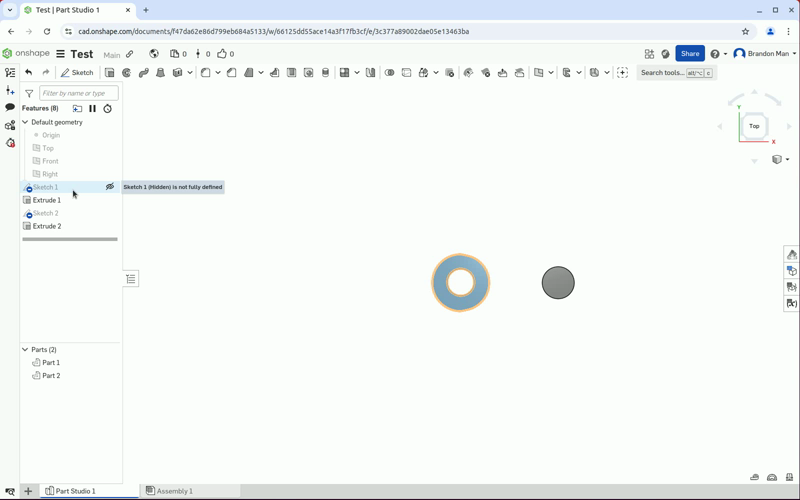
click(73, 189)
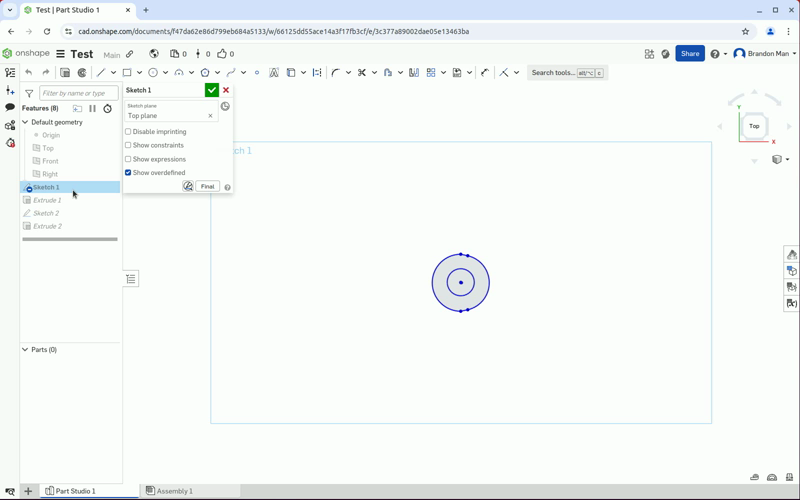
mouse_move(229, 92)
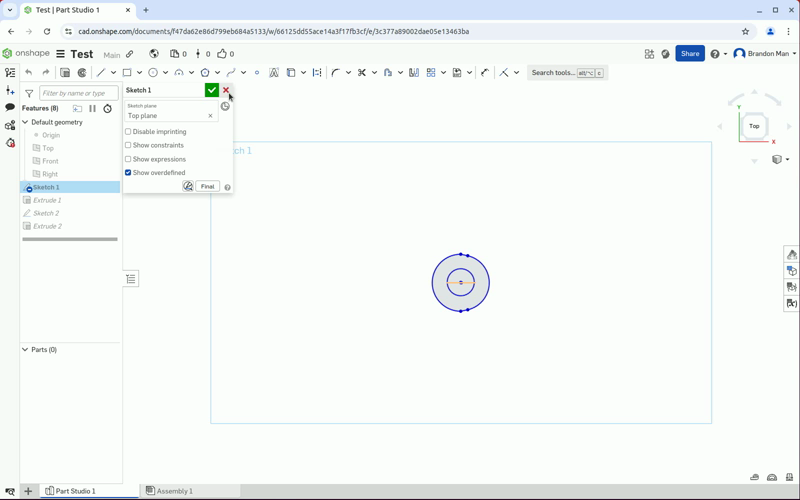
click(229, 92)
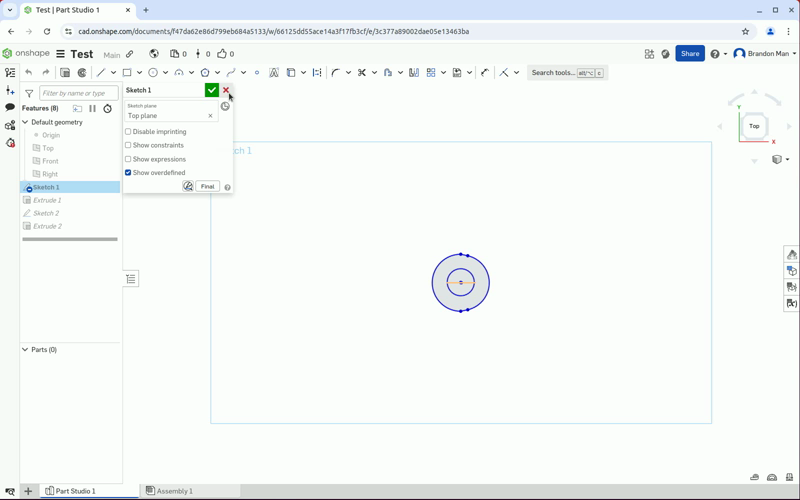
key(shift+s)
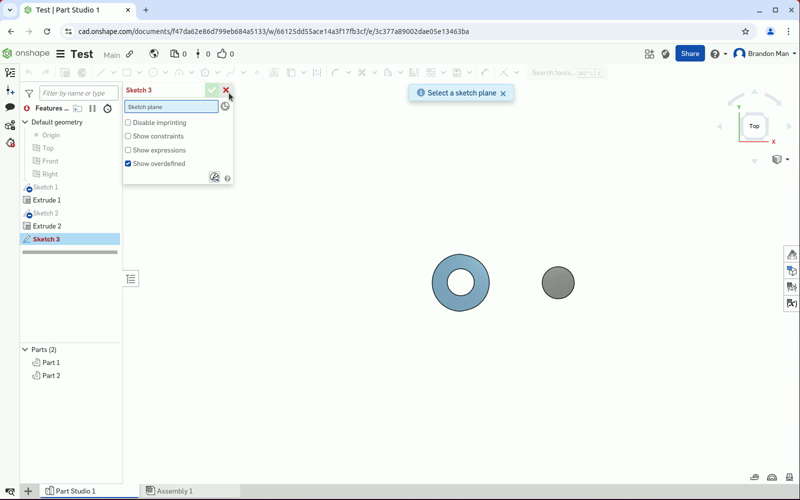
mouse_move(73, 150)
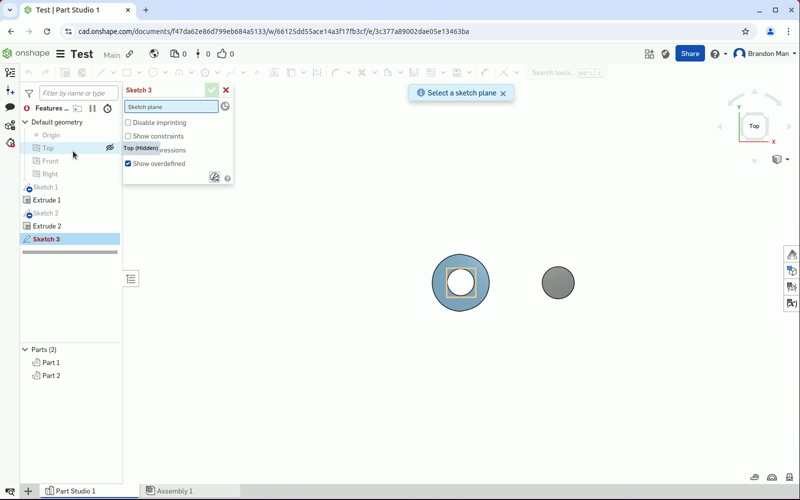
click(73, 150)
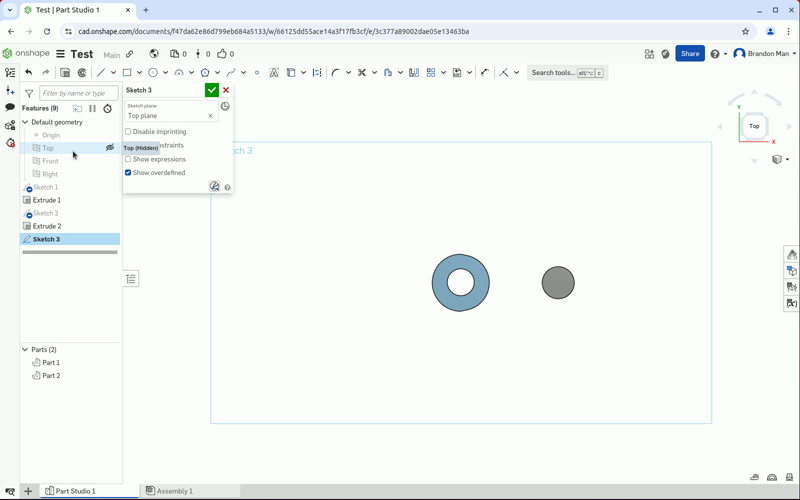
mouse_move(73, 352)
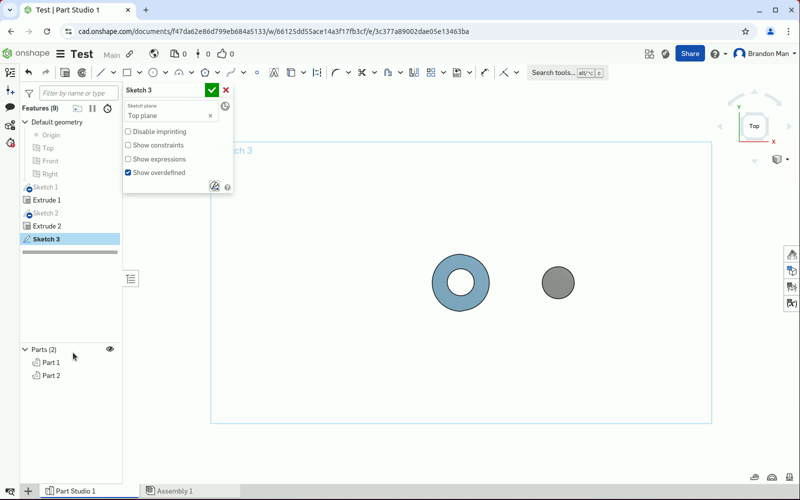
key(y)
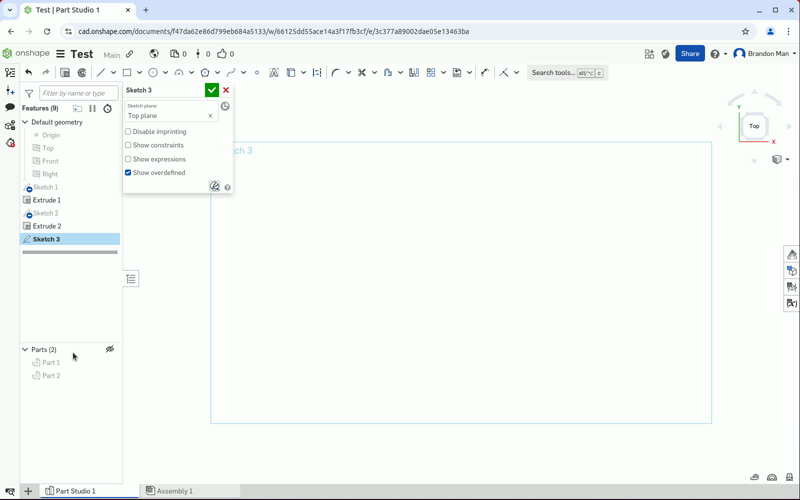
key(l)
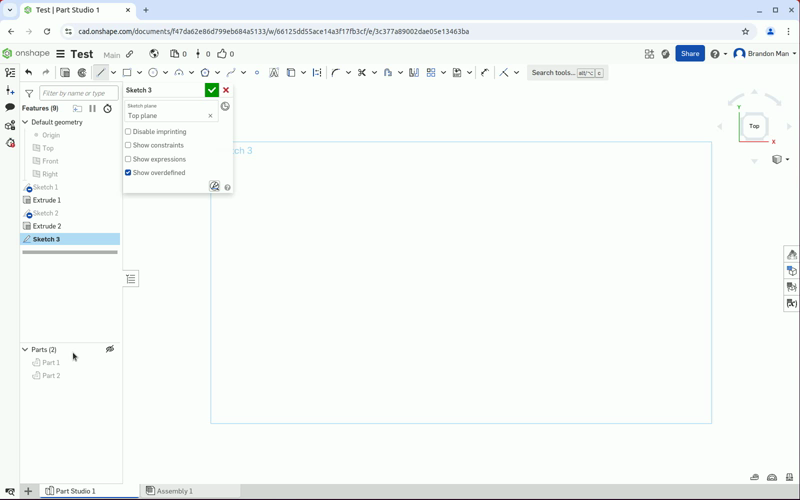
key_down(shift)
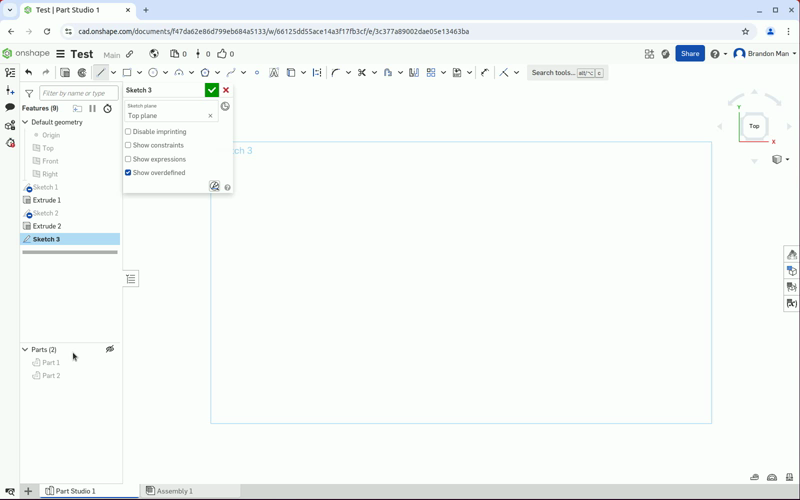
mouse_move(467, 309)
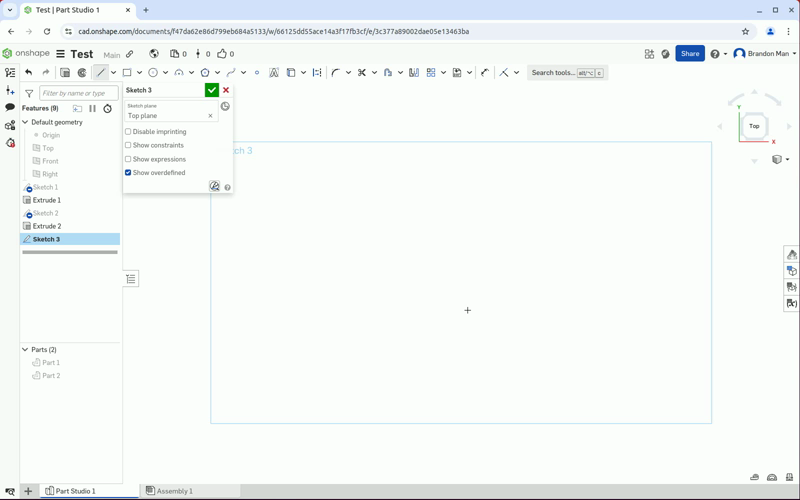
click(467, 309)
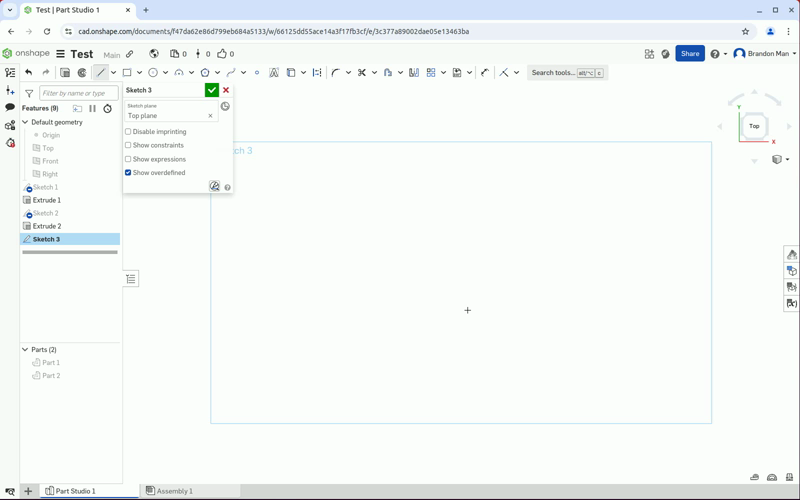
key_up(shift)
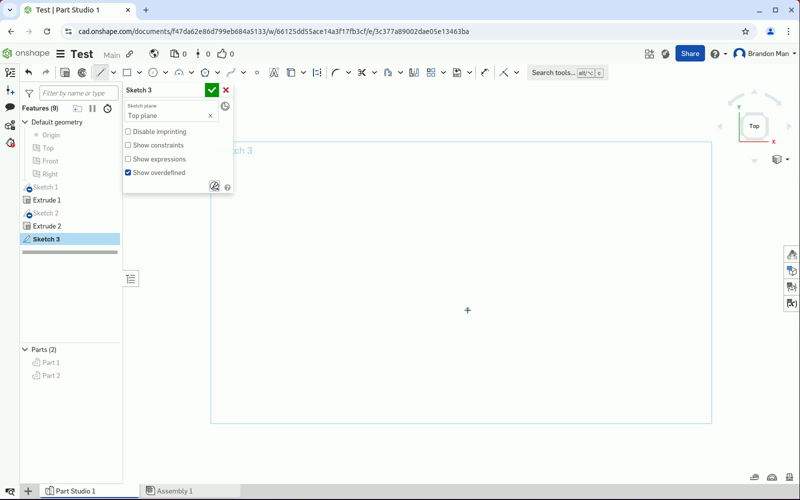
key_down(shift)
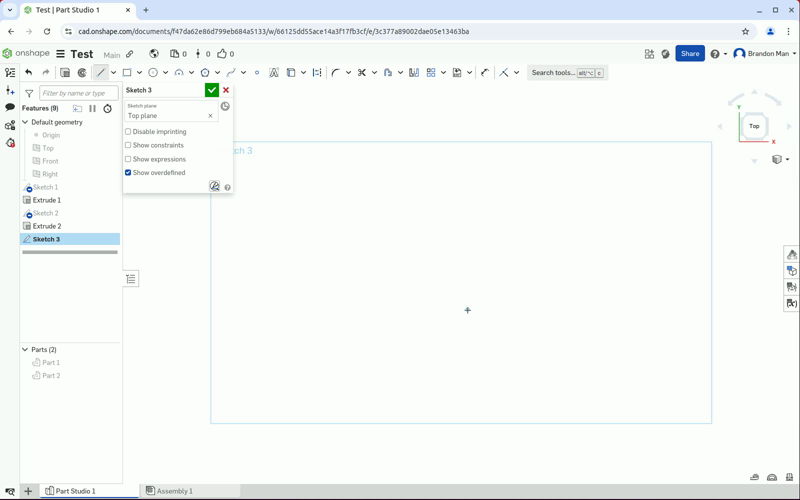
mouse_move(558, 298)
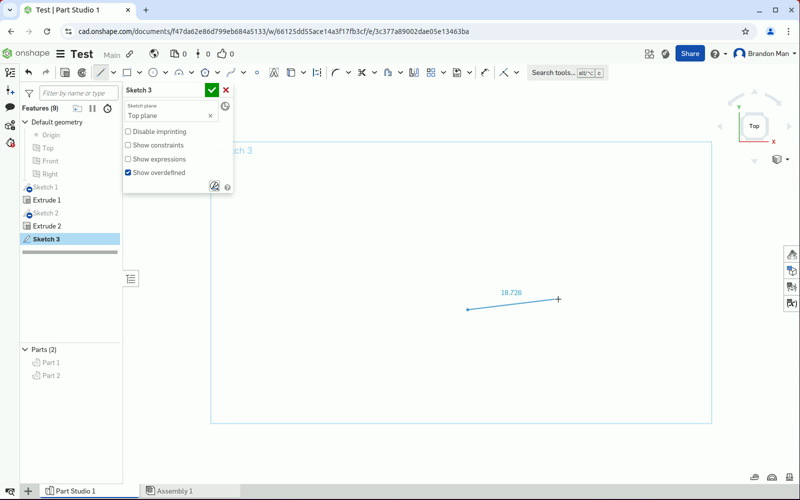
click(558, 298)
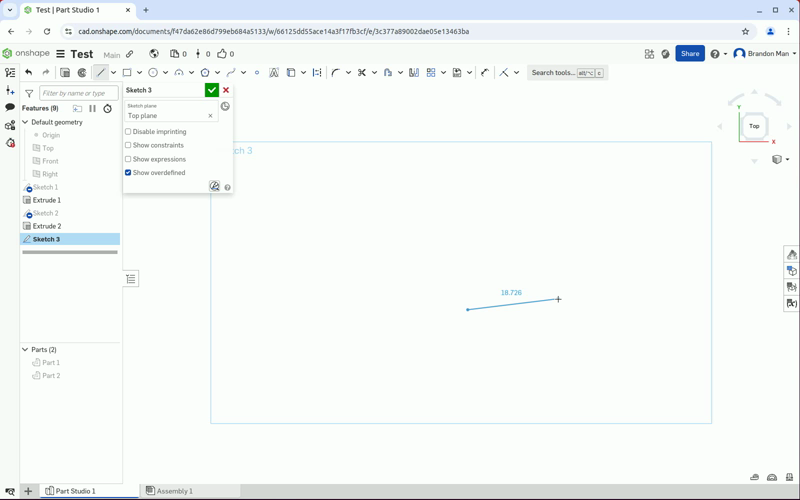
key_up(shift)
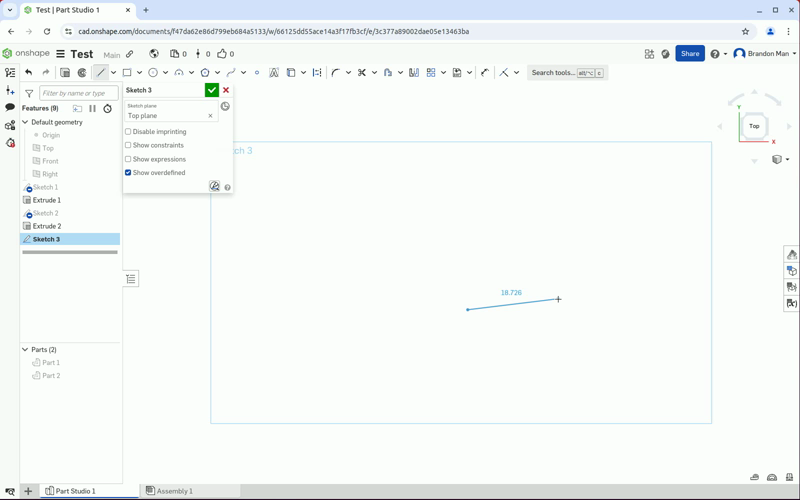
key(esc)
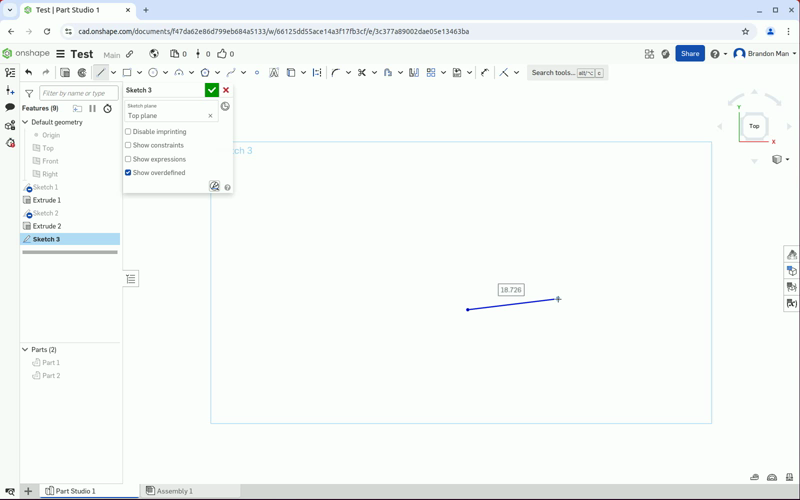
key(a)
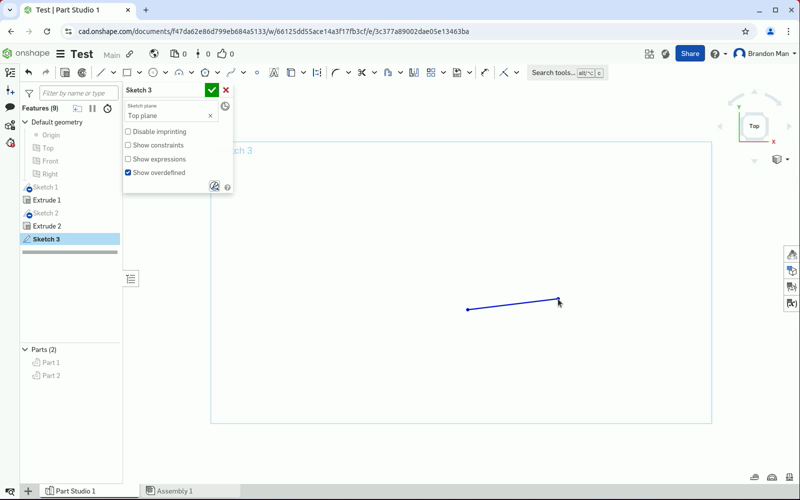
mouse_move(558, 298)
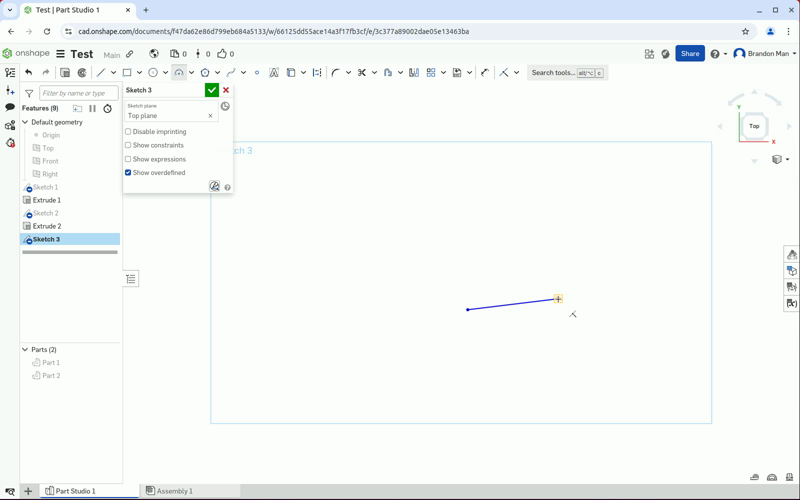
click(558, 298)
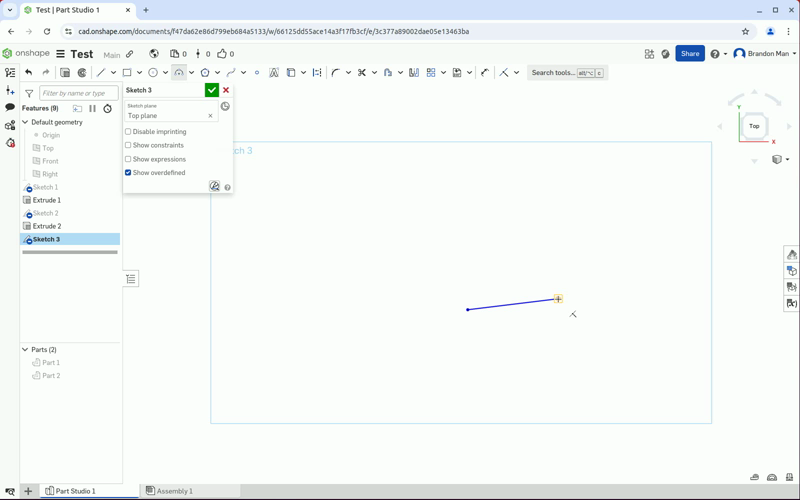
key_down(shift)
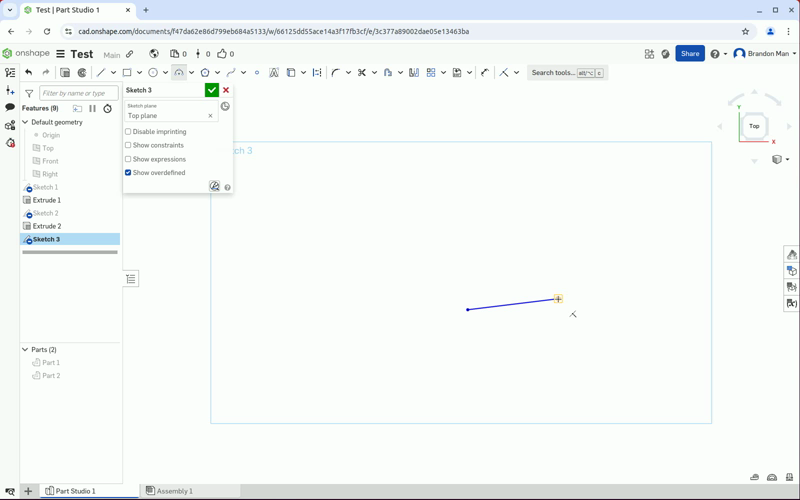
mouse_move(558, 267)
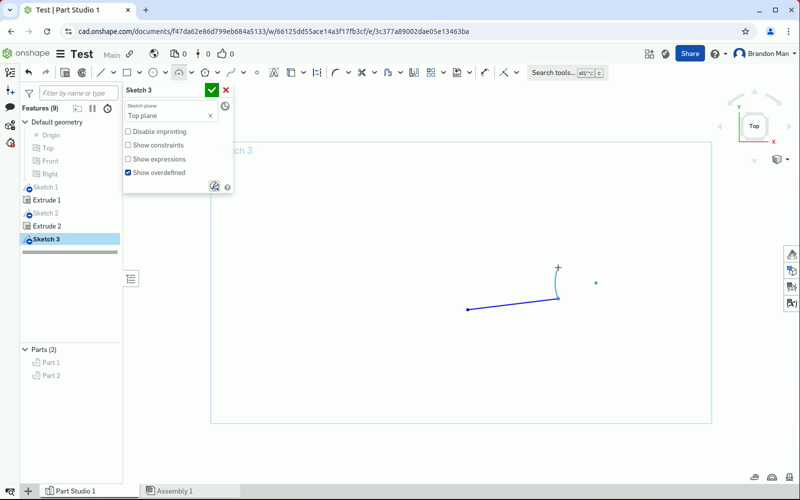
click(558, 267)
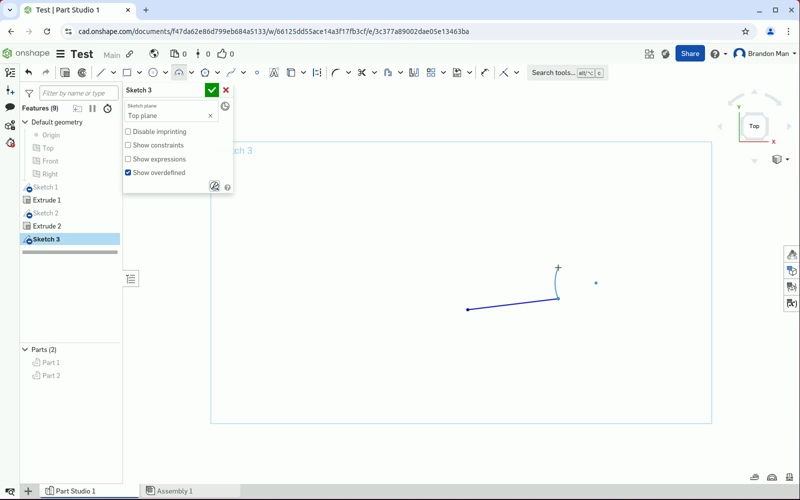
mouse_move(542, 282)
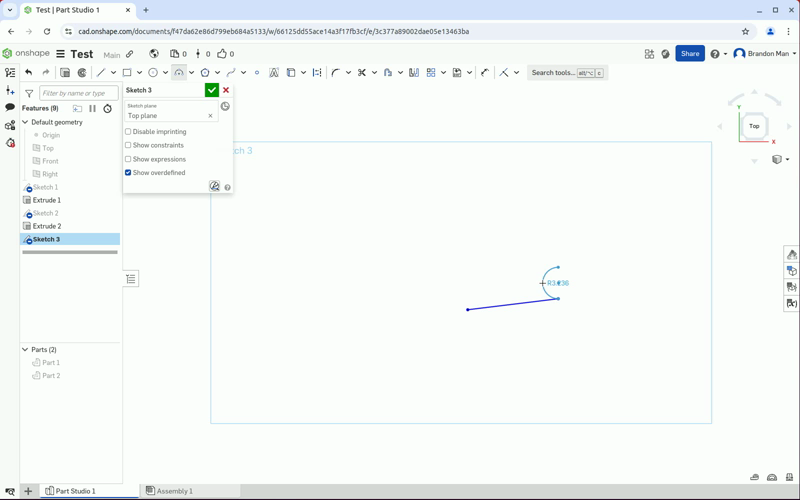
click(542, 282)
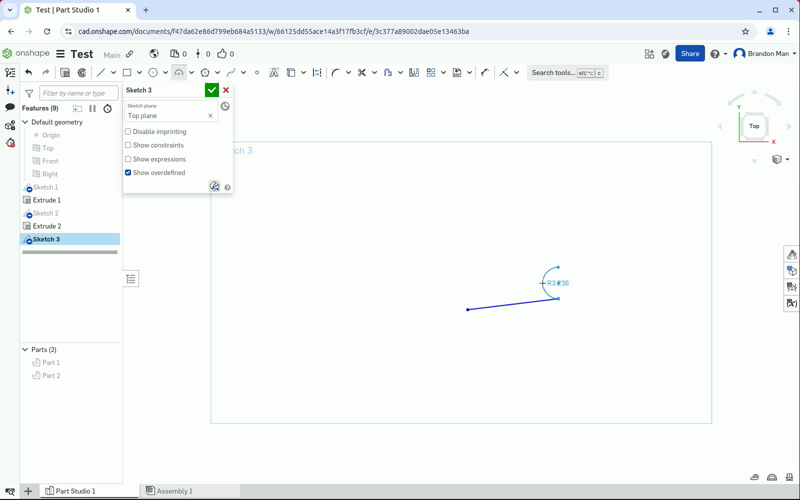
key_up(shift)
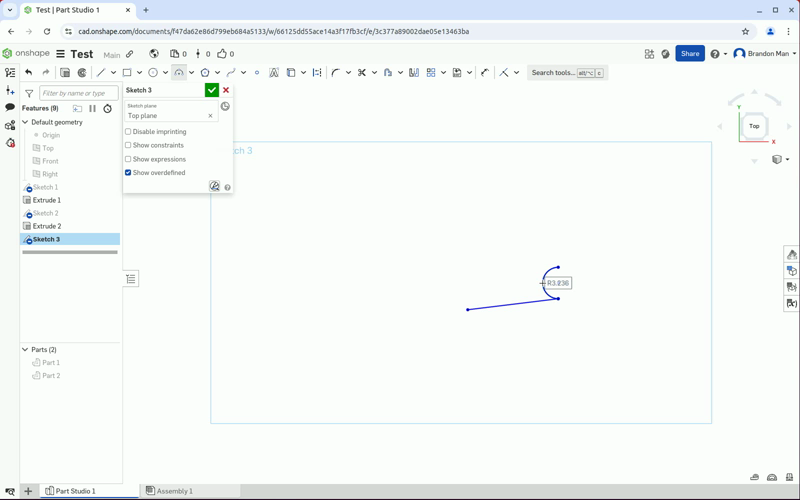
key(esc)
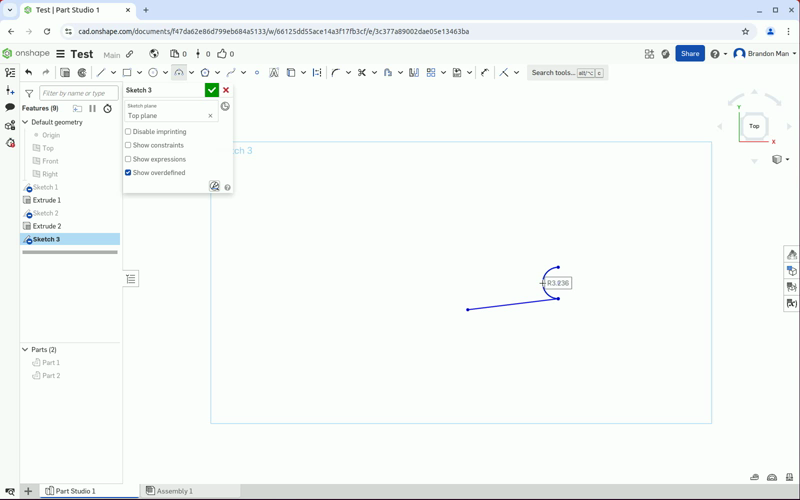
key(l)
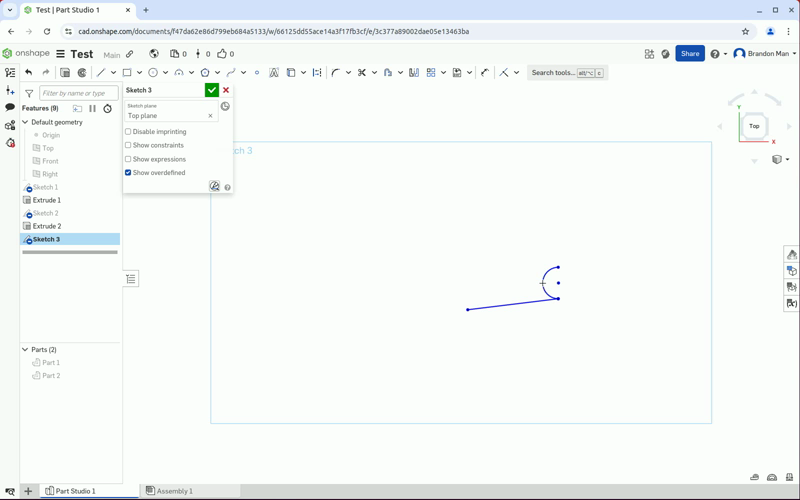
mouse_move(558, 267)
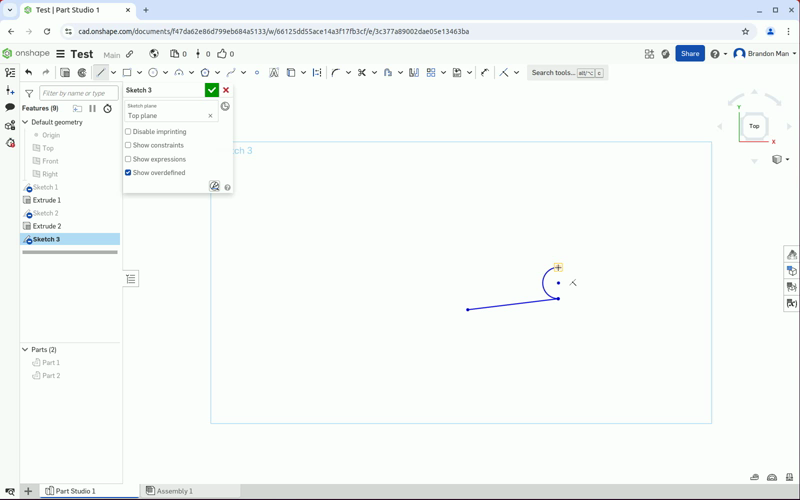
click(558, 267)
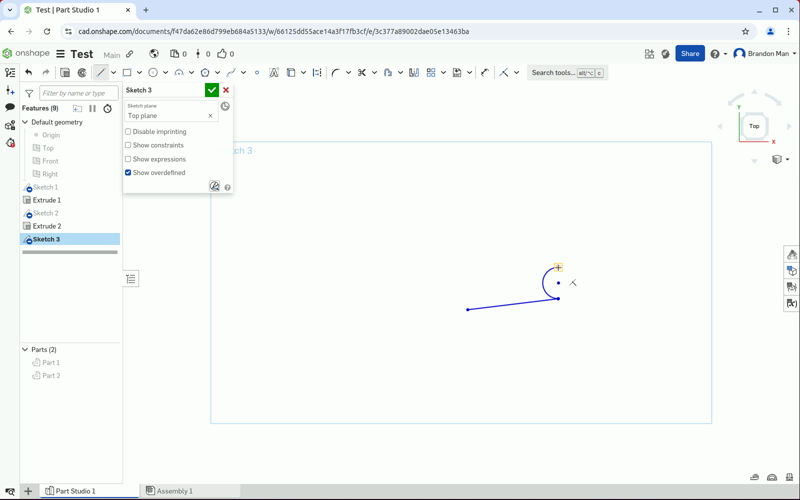
key_down(shift)
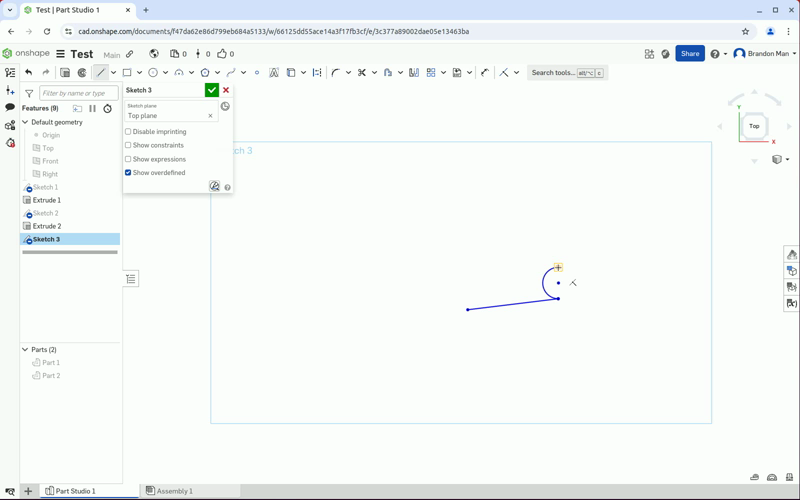
mouse_move(467, 255)
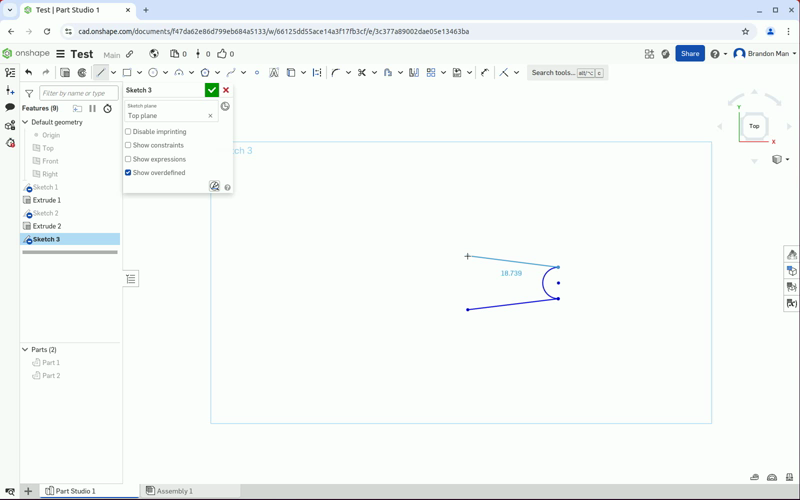
click(467, 255)
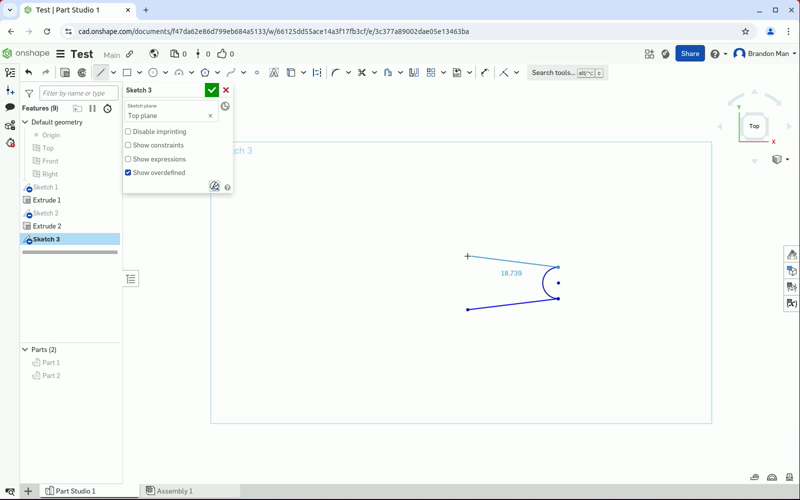
key_up(shift)
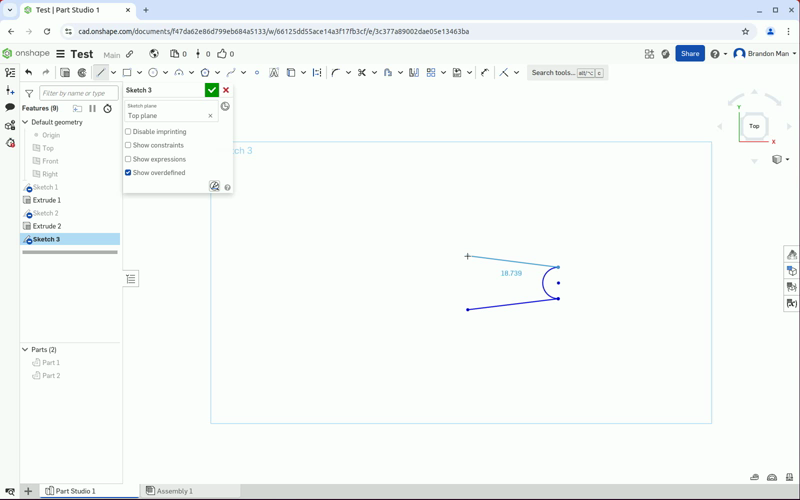
key(esc)
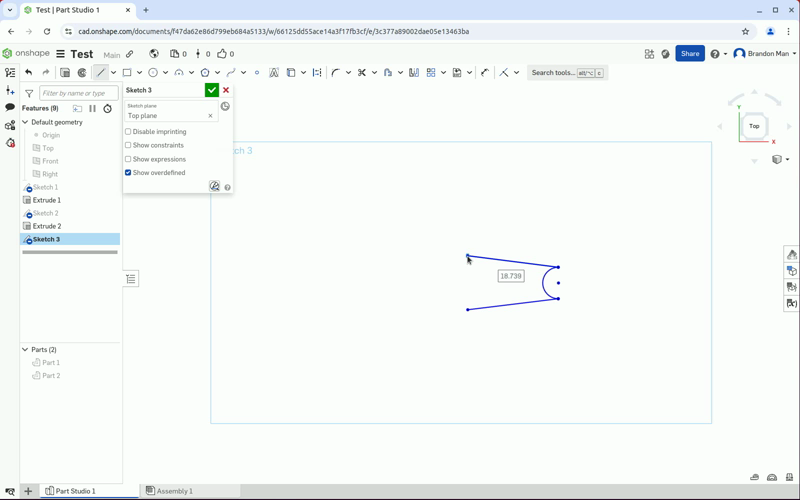
key(a)
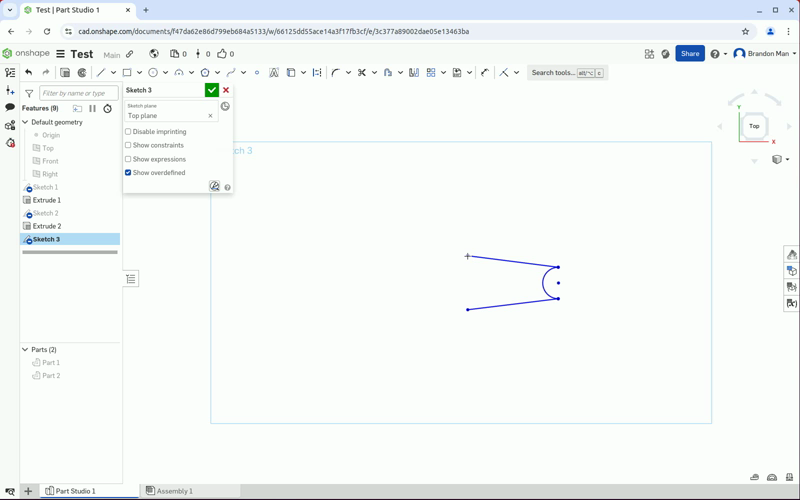
mouse_move(467, 255)
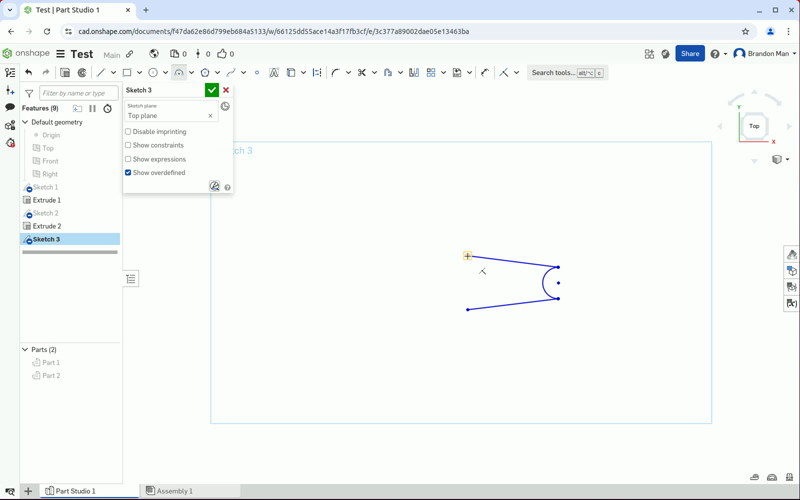
click(467, 255)
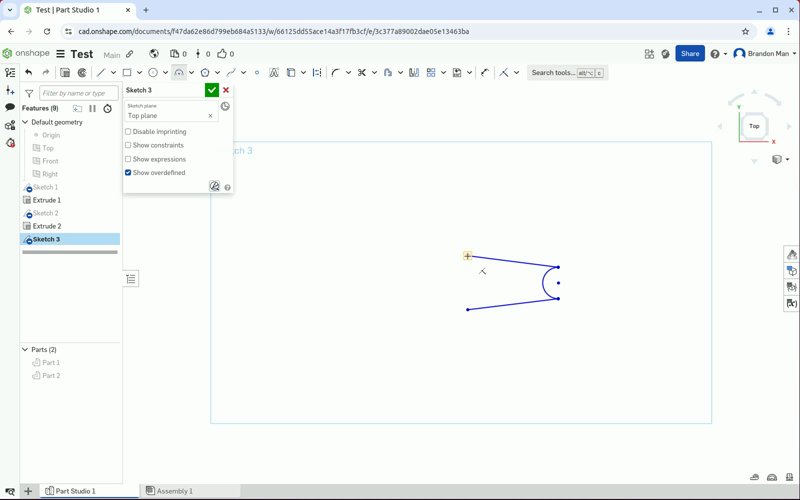
mouse_move(467, 309)
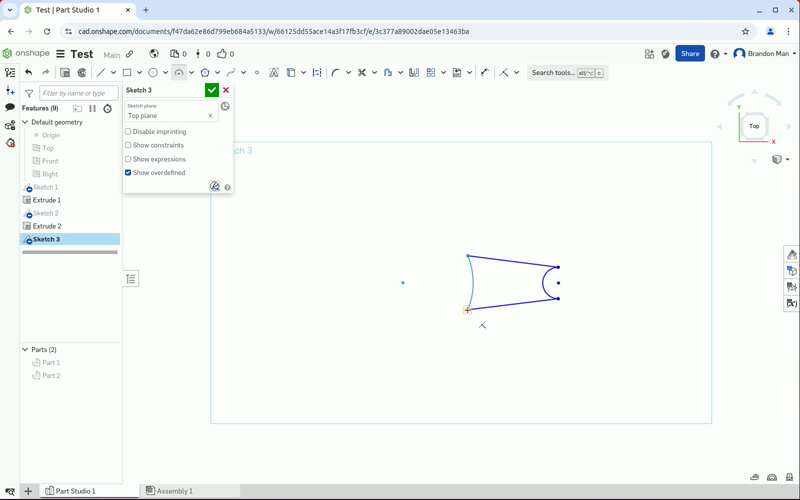
click(467, 309)
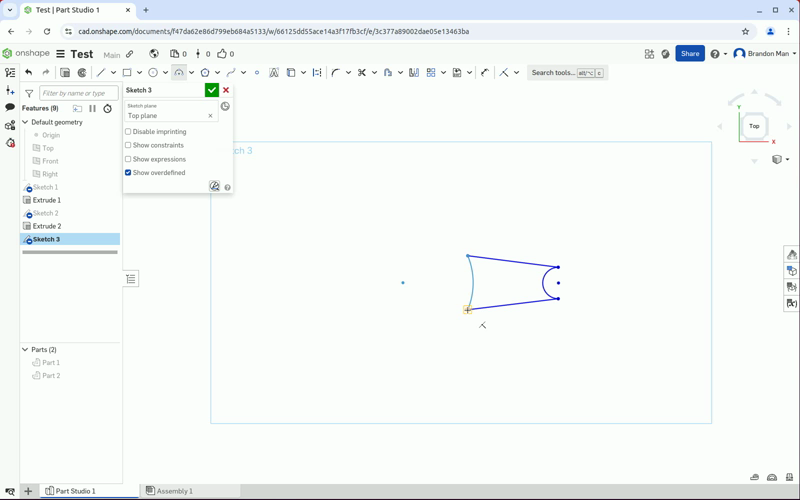
key_down(shift)
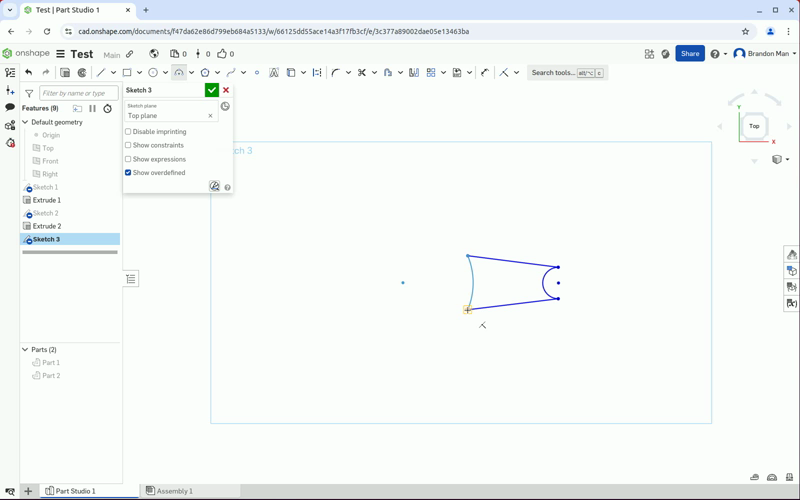
mouse_move(488, 282)
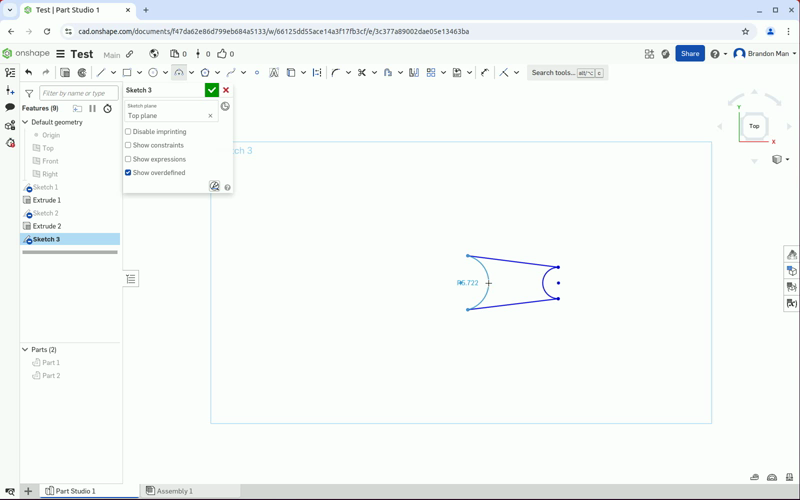
click(488, 282)
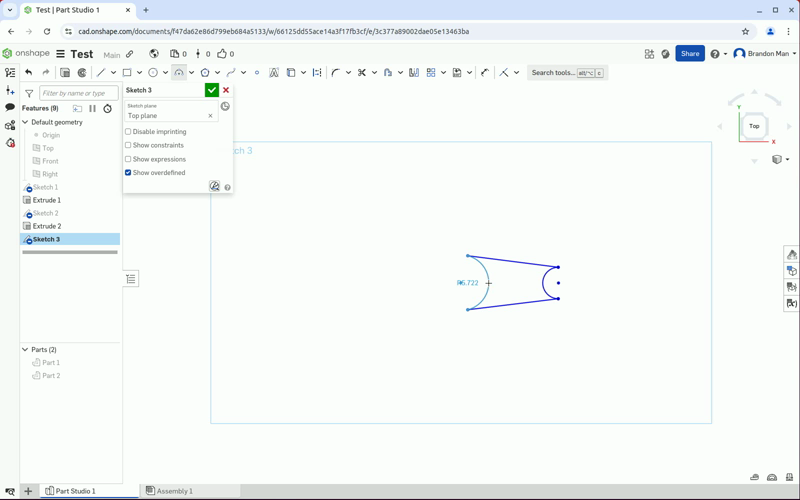
key_up(shift)
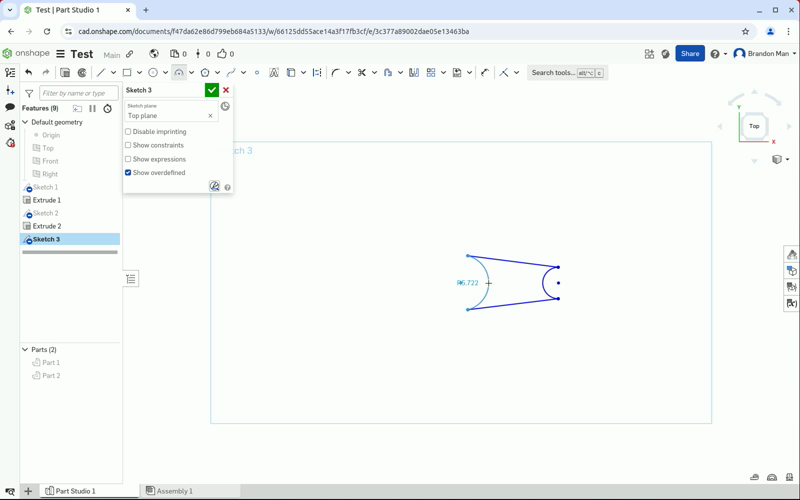
key(esc)
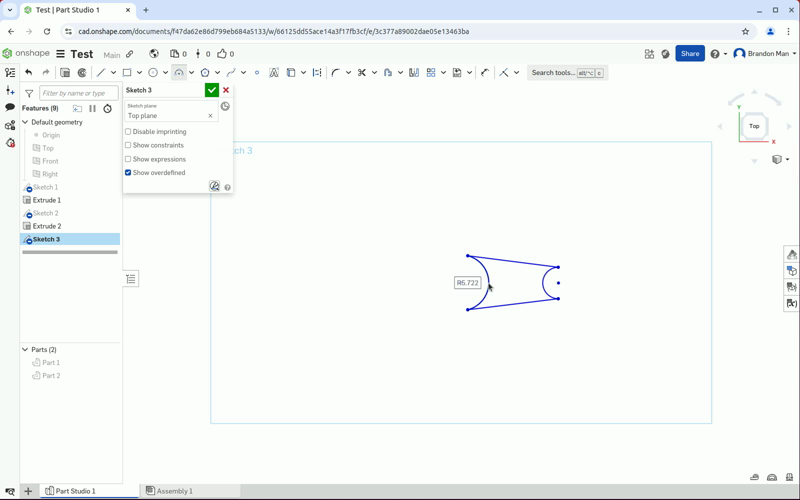
mouse_move(512, 294)
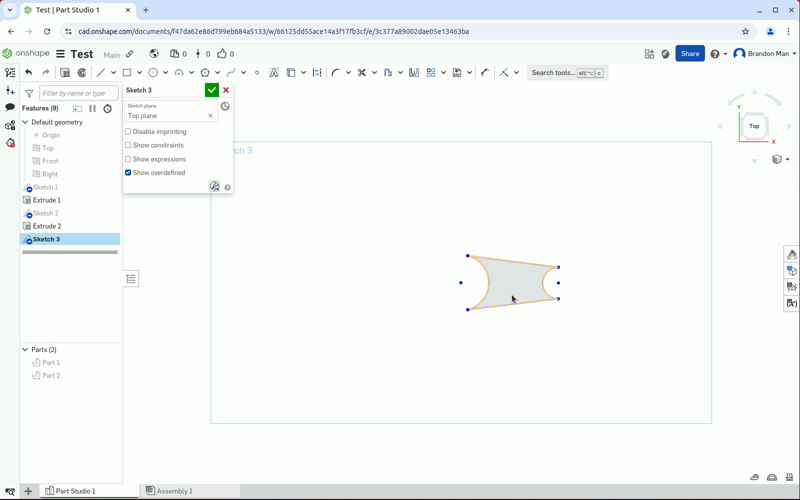
scroll(6)
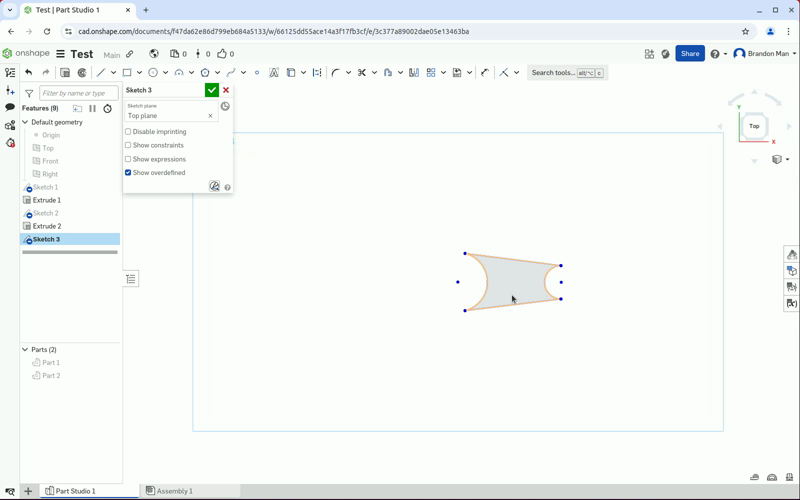
scroll(6)
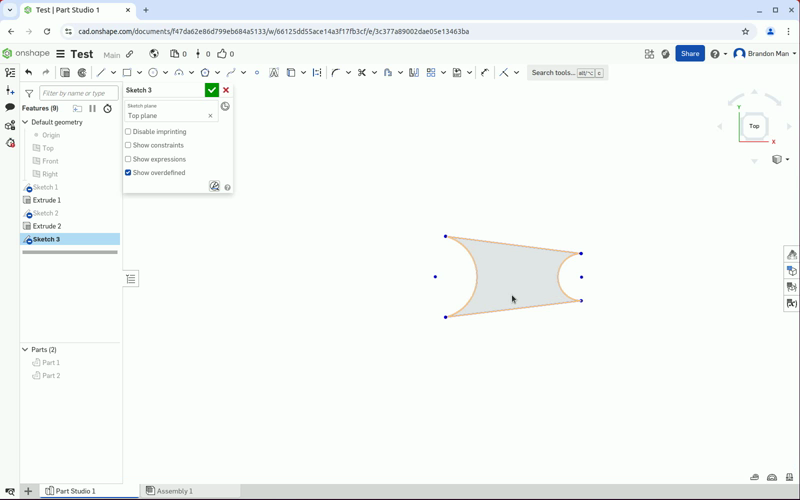
scroll(6)
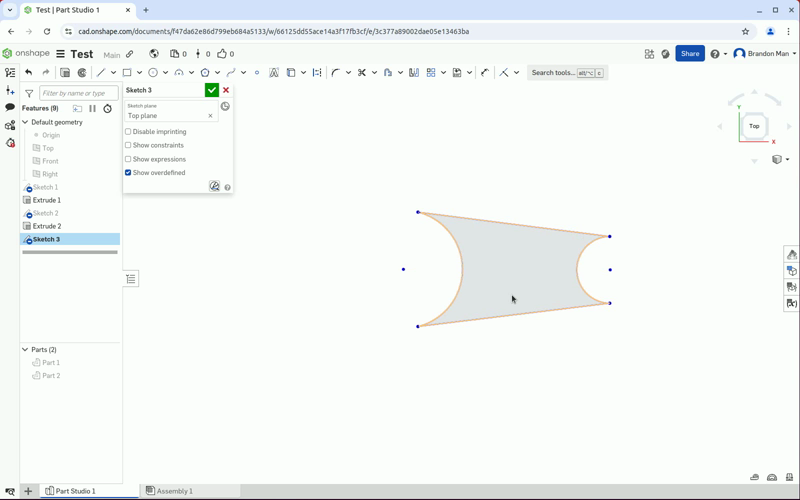
scroll(6)
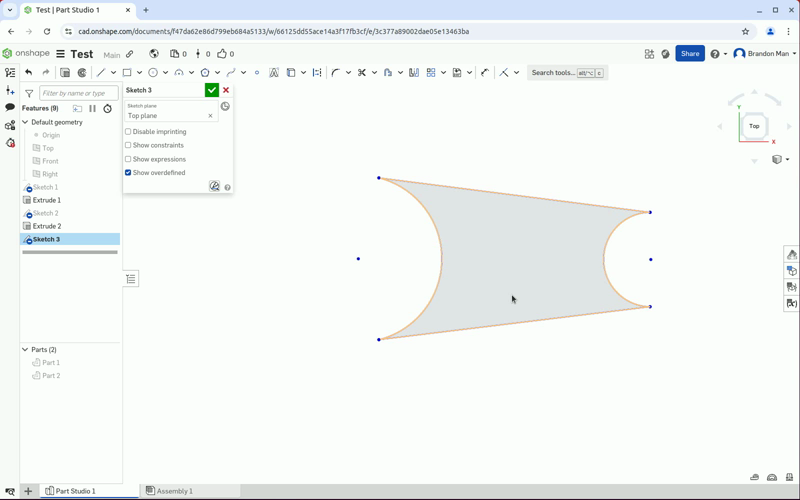
scroll(6)
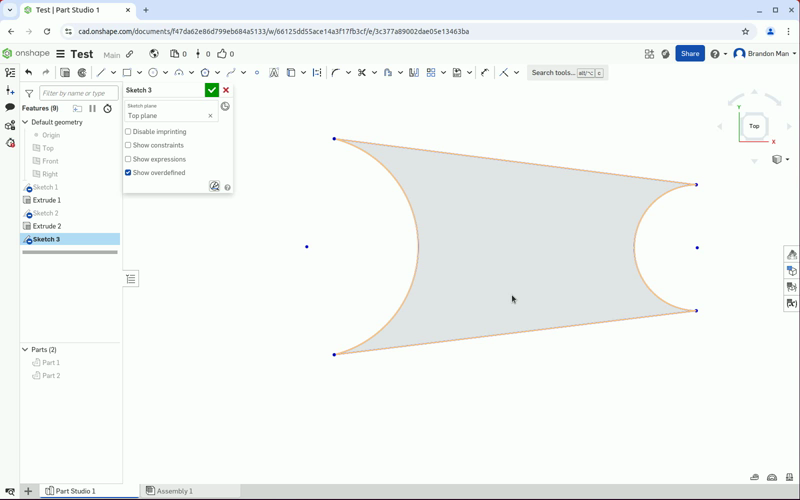
scroll(6)
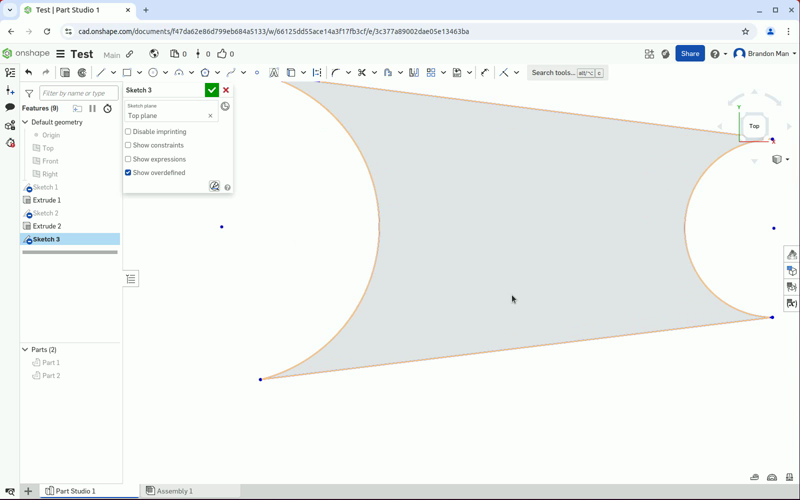
scroll(6)
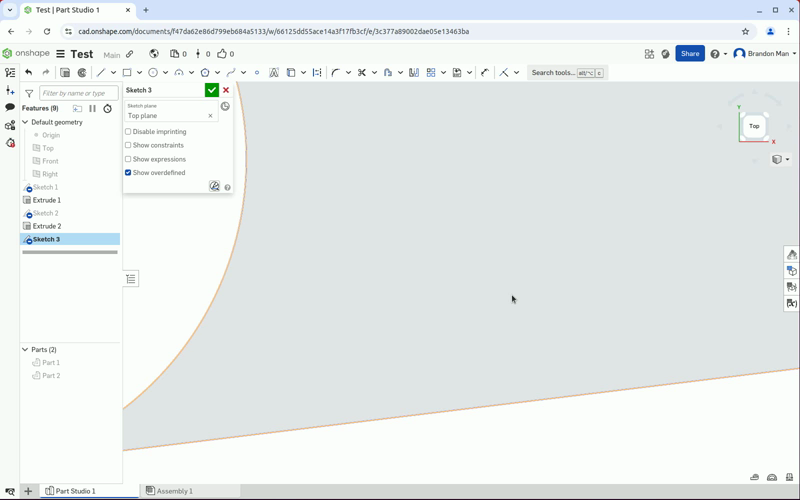
click(512, 294)
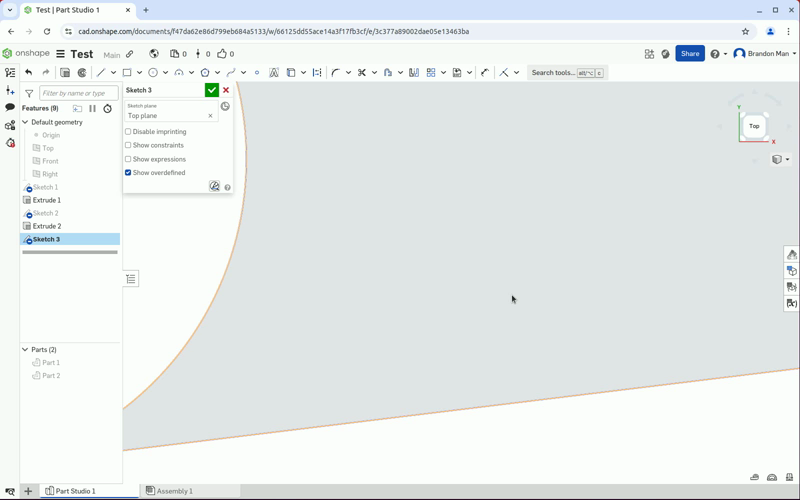
scroll(-6)
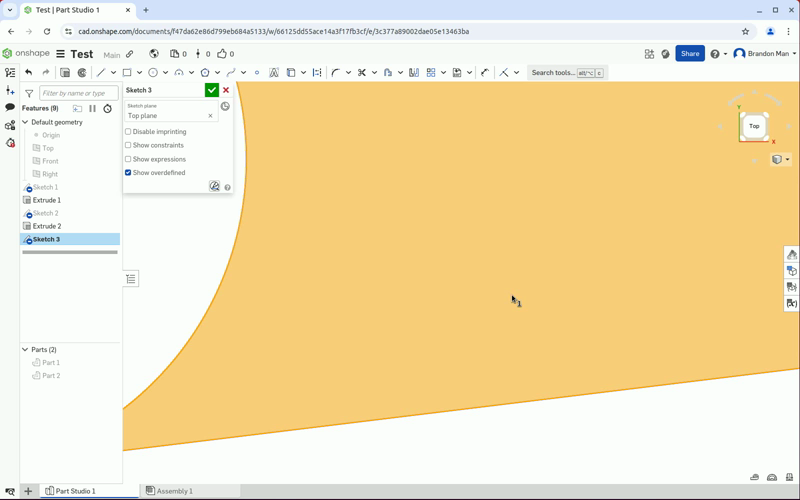
scroll(-6)
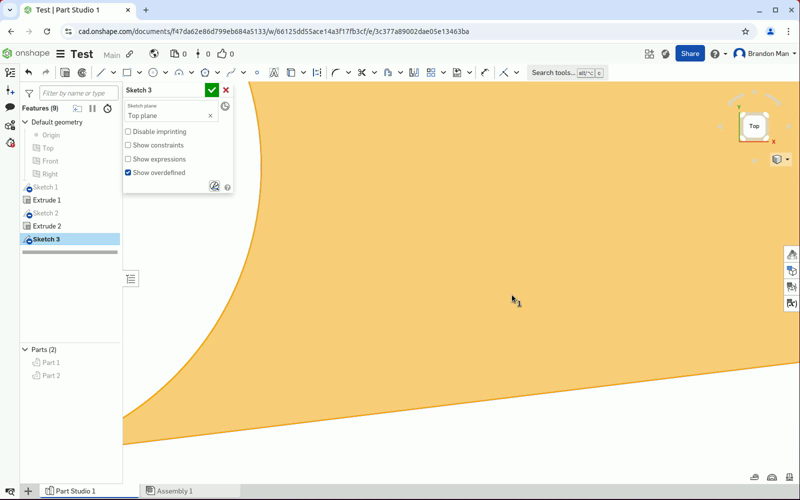
scroll(-6)
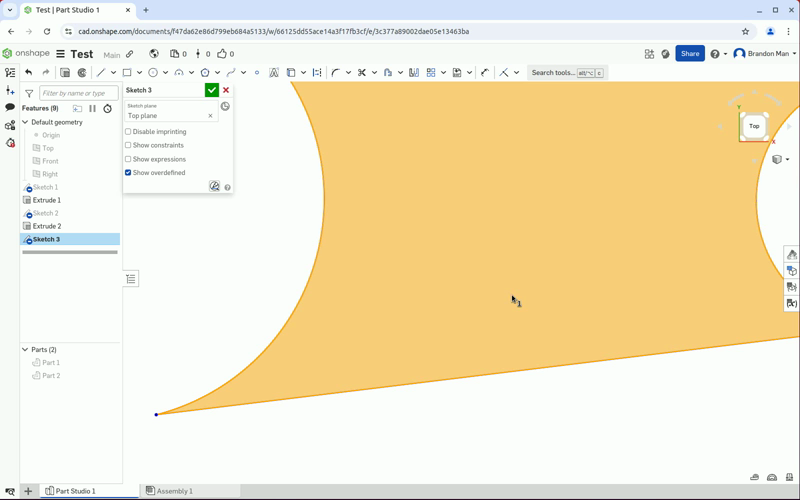
scroll(-6)
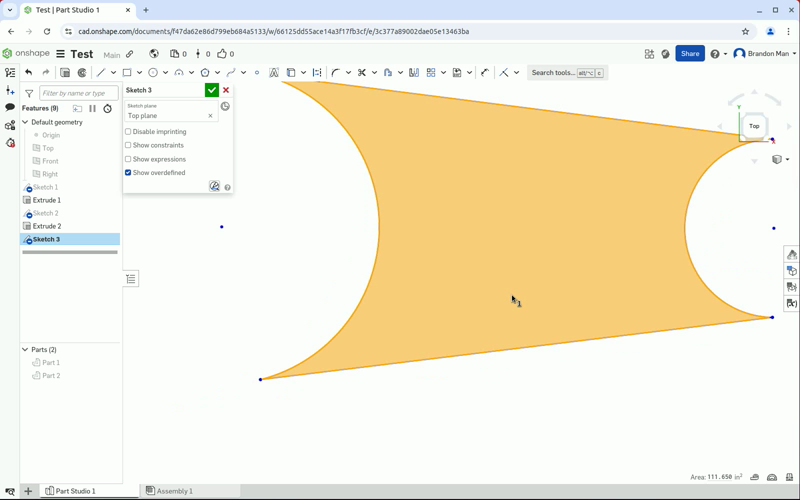
scroll(-6)
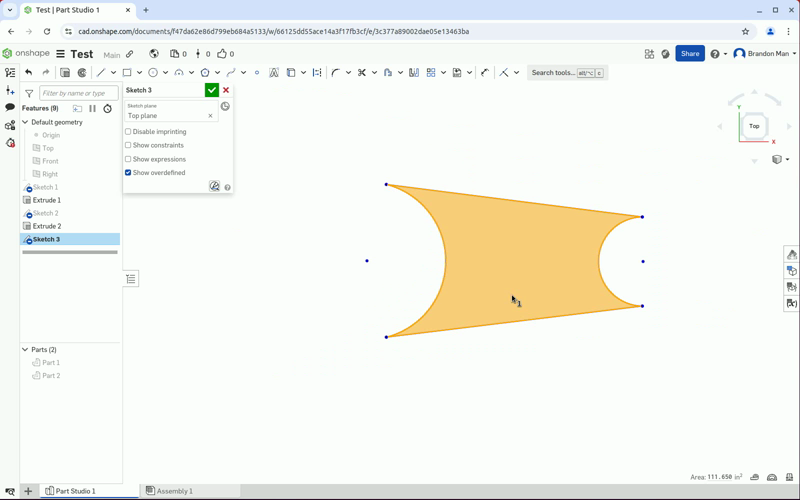
scroll(-6)
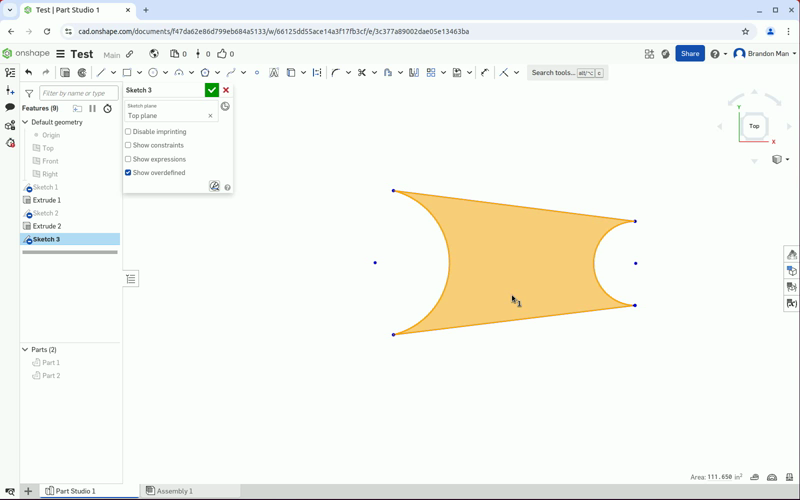
scroll(-6)
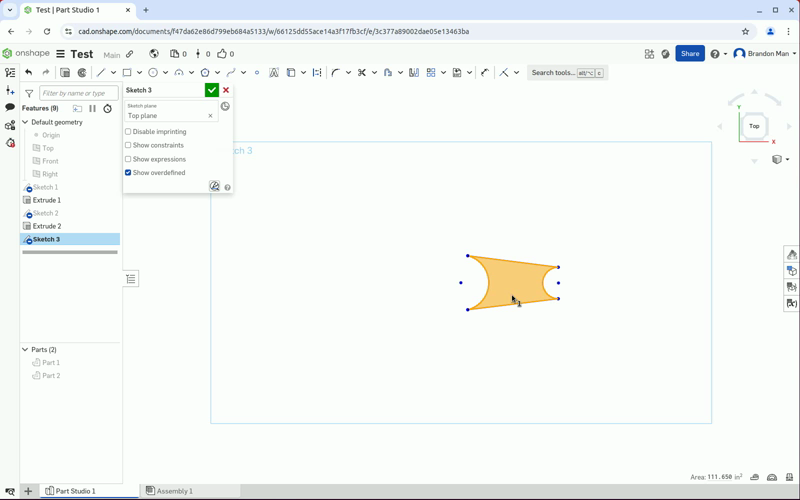
mouse_move(73, 352)
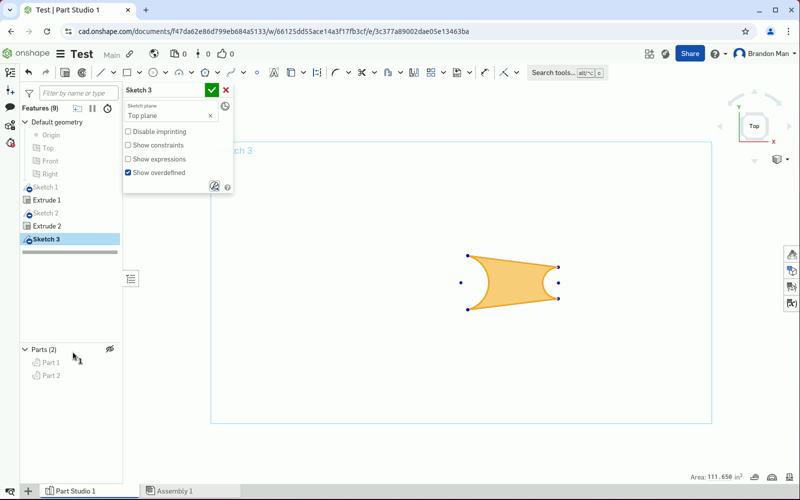
key(shift+y)
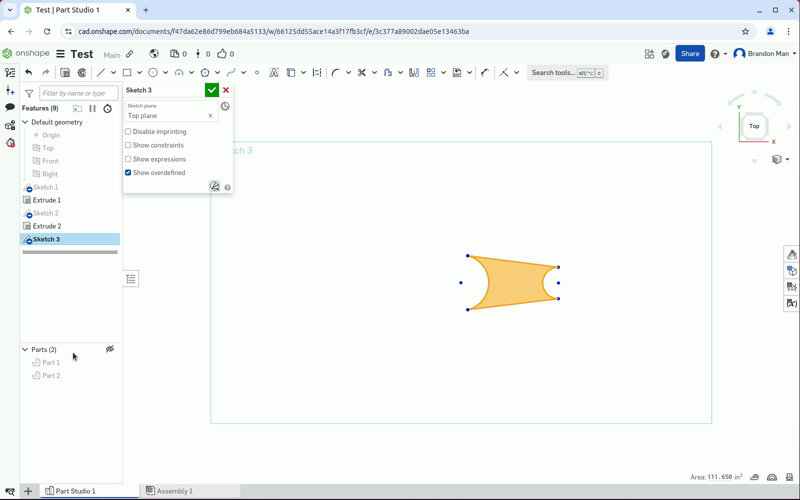
key(shift+e)
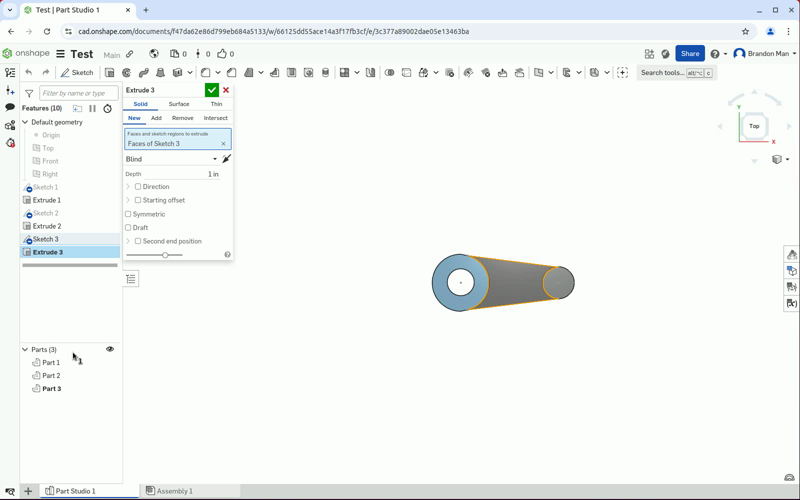
mouse_move(143, 106)
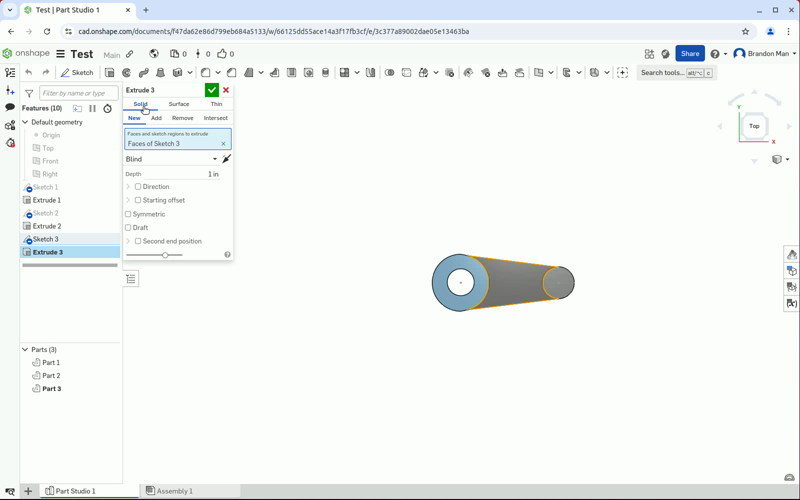
click(143, 106)
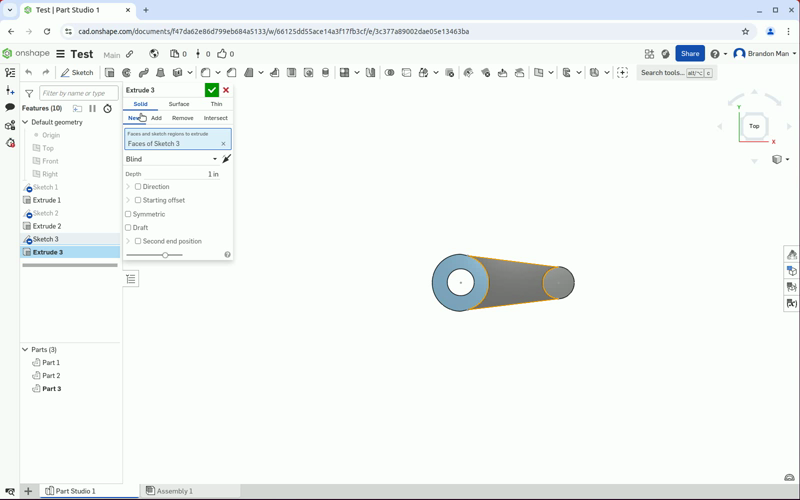
mouse_move(137, 120)
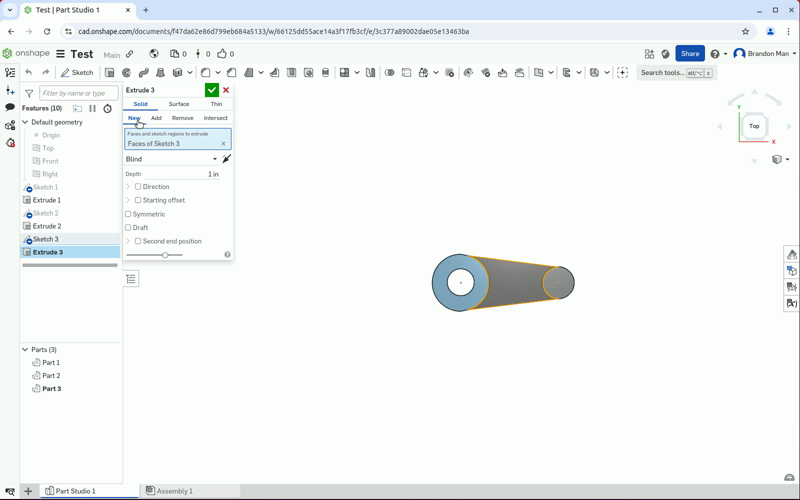
click(137, 120)
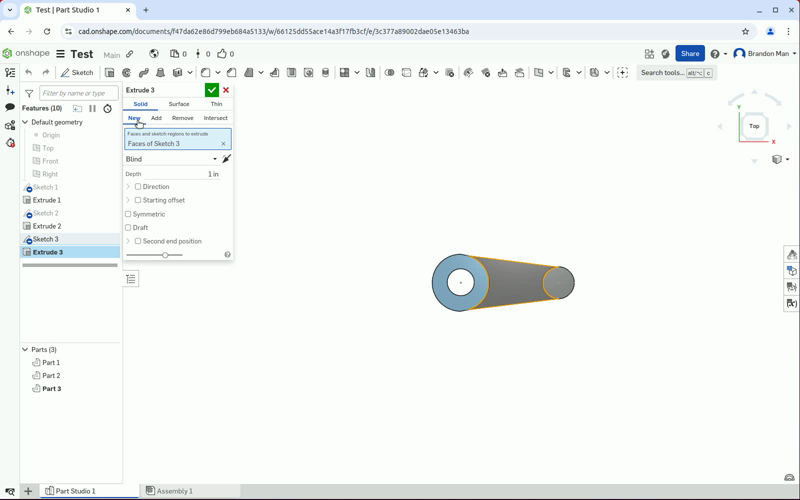
key(tab, 4)
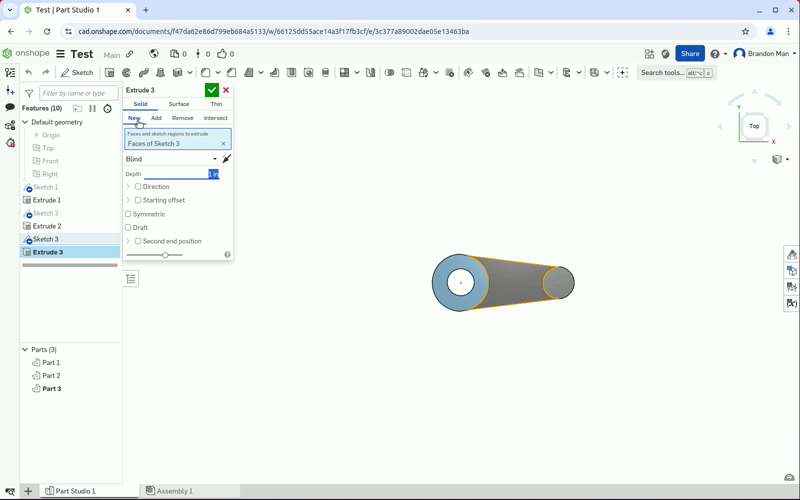
text(1.685)
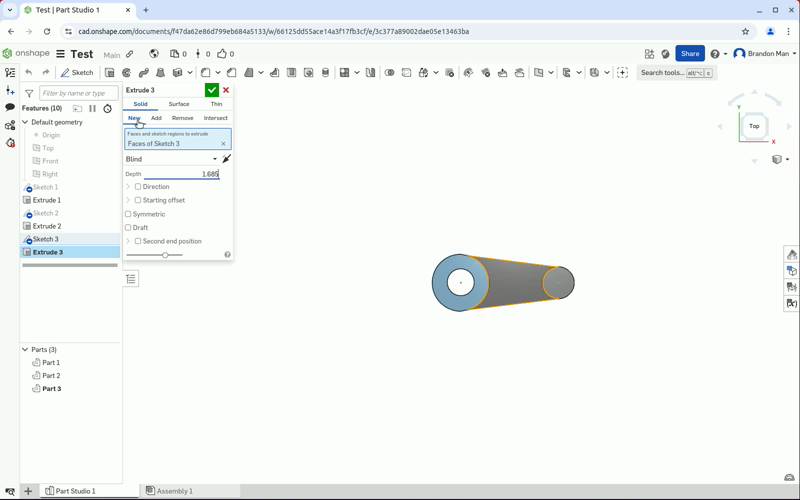
key(enter)
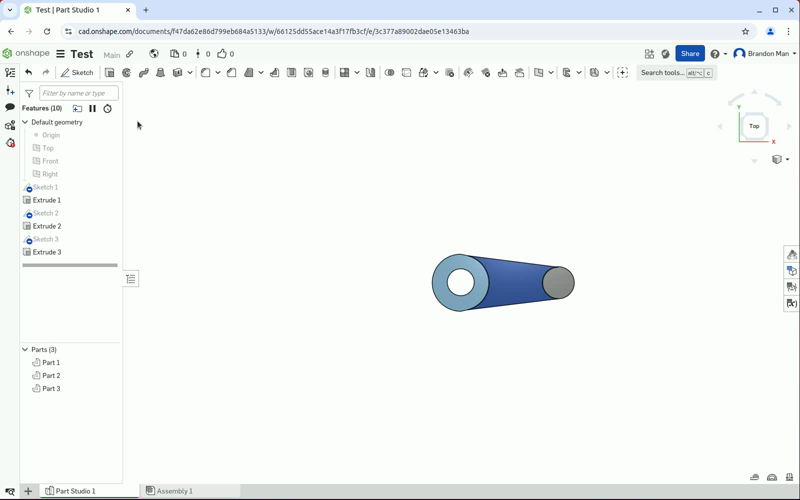
key(shift+h)
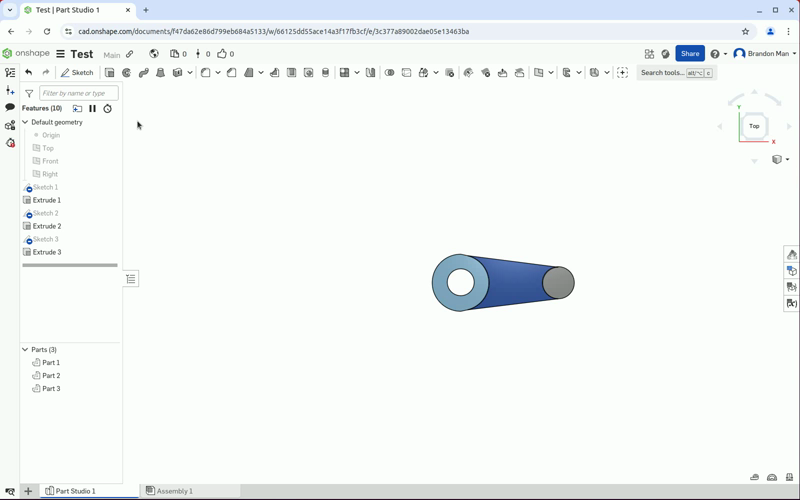
key(shift+h)
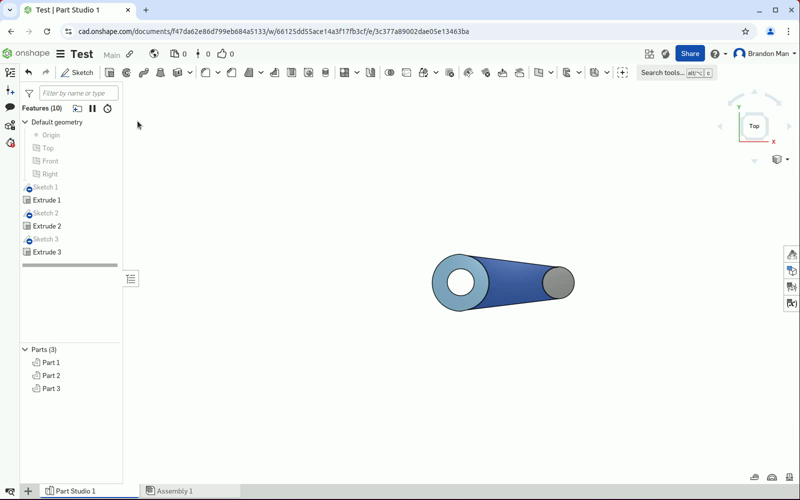
mouse_move(73, 189)
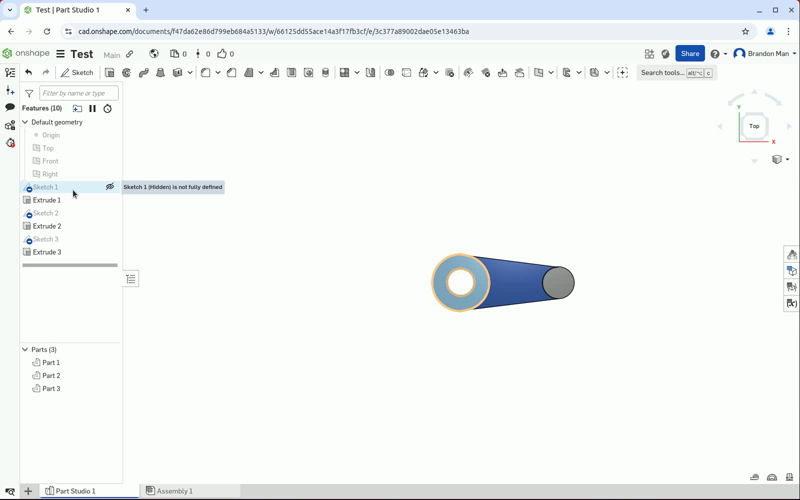
click(73, 189)
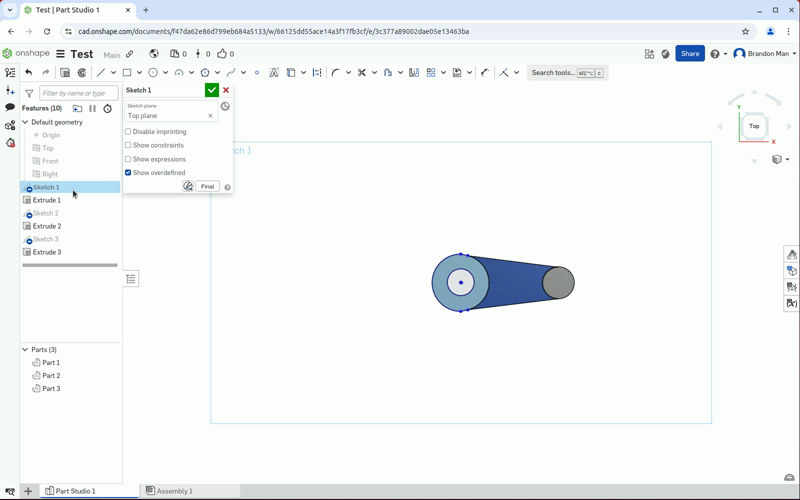
mouse_move(229, 92)
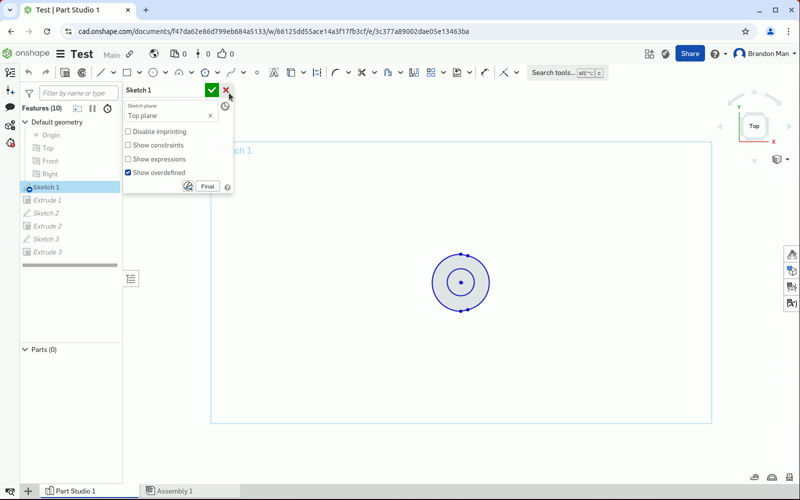
click(229, 92)
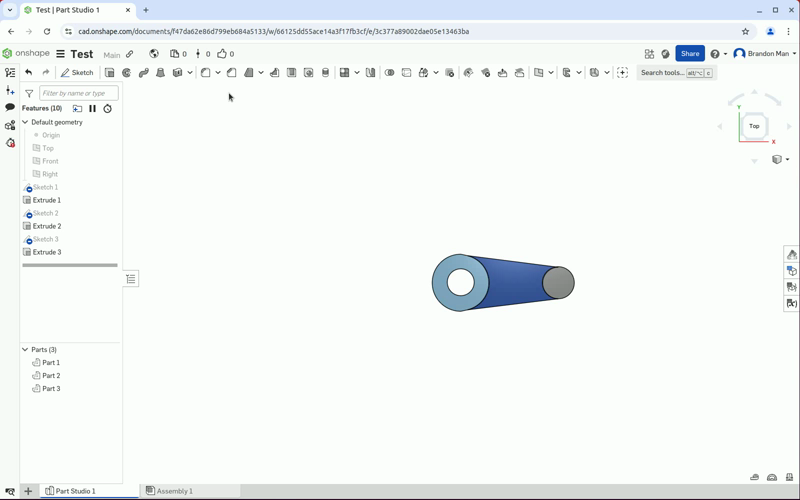
mouse_move(541, 75)
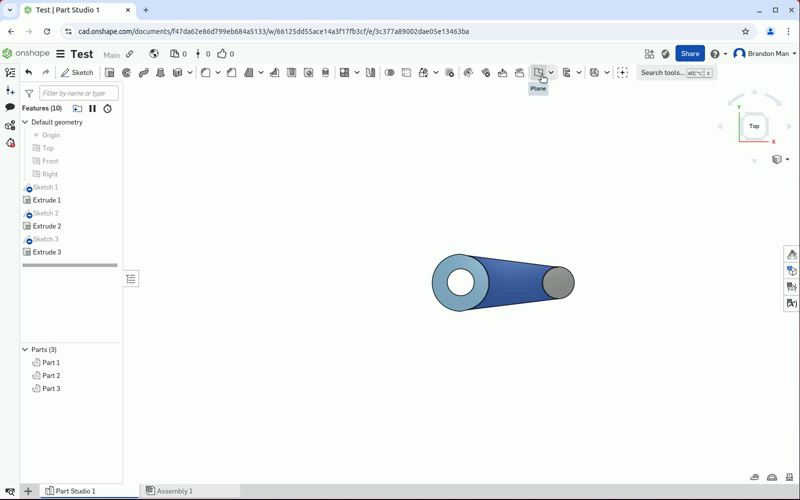
click(541, 75)
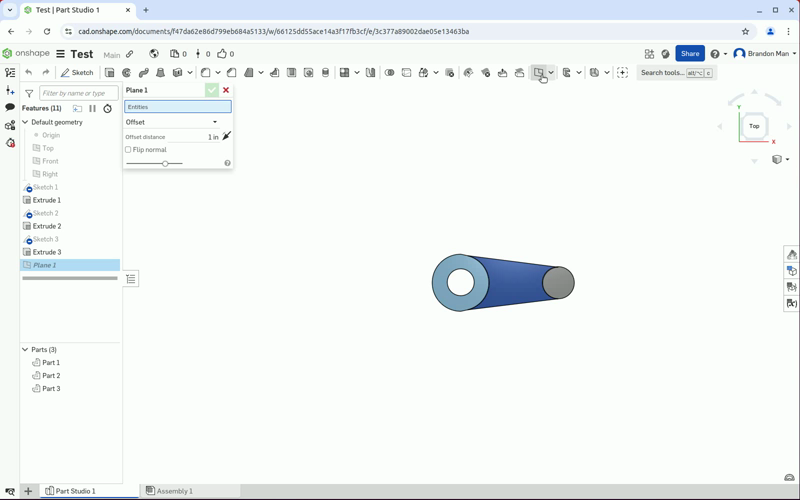
mouse_move(73, 150)
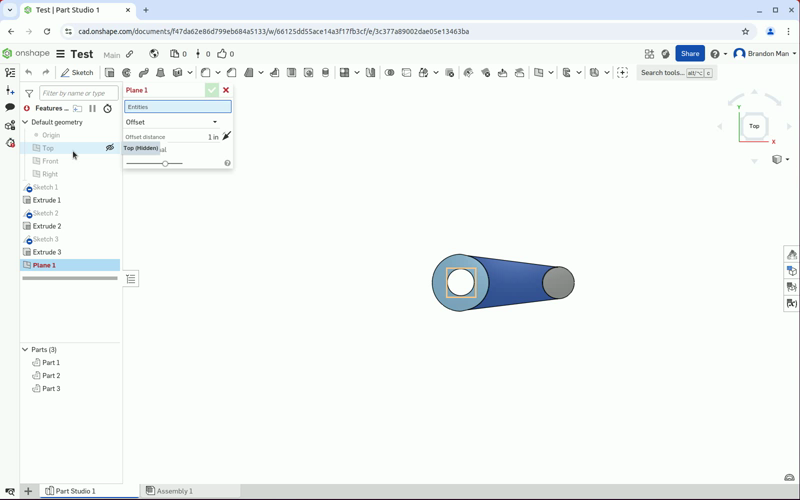
click(73, 150)
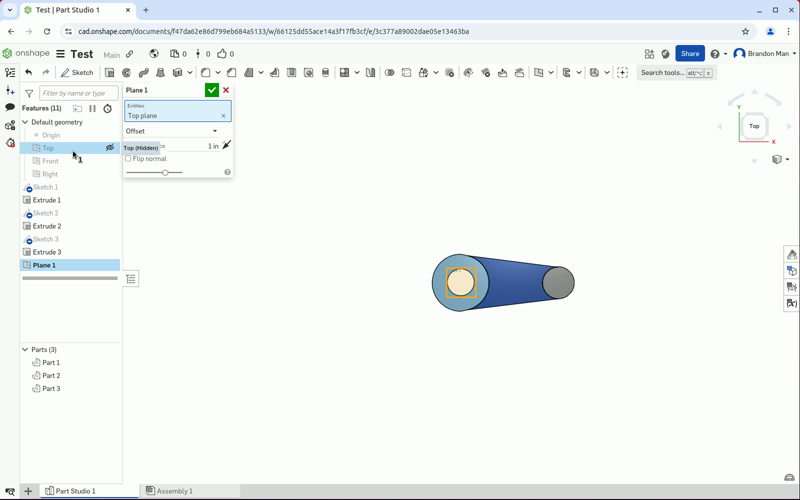
key(tab, 2)
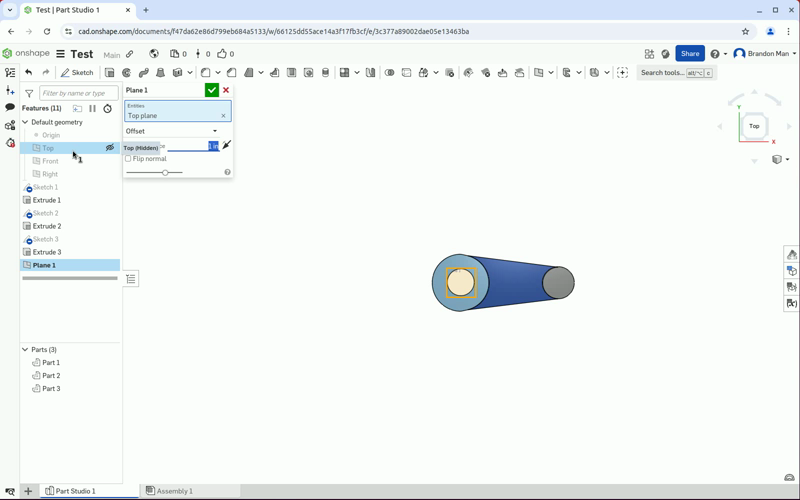
text(1.695)
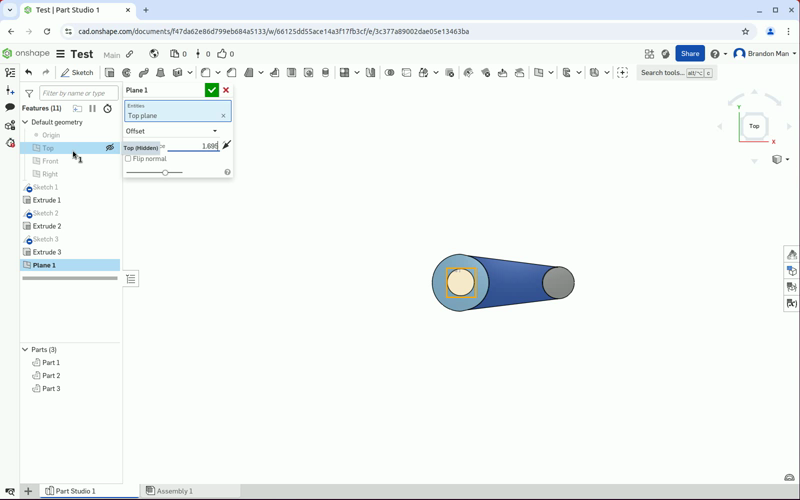
key(enter, 2)
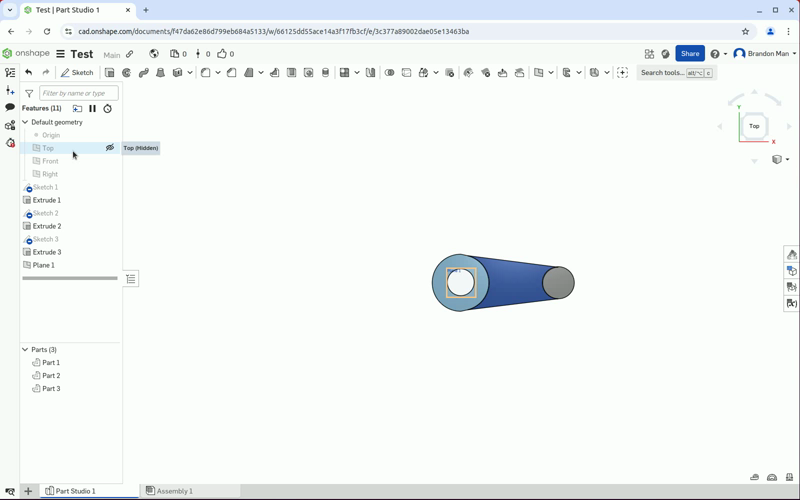
key(shift+s)
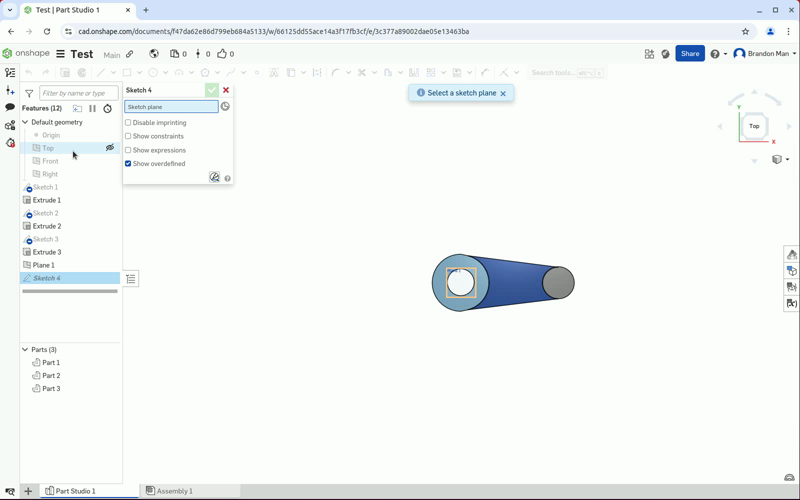
mouse_move(73, 267)
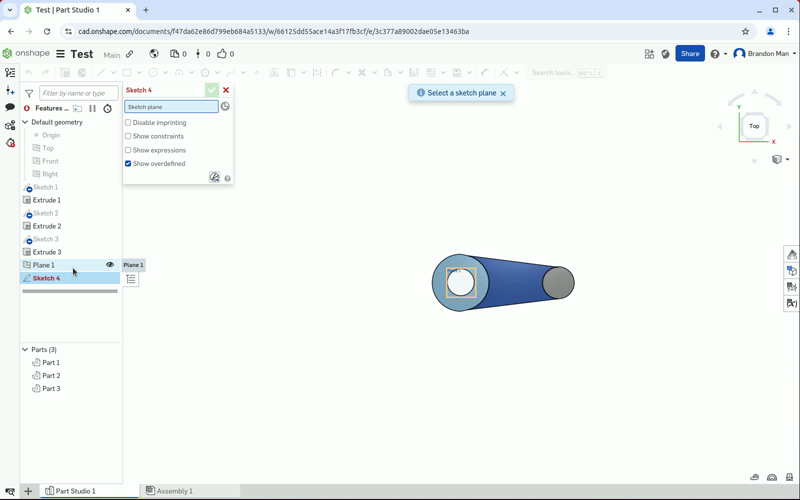
click(73, 267)
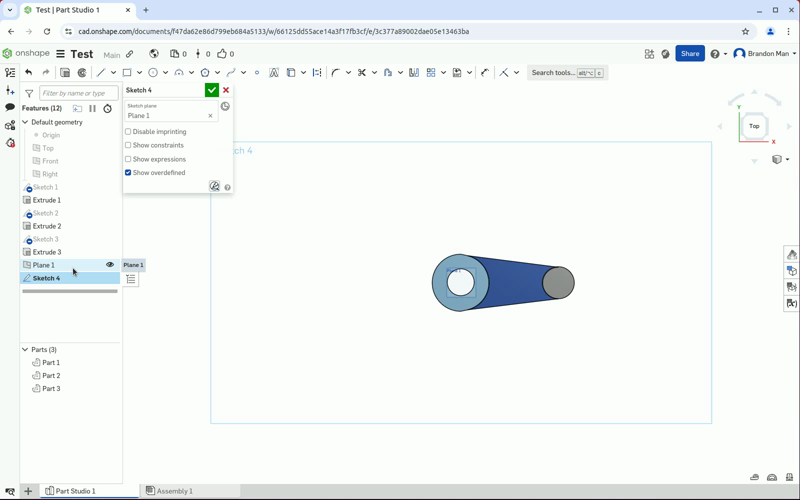
mouse_move(73, 352)
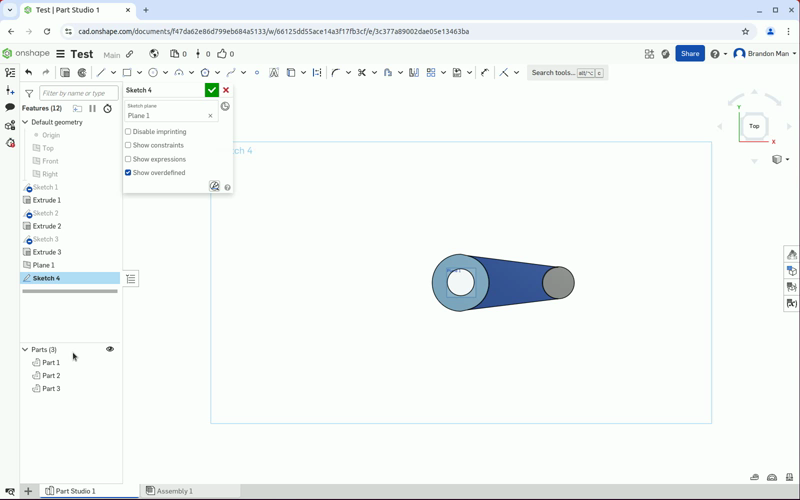
key(y)
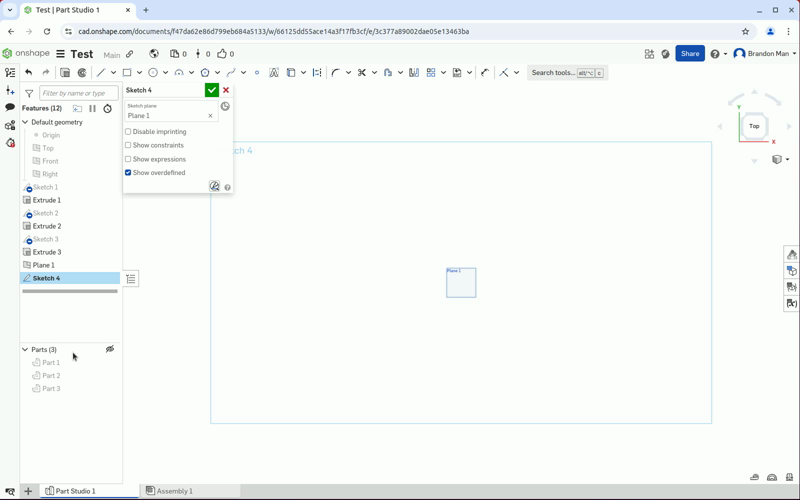
key(c)
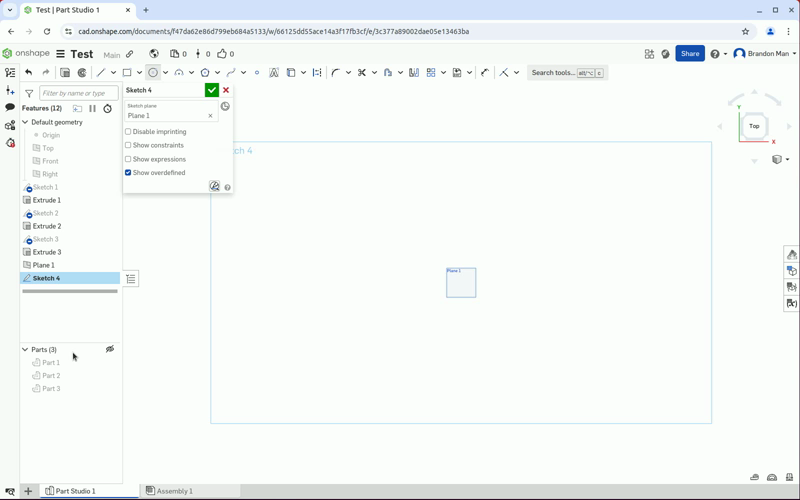
key_down(shift)
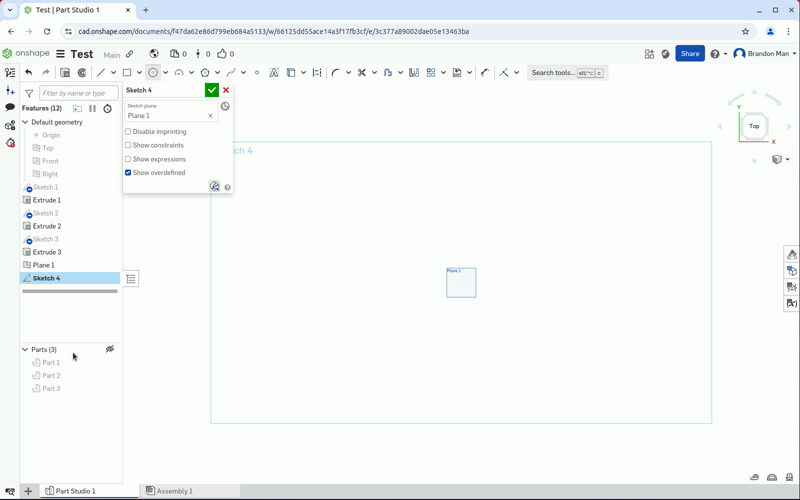
mouse_move(558, 282)
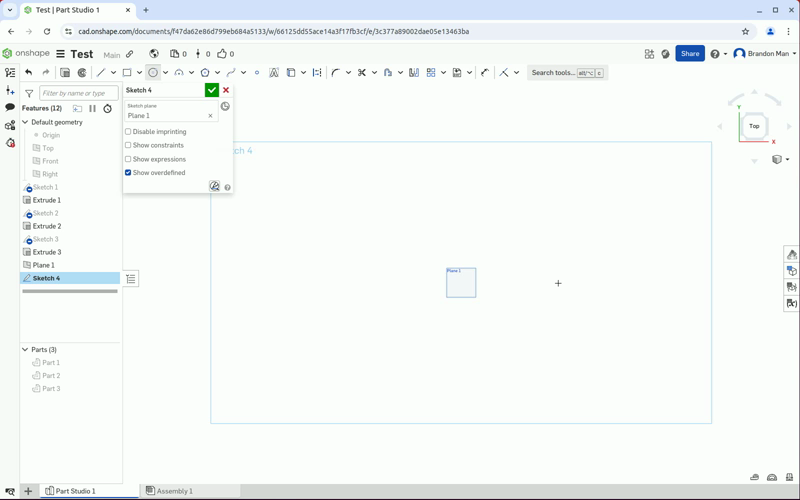
click(558, 282)
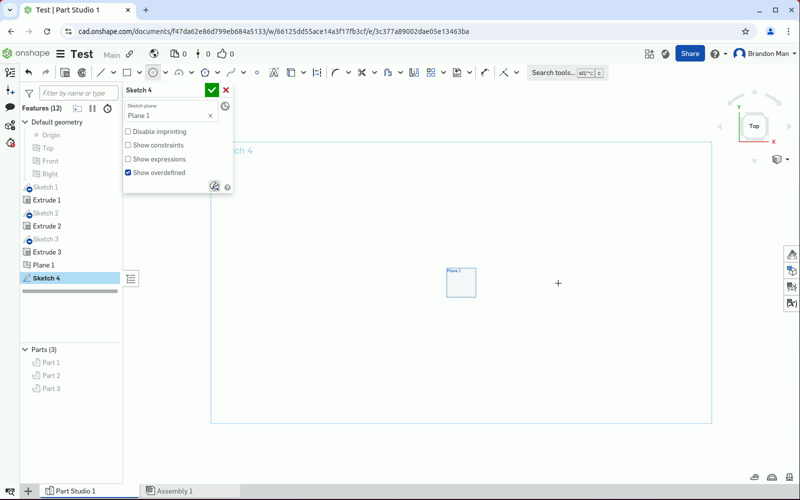
key_up(shift)
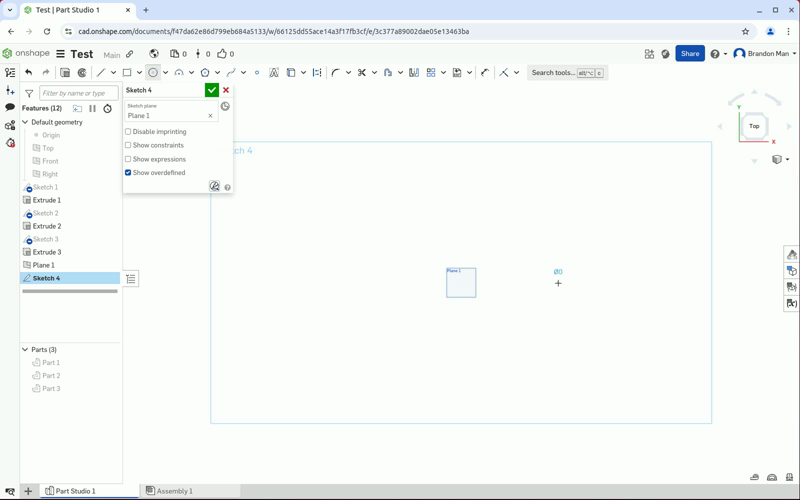
mouse_move(562, 282)
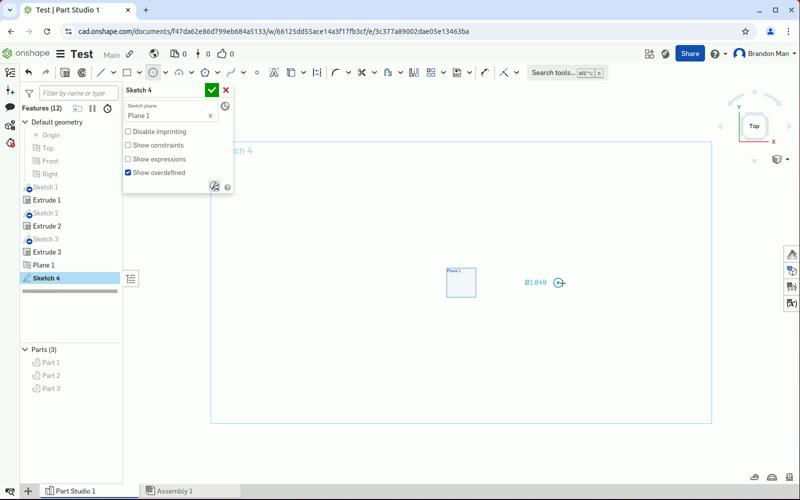
click(562, 282)
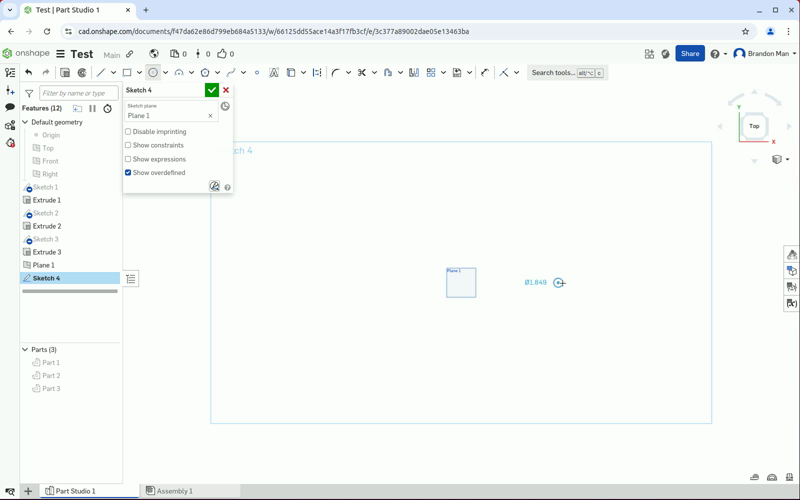
key(esc)
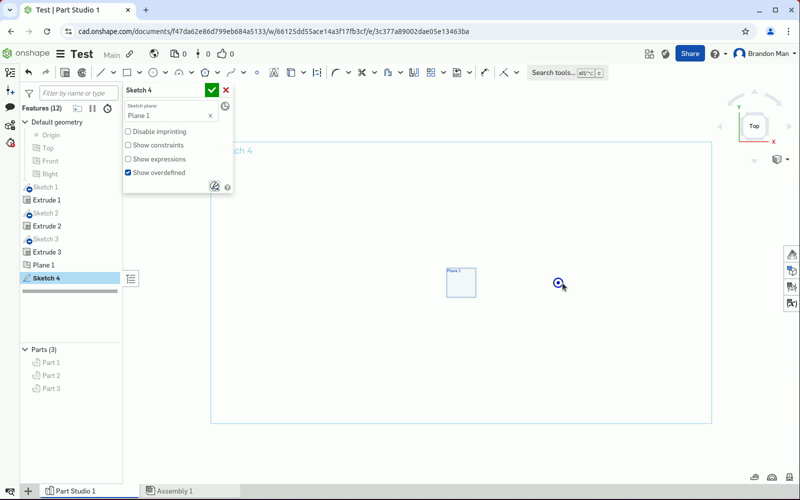
mouse_move(561, 279)
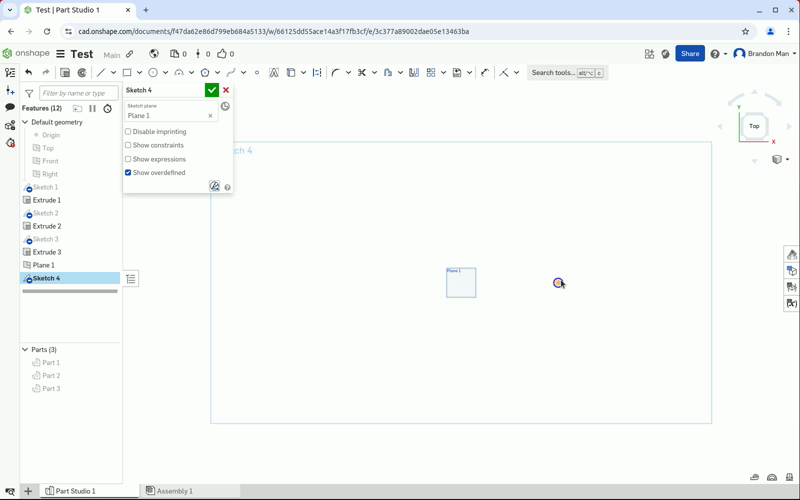
scroll(6)
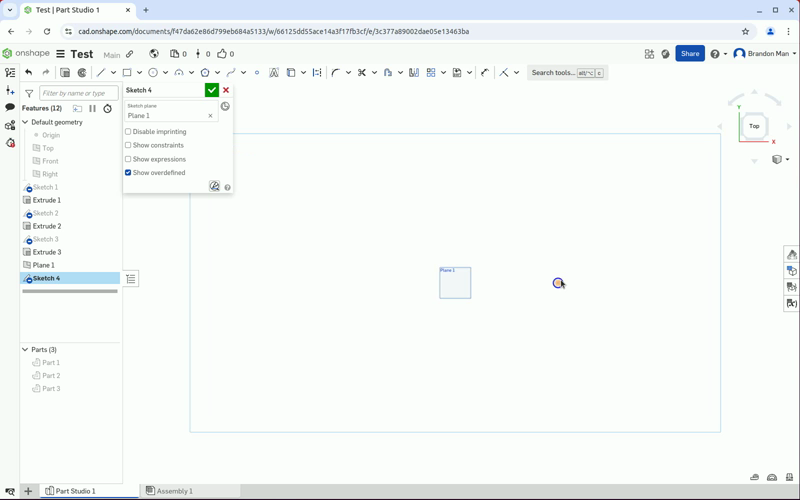
scroll(6)
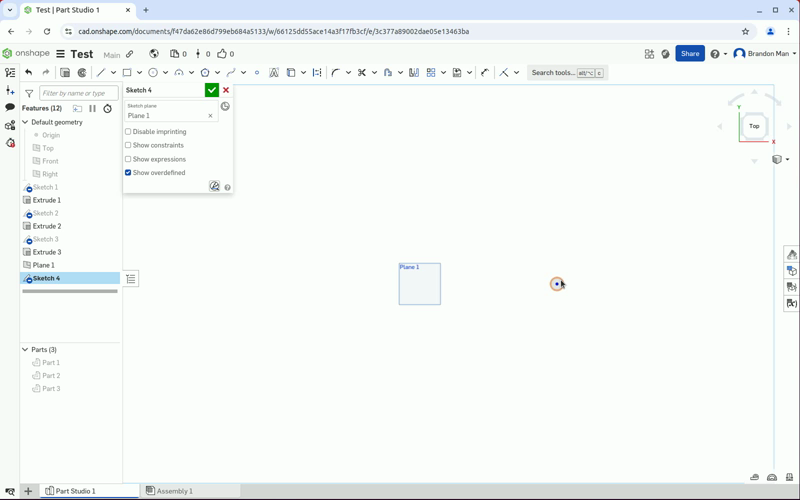
scroll(6)
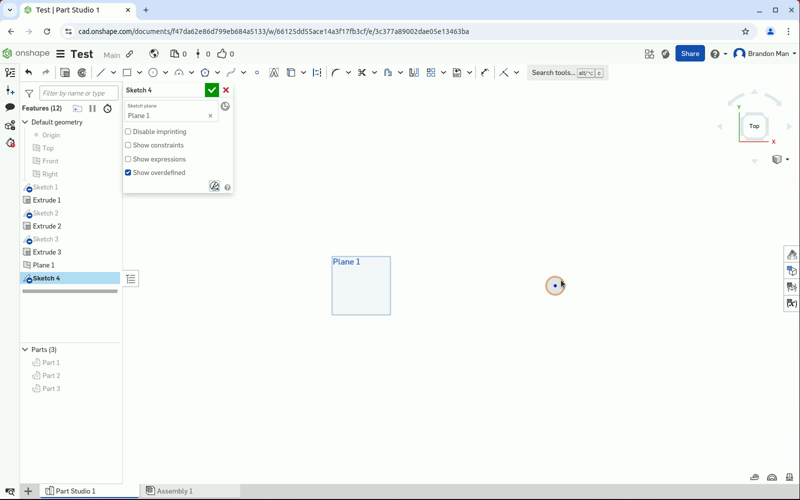
scroll(6)
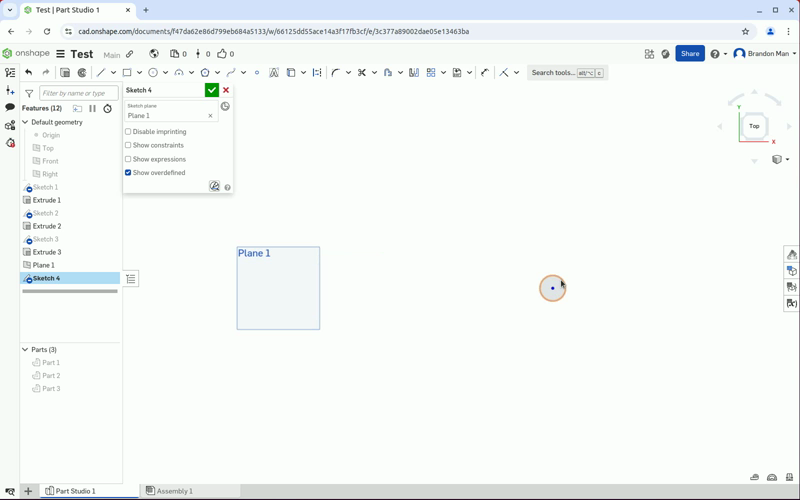
scroll(6)
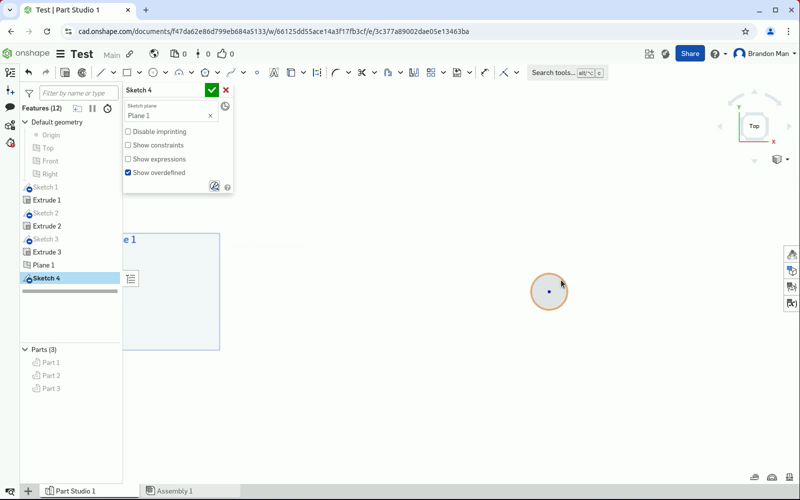
scroll(6)
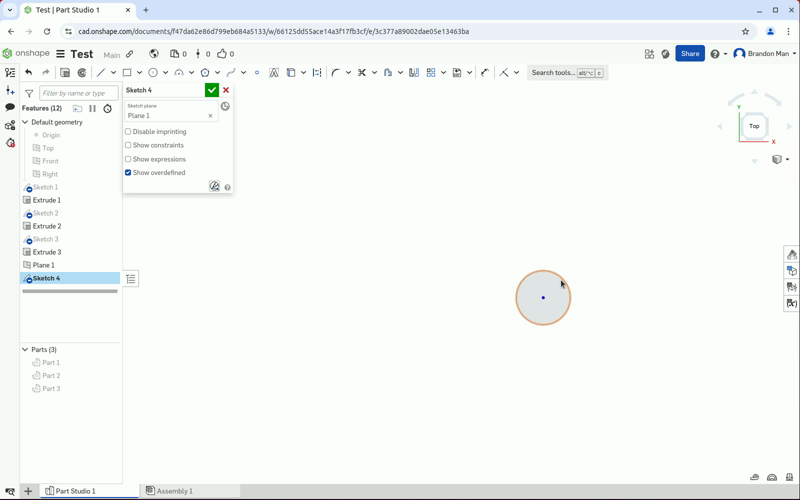
scroll(6)
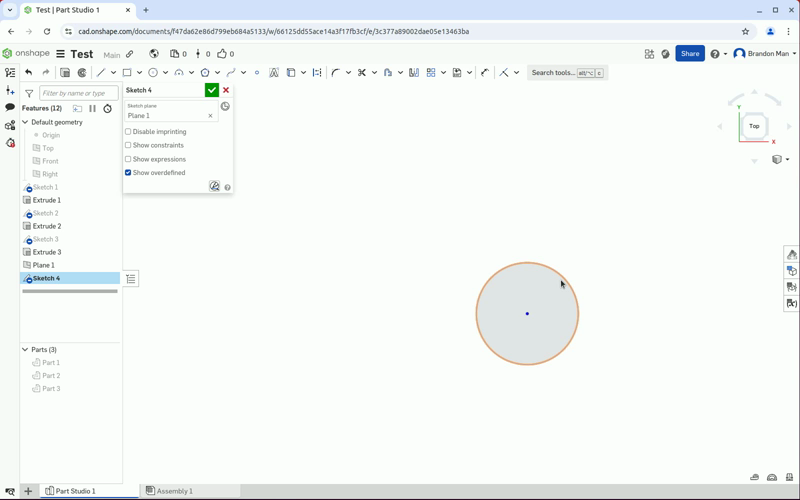
click(561, 279)
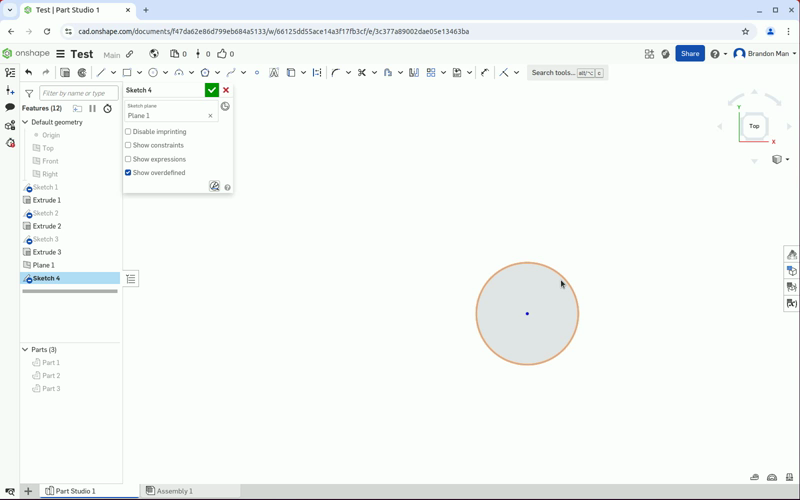
scroll(-6)
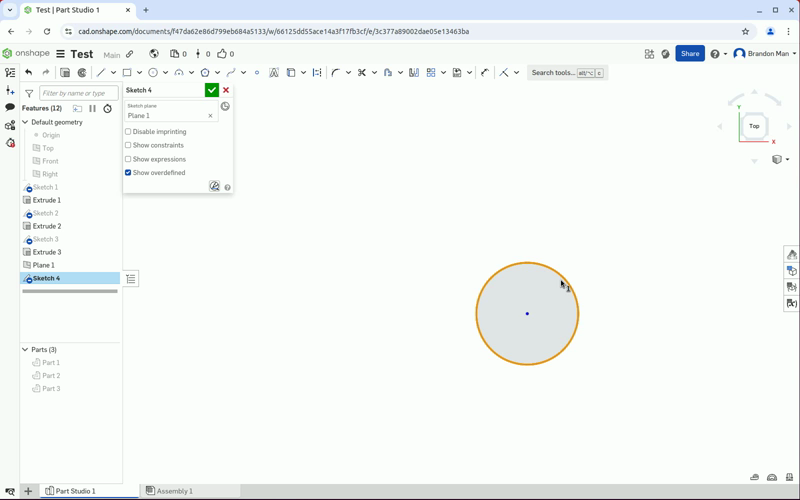
scroll(-6)
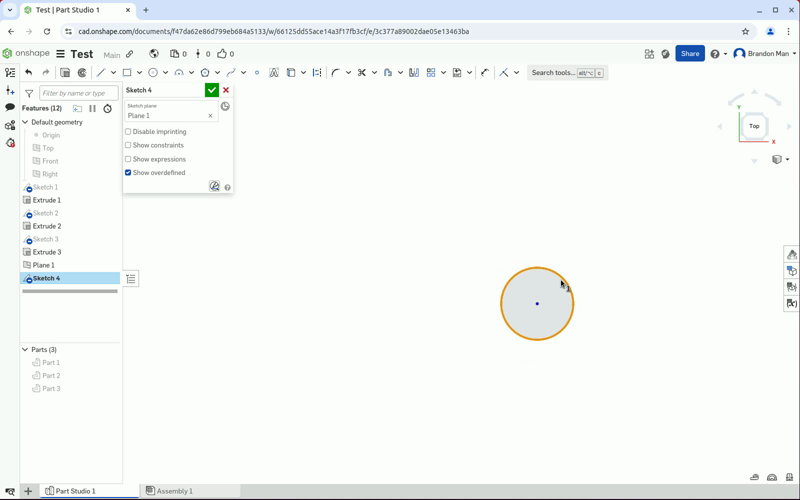
scroll(-6)
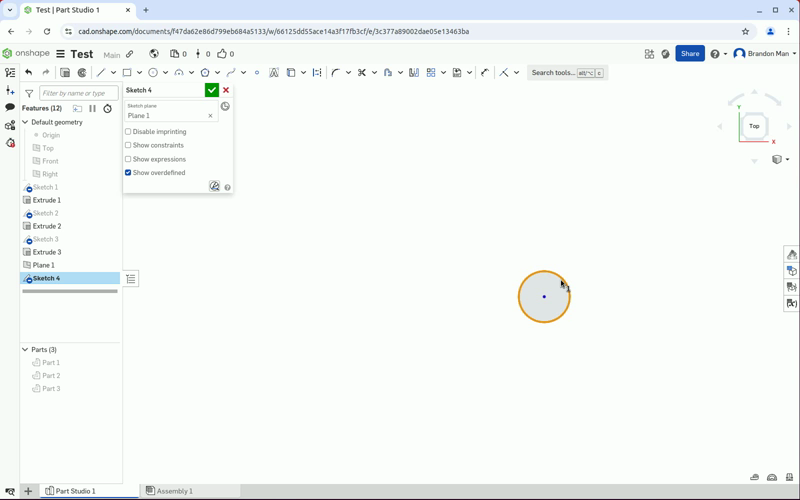
scroll(-6)
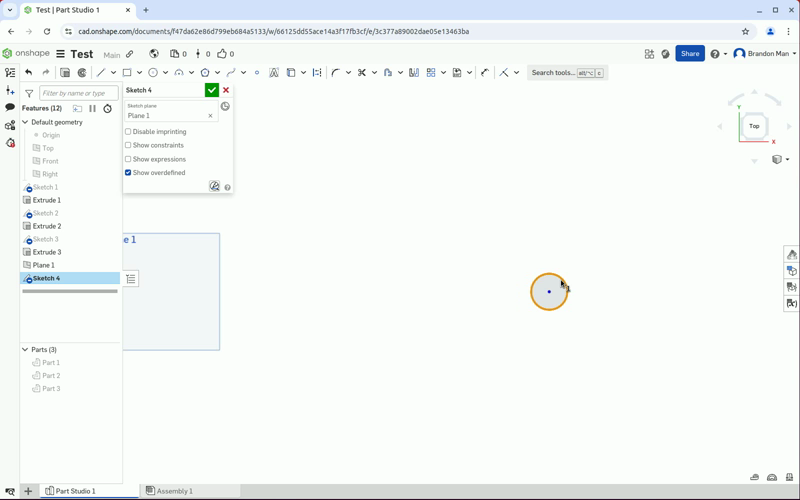
scroll(-6)
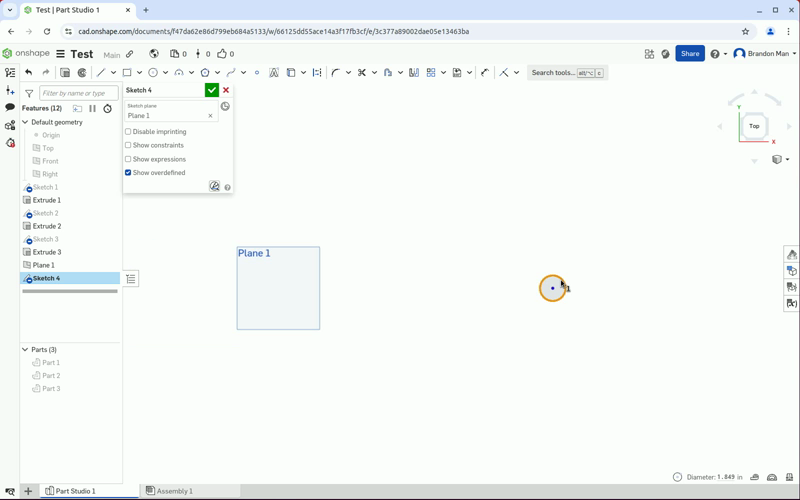
scroll(-6)
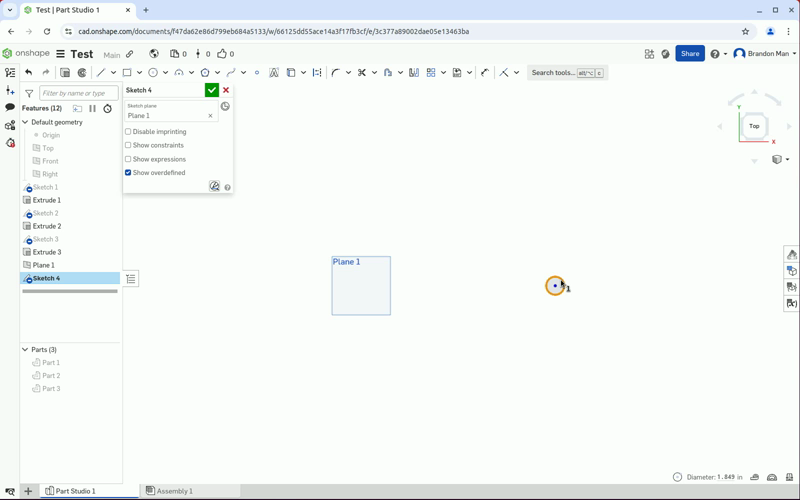
scroll(-6)
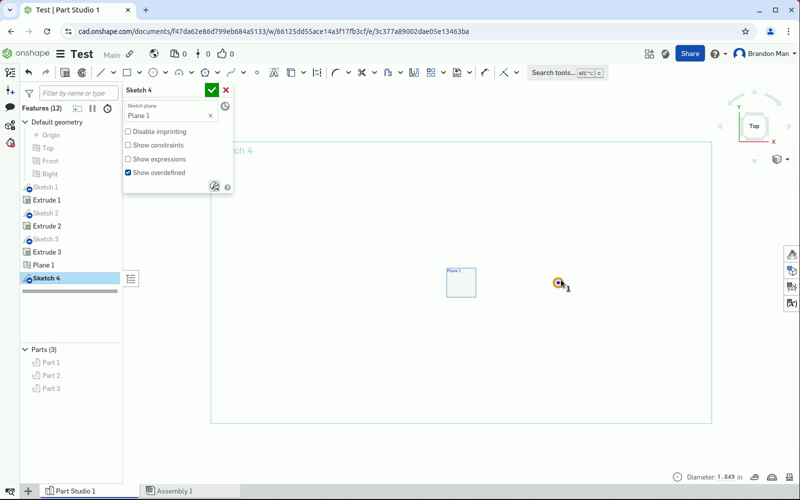
mouse_move(73, 352)
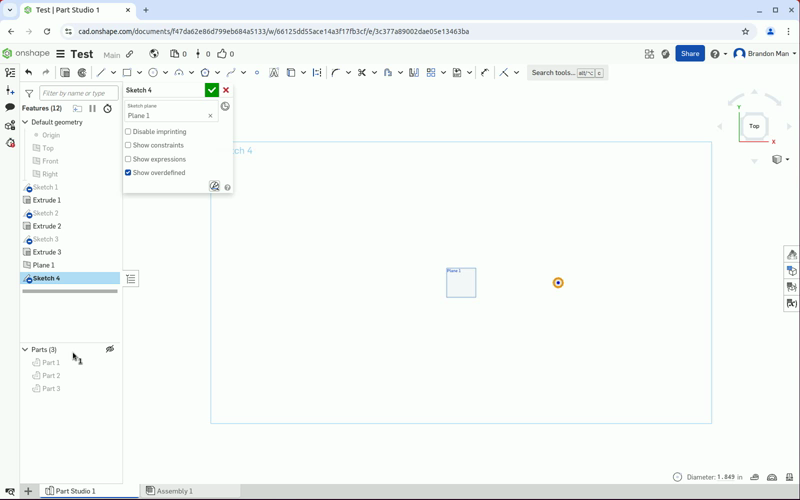
key(shift+y)
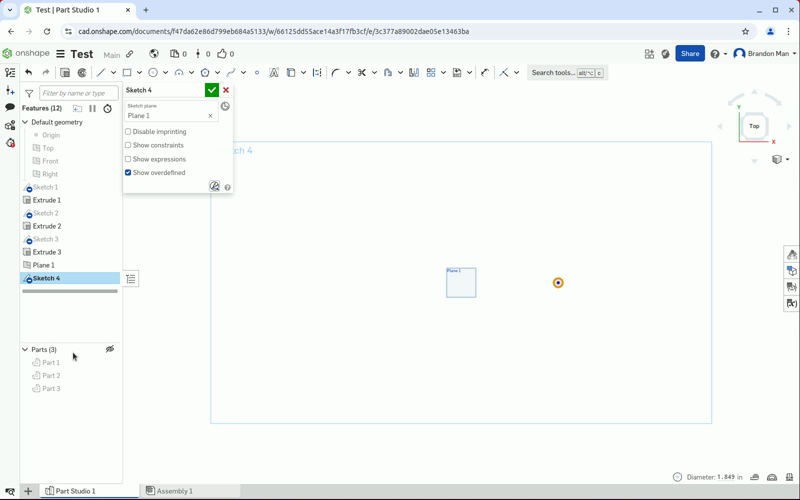
key(shift+e)
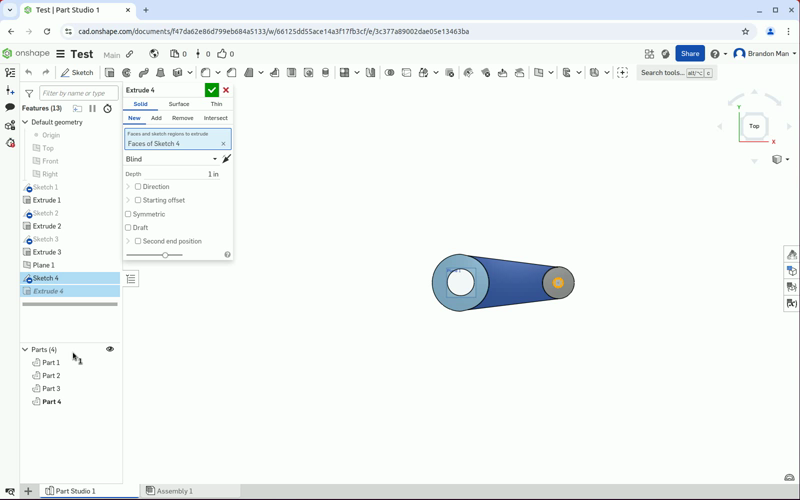
mouse_move(143, 106)
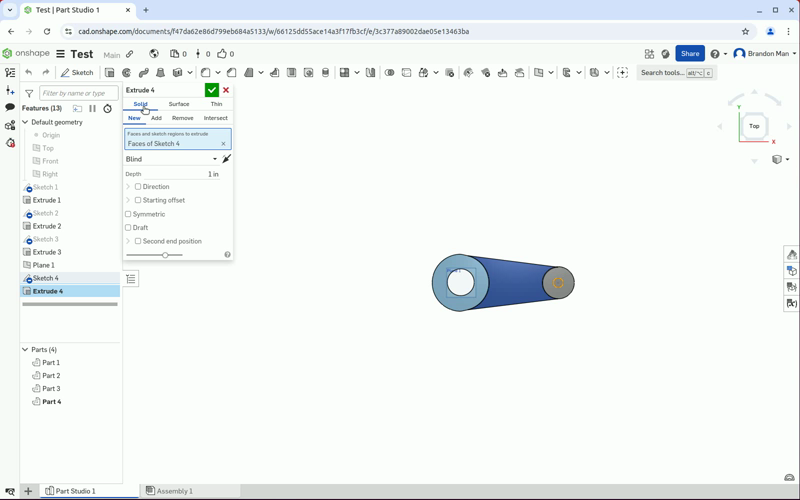
click(143, 106)
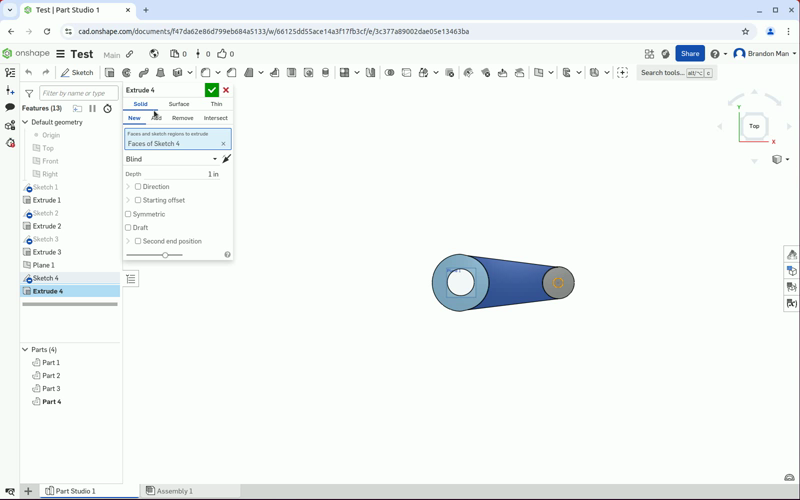
mouse_move(186, 120)
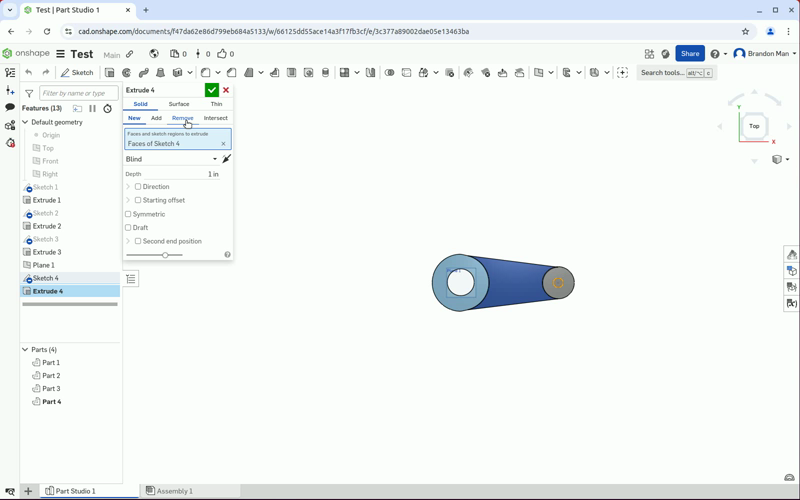
click(186, 120)
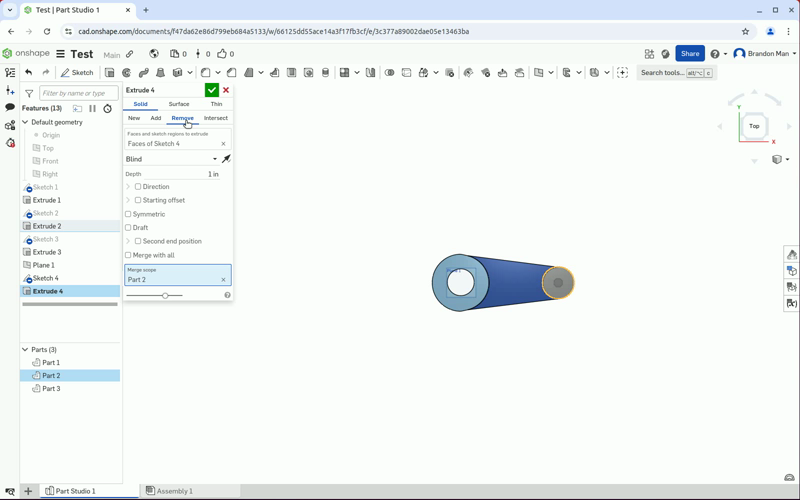
key(tab, 4)
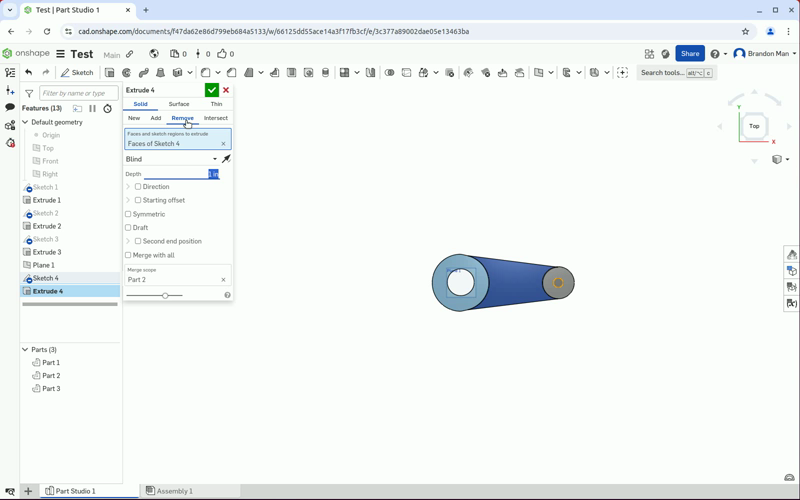
text(-8.906)
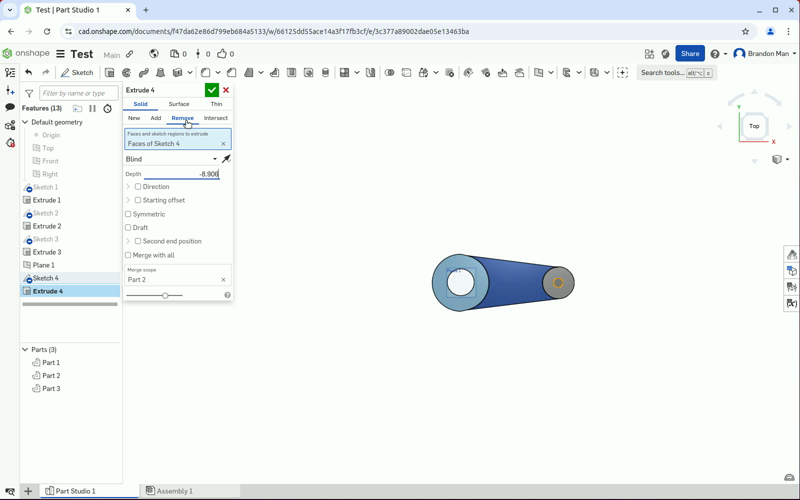
key(tab, 6)
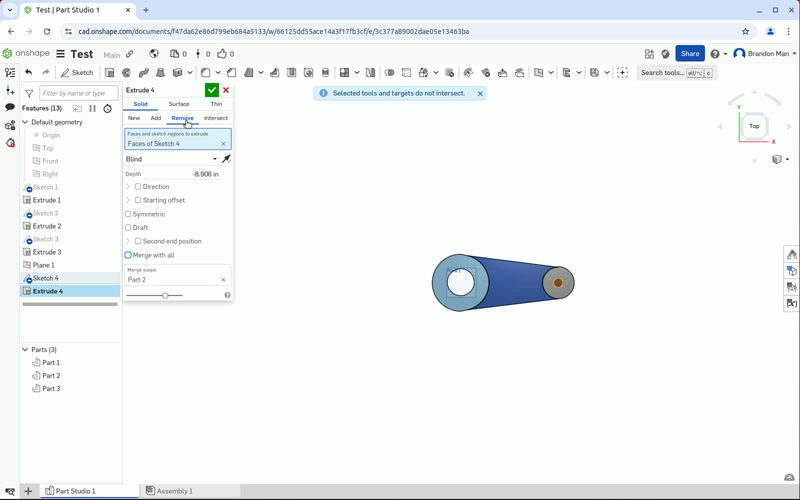
key(space)
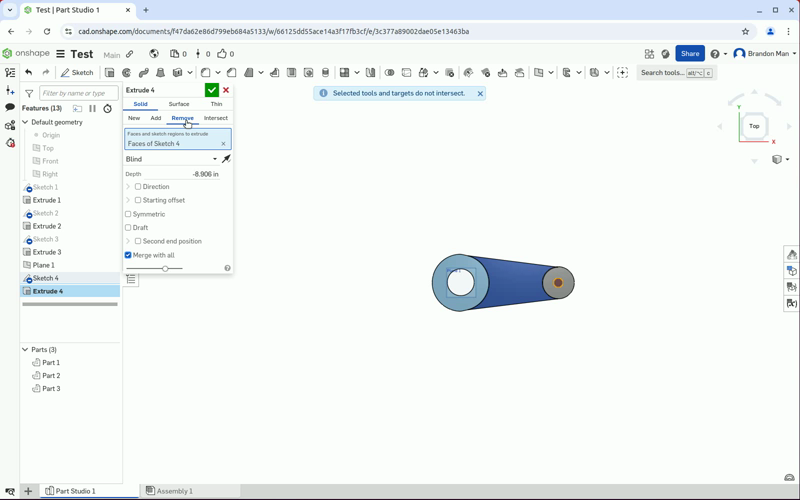
key(enter)
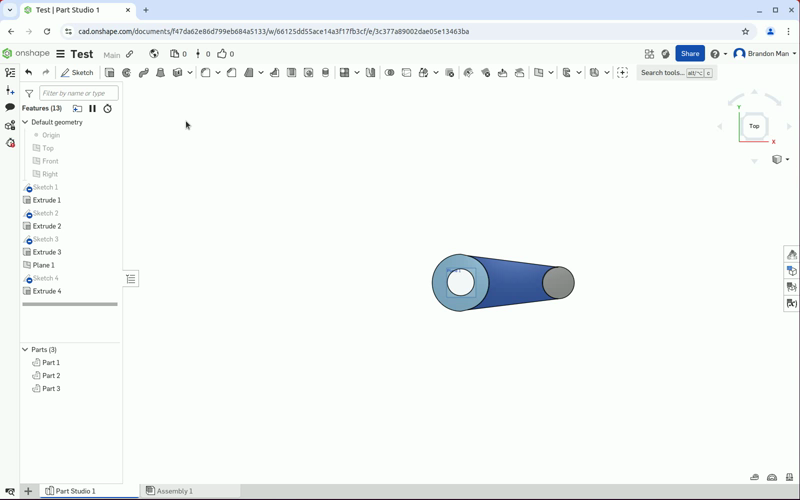
key(shift+h)
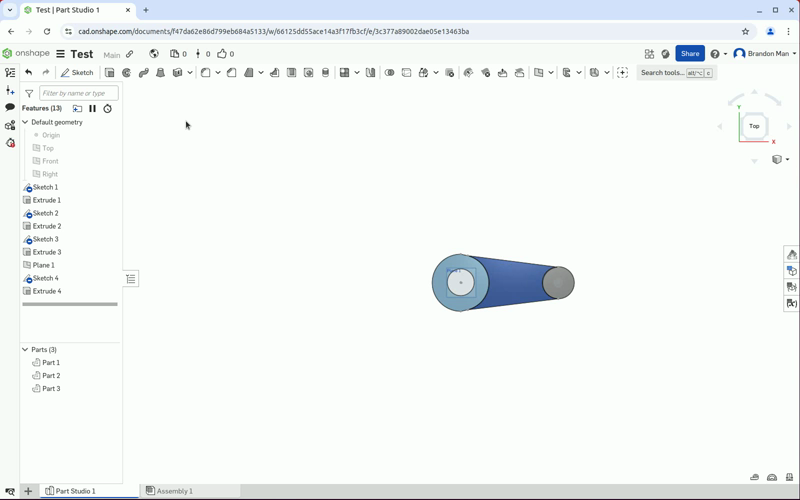
key(shift+h)
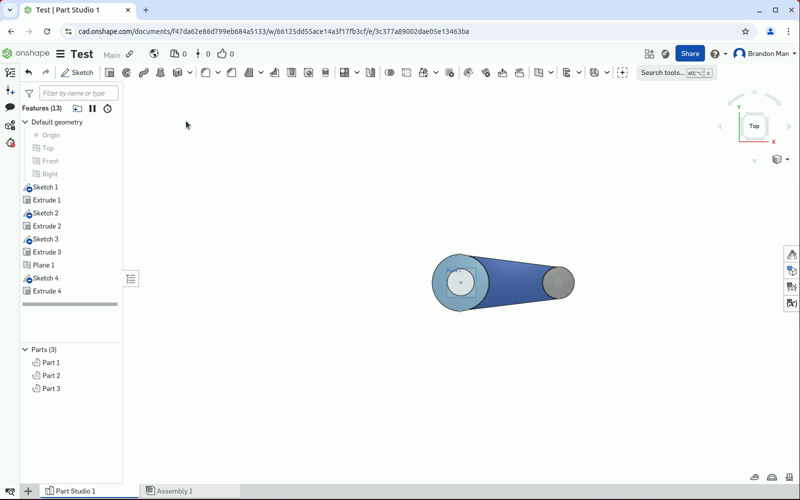
key(shift+7)
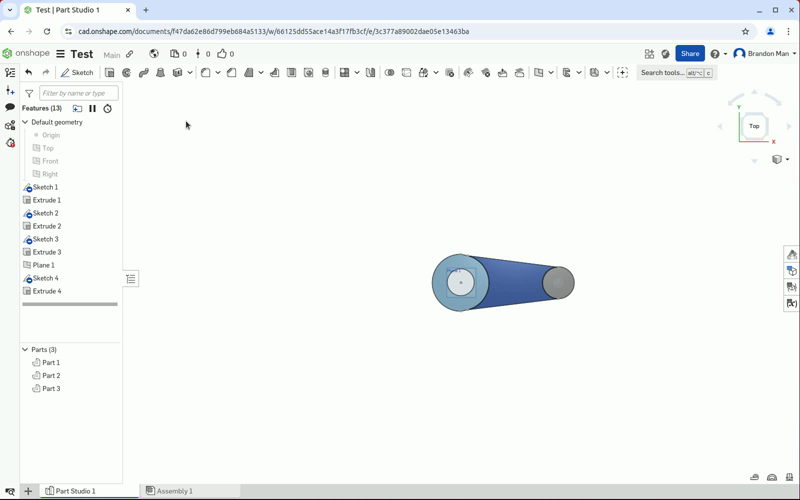
key(up, 3)
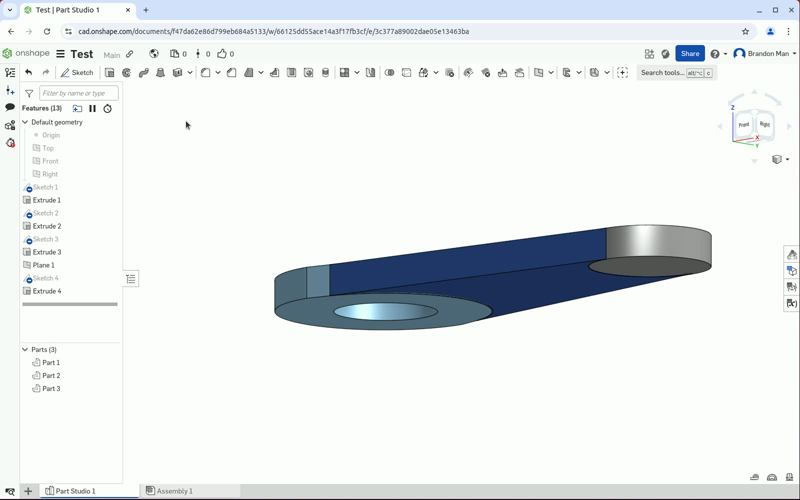
key(left, 3)
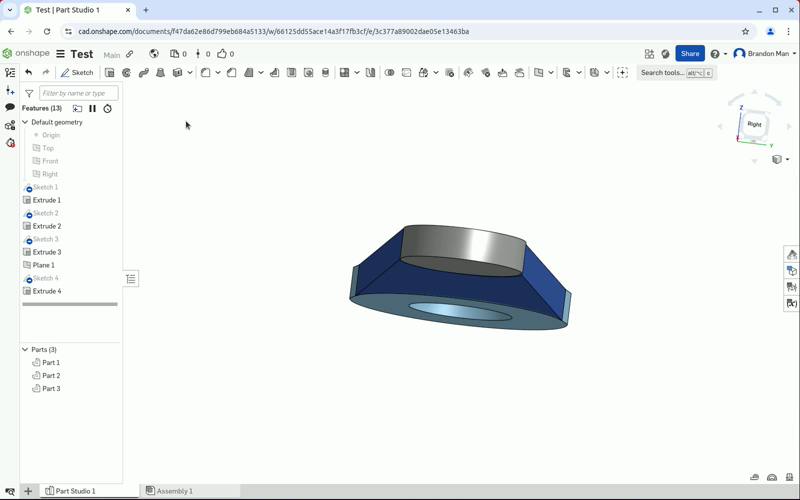
key(right, 3)
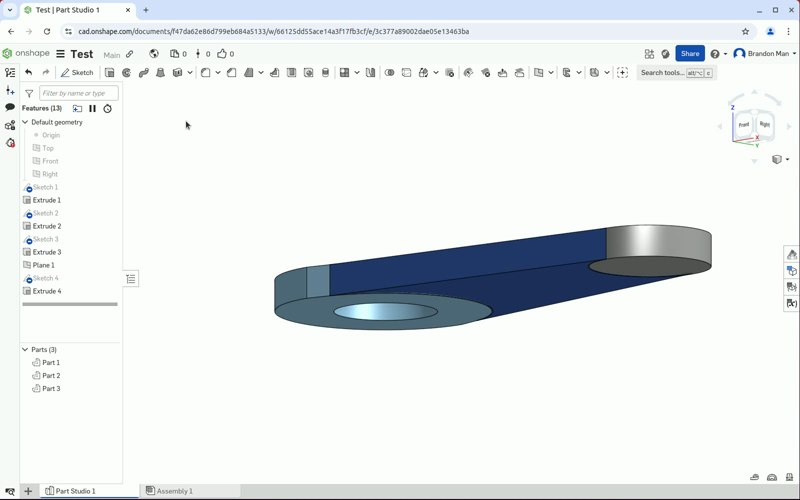
key(down, 3)
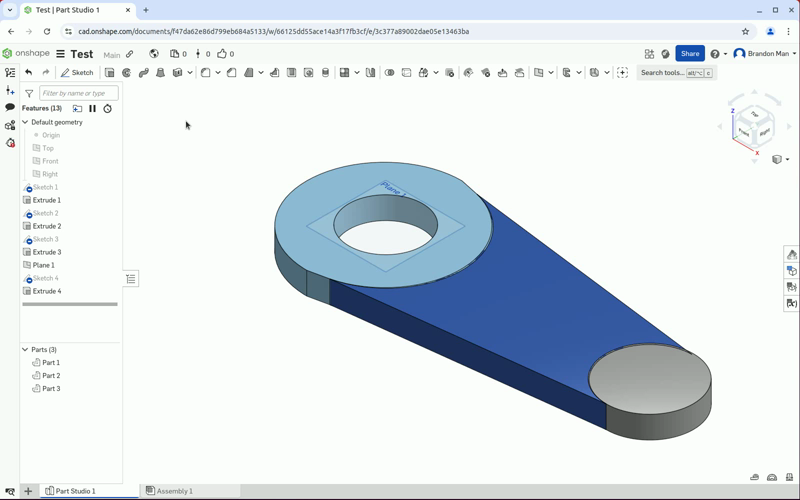
mouse_move(73, 189)
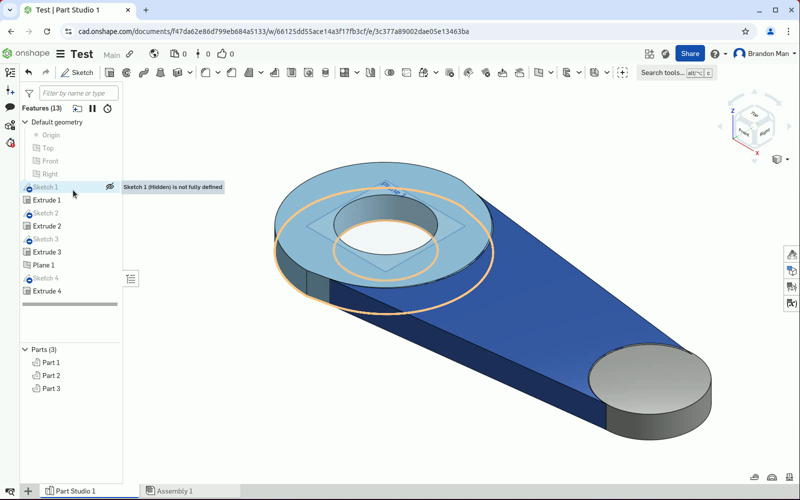
click(73, 189)